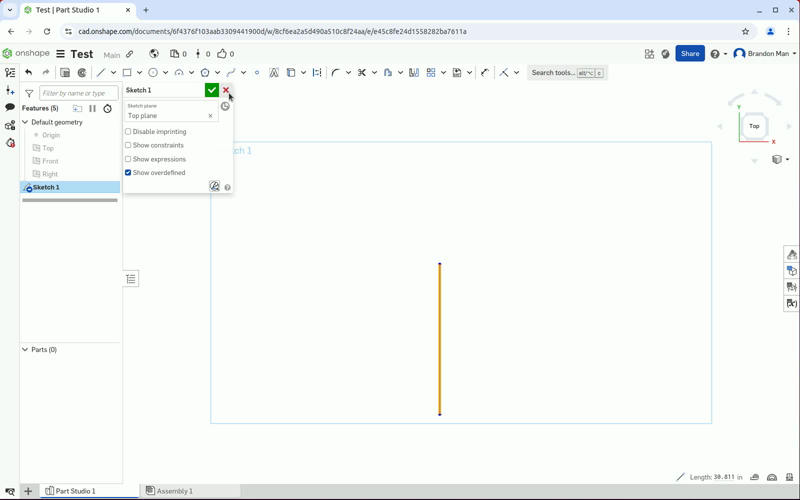
key(shift+h)
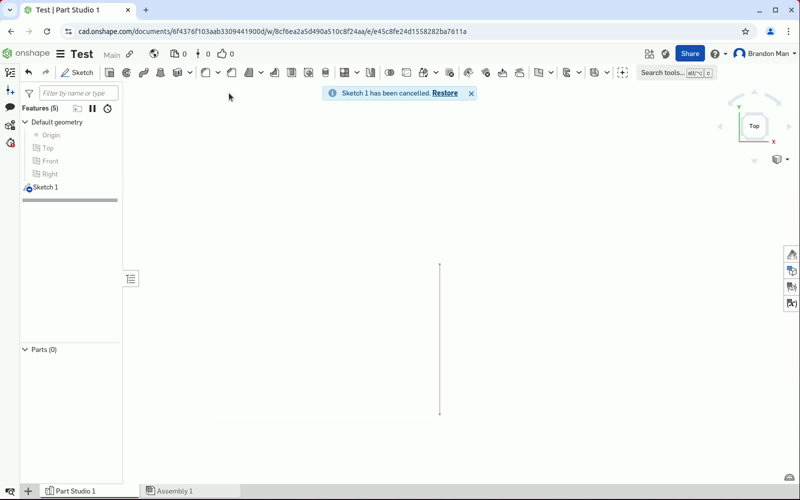
key(shift+s)
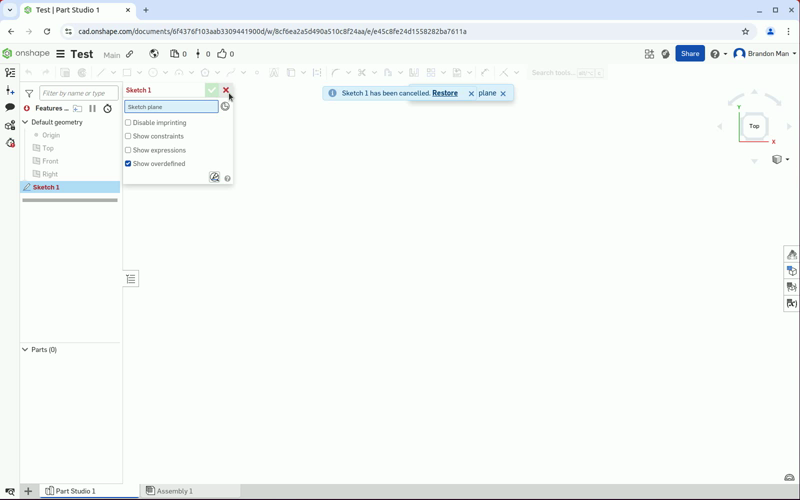
mouse_move(73, 150)
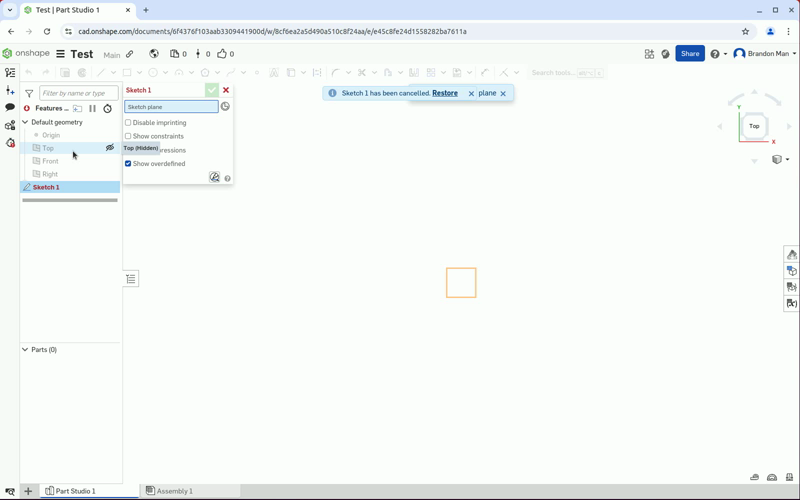
click(73, 150)
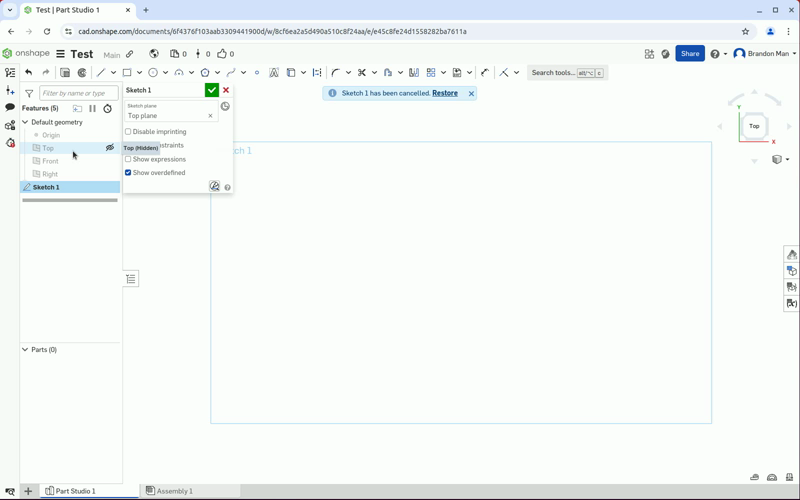
mouse_move(73, 352)
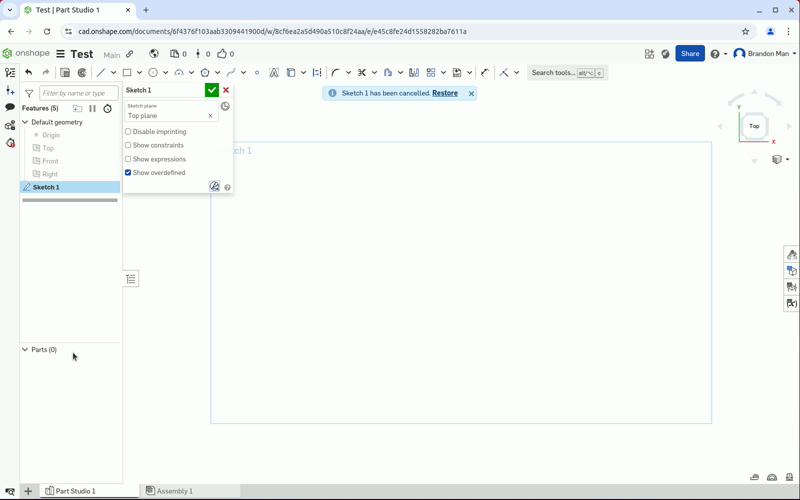
key(y)
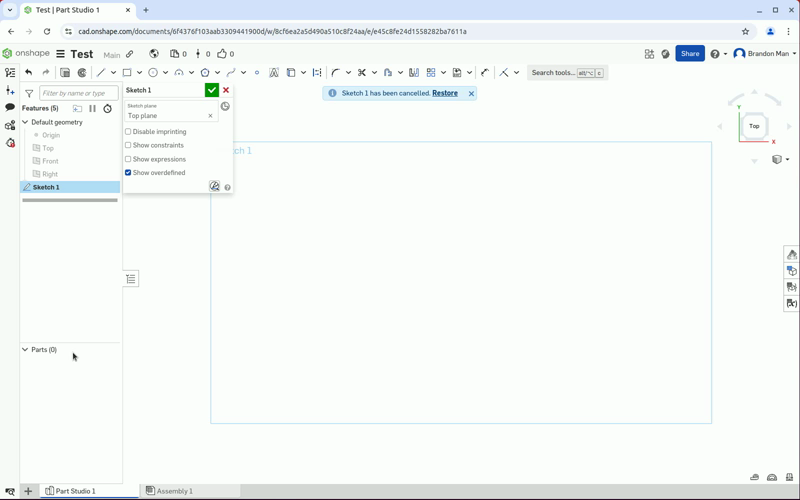
key(l)
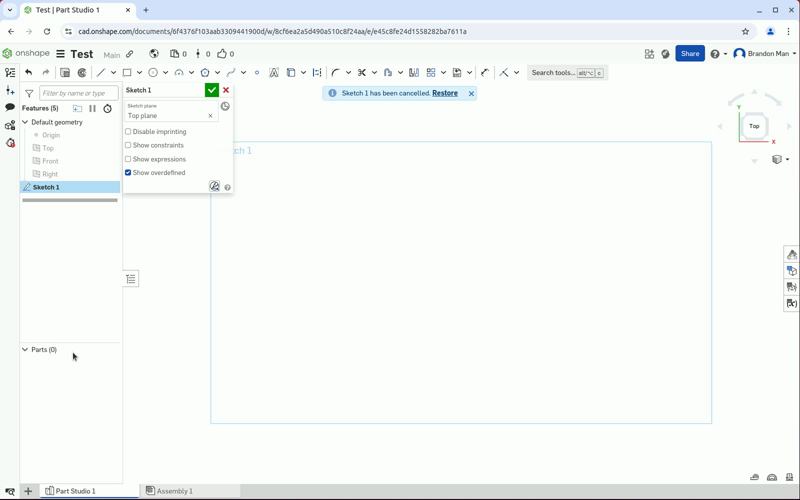
key_down(shift)
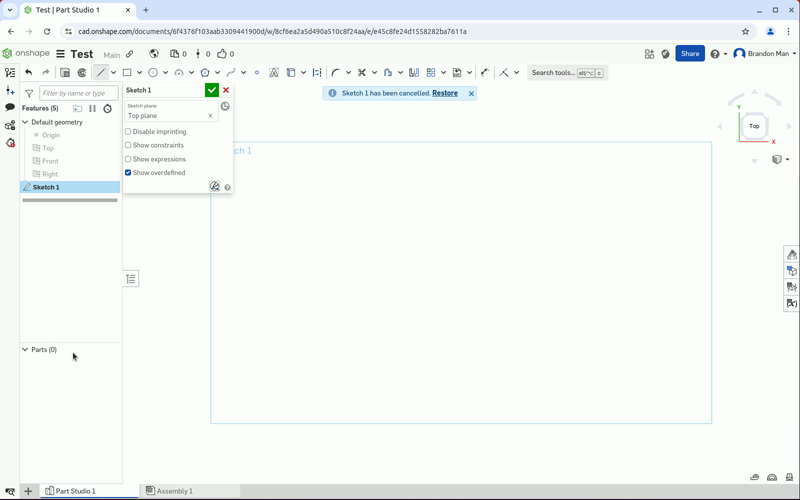
mouse_move(411, 282)
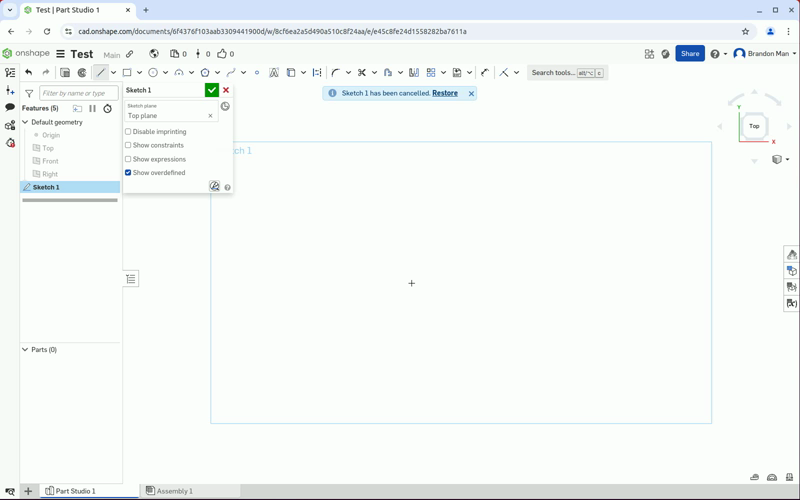
click(411, 282)
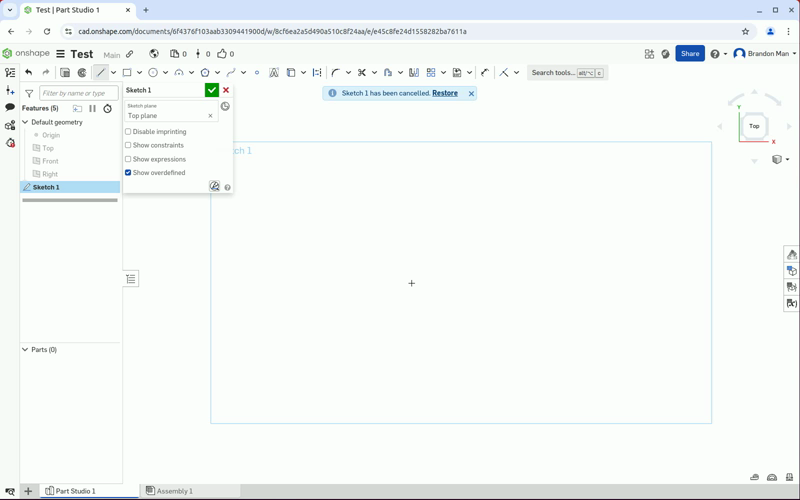
key_up(shift)
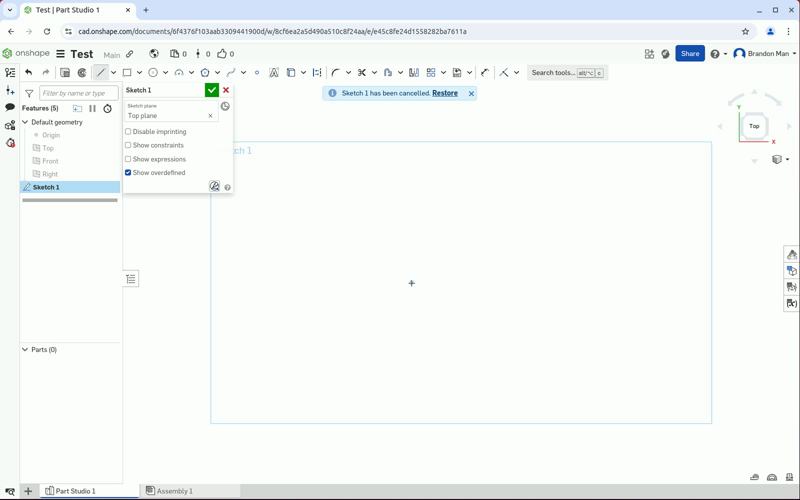
key_down(shift)
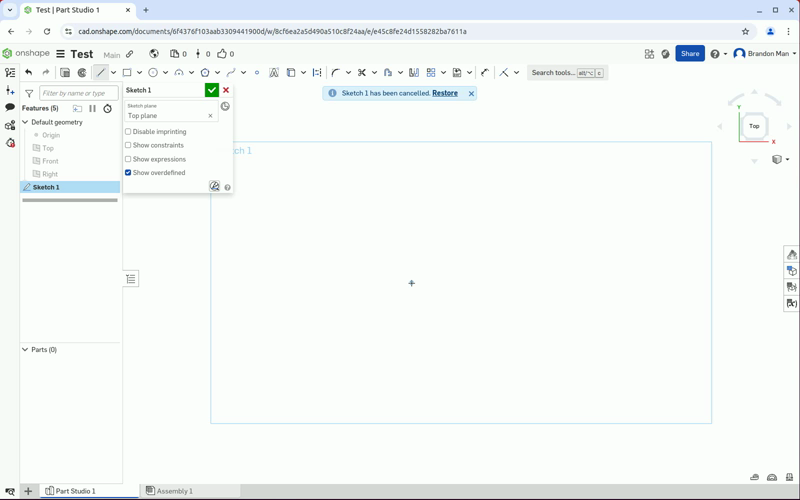
mouse_move(441, 282)
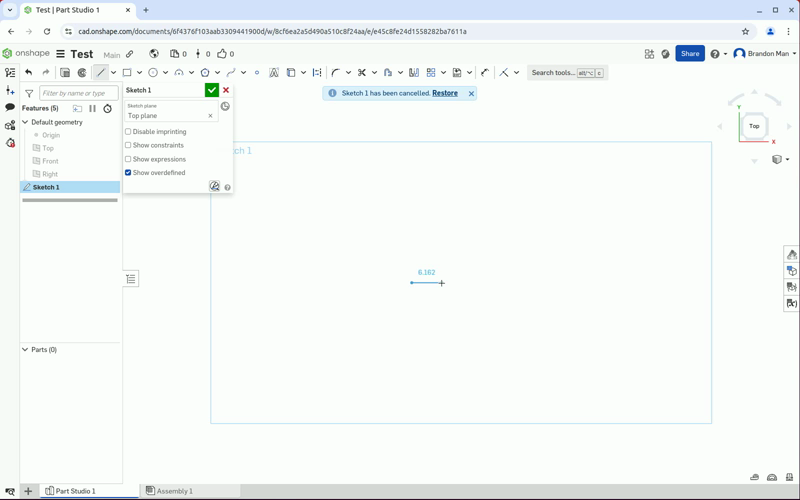
mouse_move(438, 282)
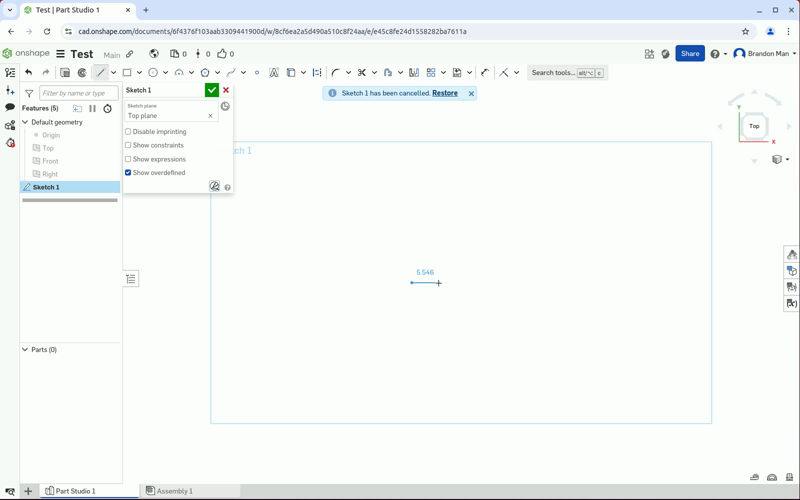
click(438, 282)
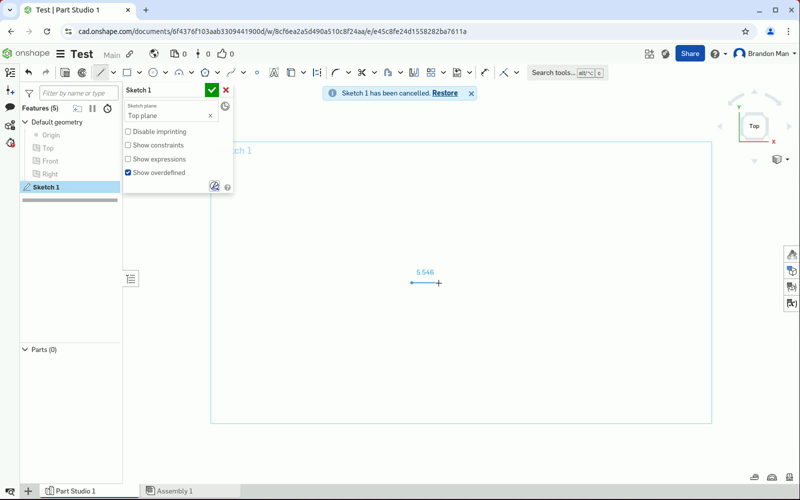
key_up(shift)
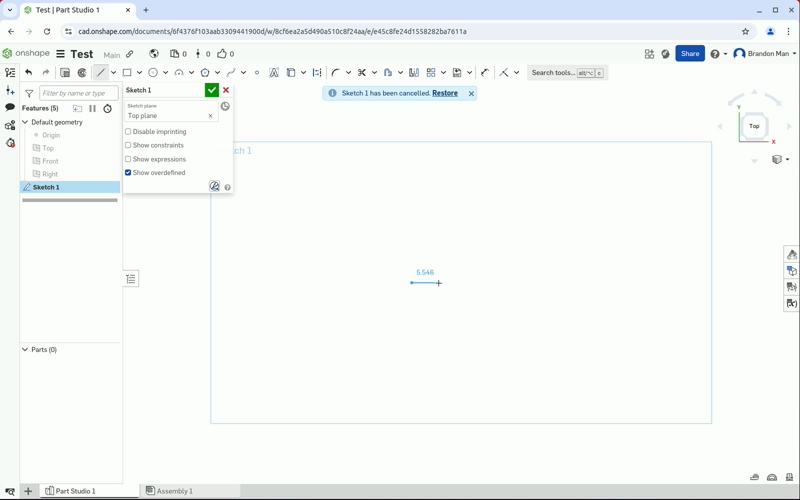
key_down(shift)
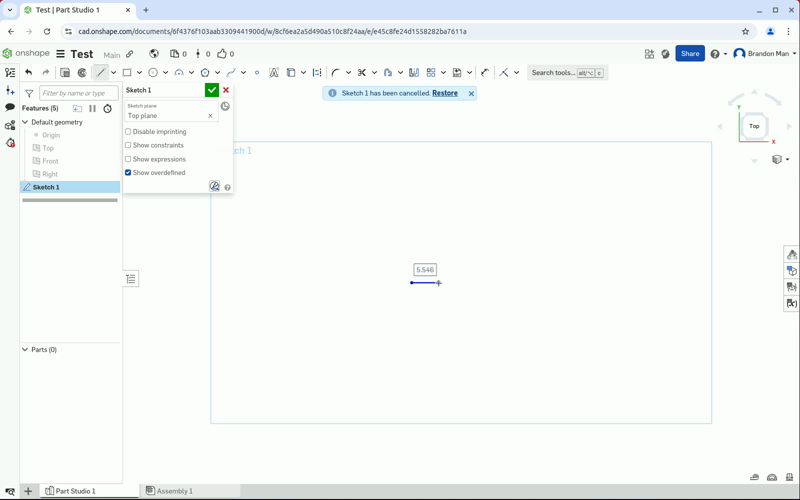
mouse_move(468, 282)
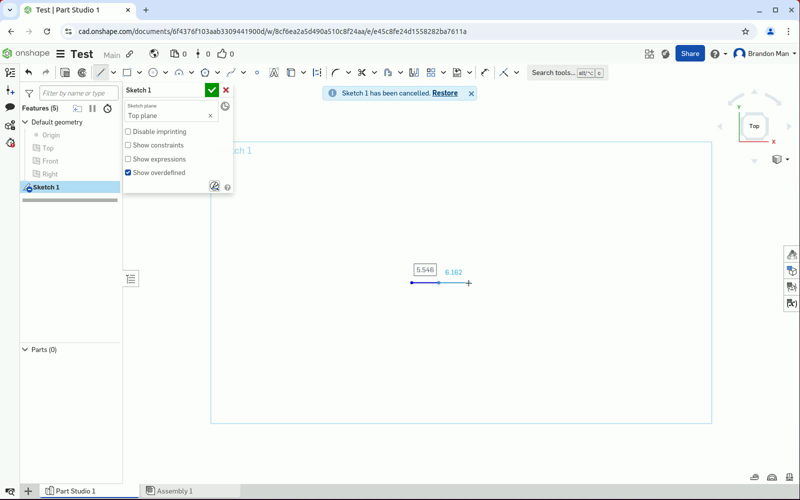
mouse_move(438, 255)
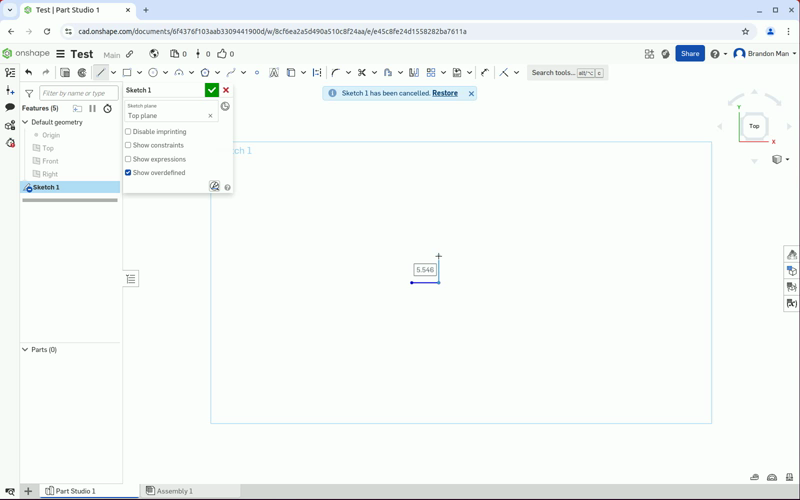
click(438, 255)
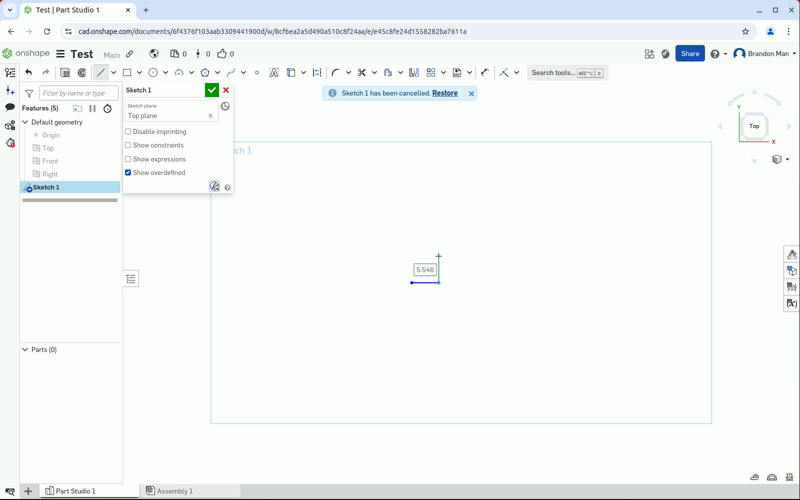
key_up(shift)
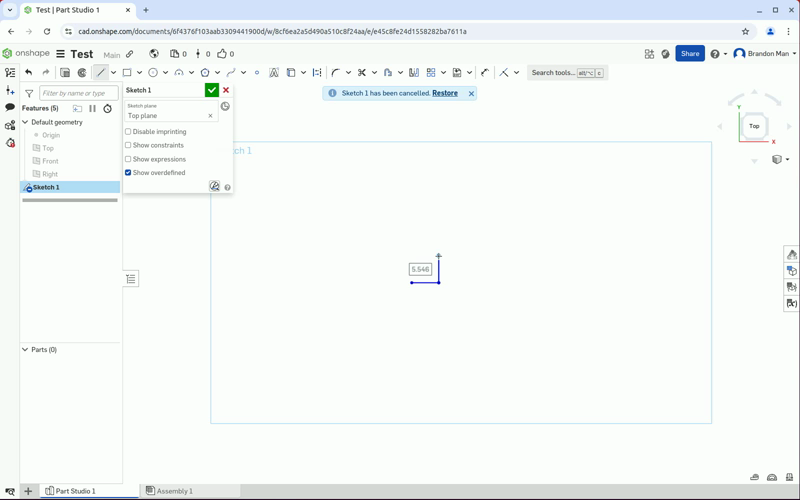
key_down(shift)
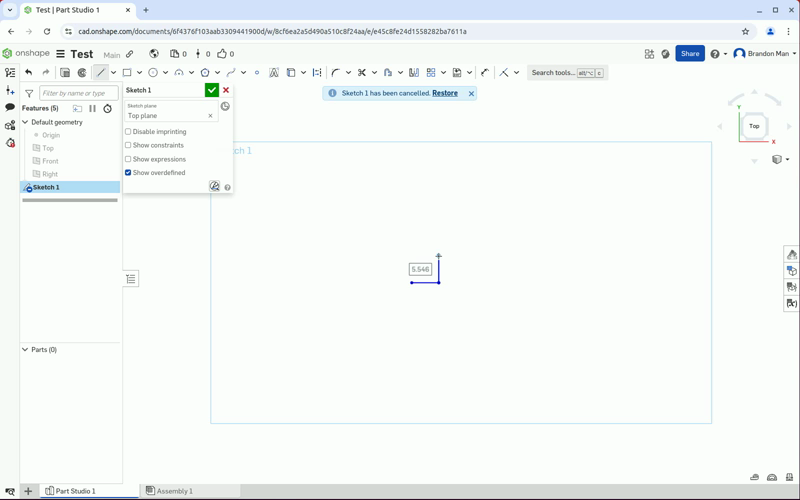
mouse_move(468, 255)
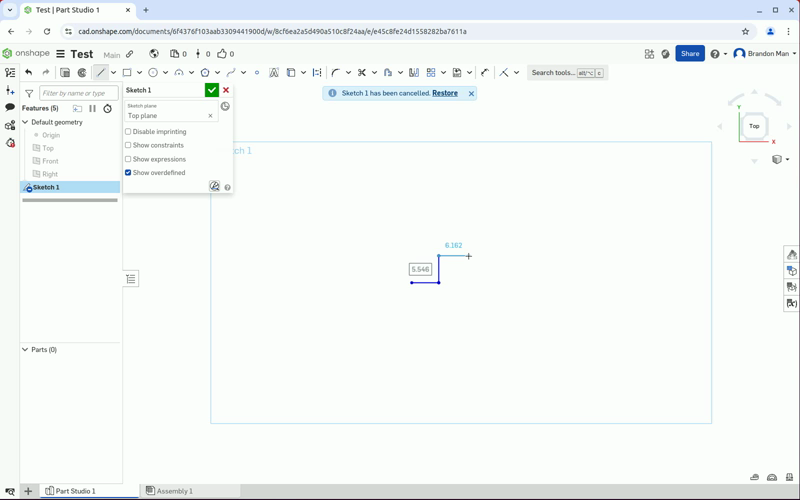
mouse_move(438, 228)
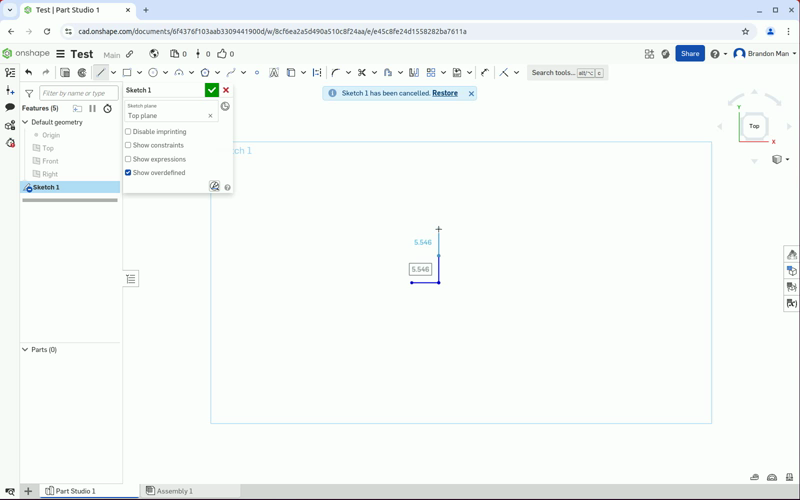
click(438, 228)
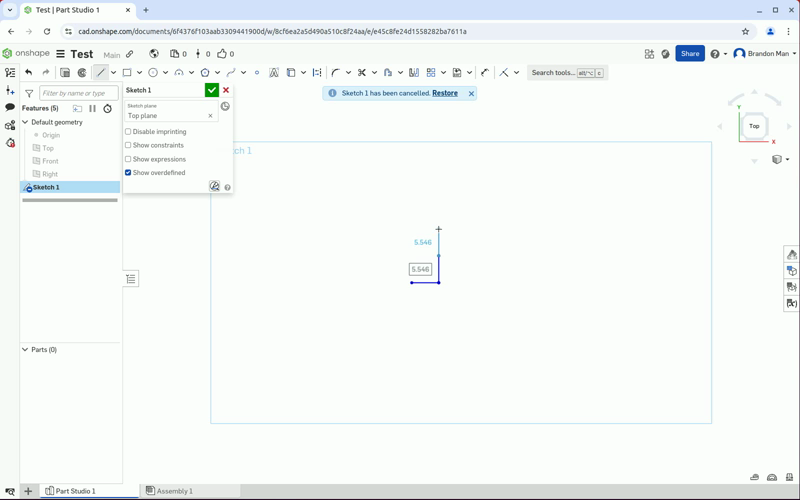
key_up(shift)
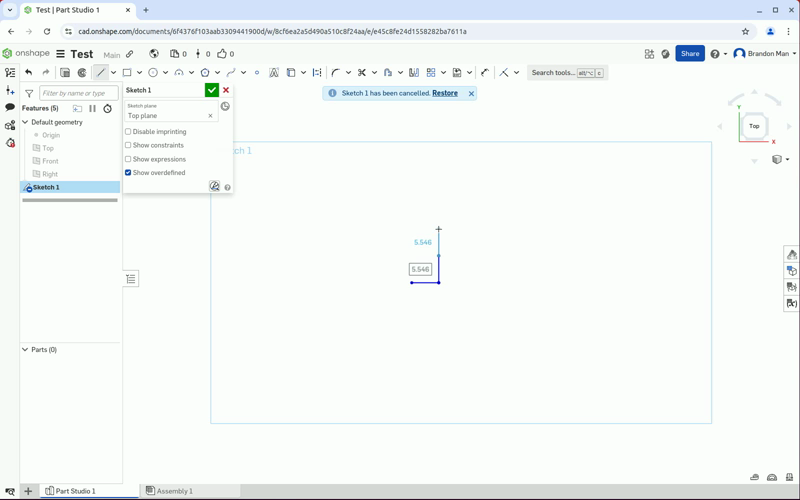
key_down(shift)
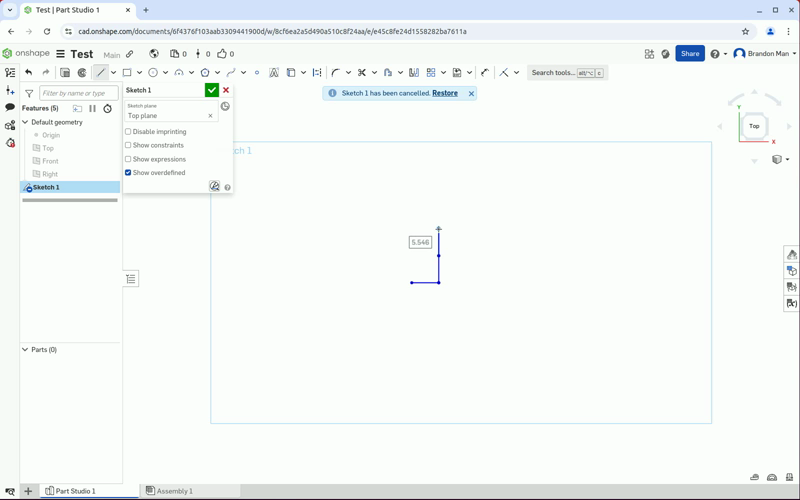
mouse_move(468, 228)
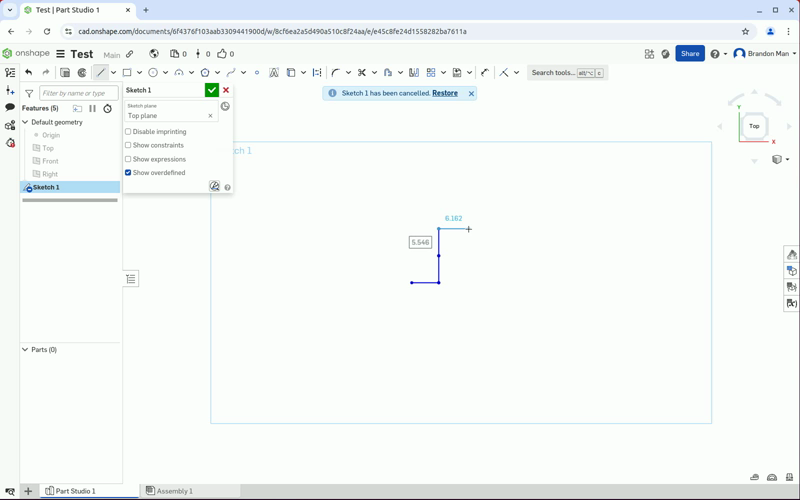
mouse_move(492, 228)
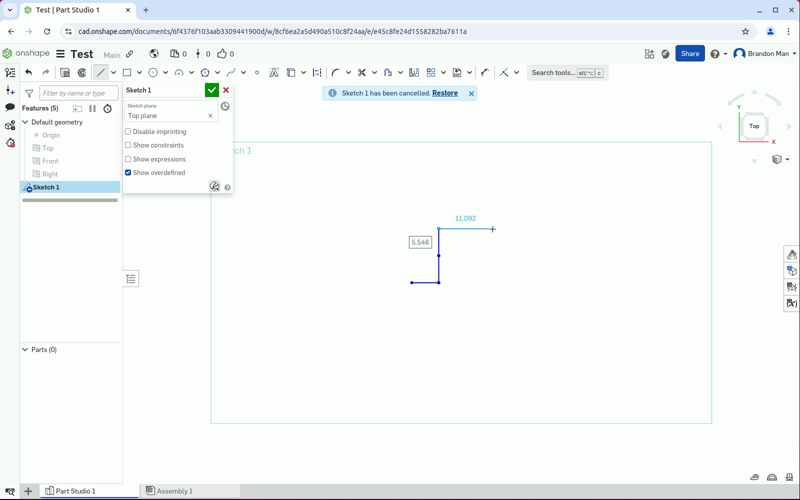
click(492, 228)
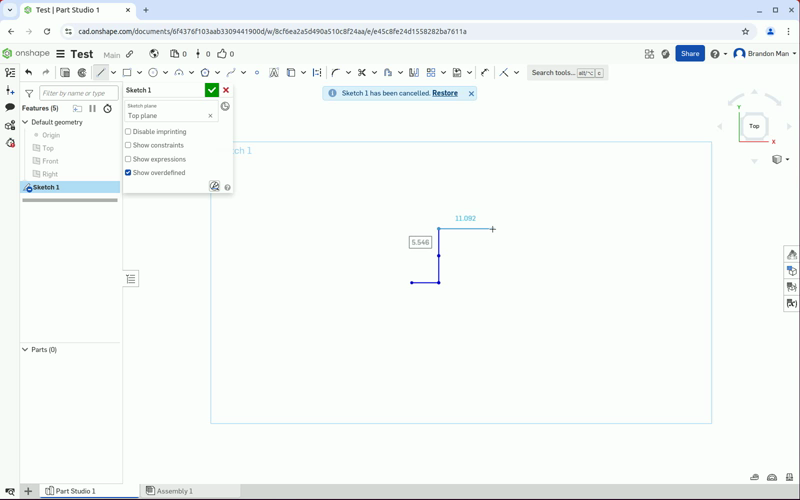
key_up(shift)
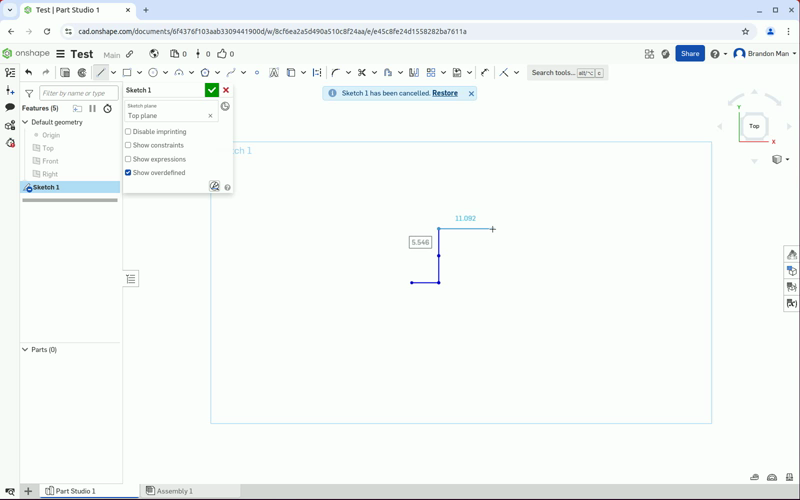
key_down(shift)
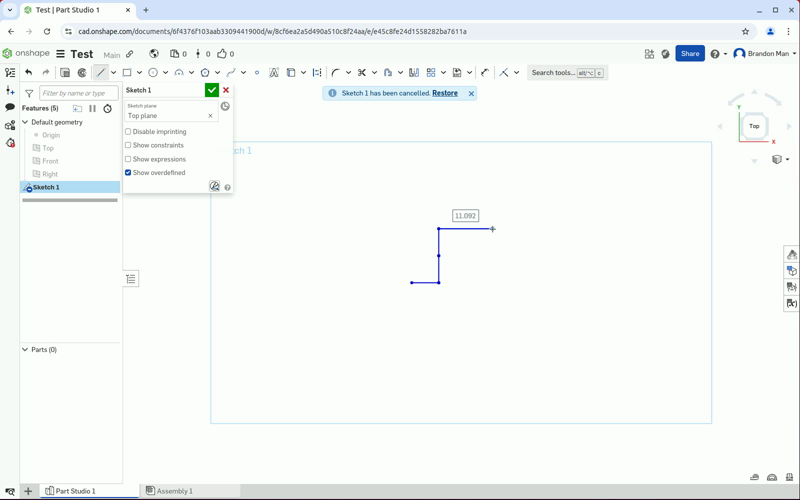
mouse_move(572, 228)
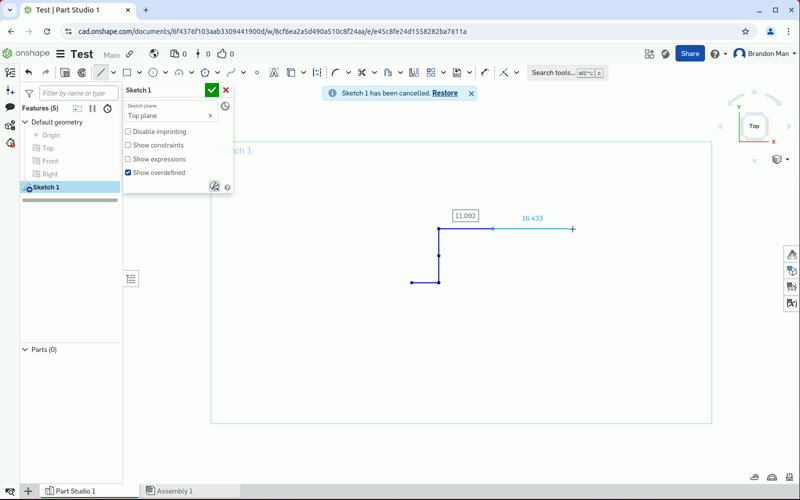
click(572, 228)
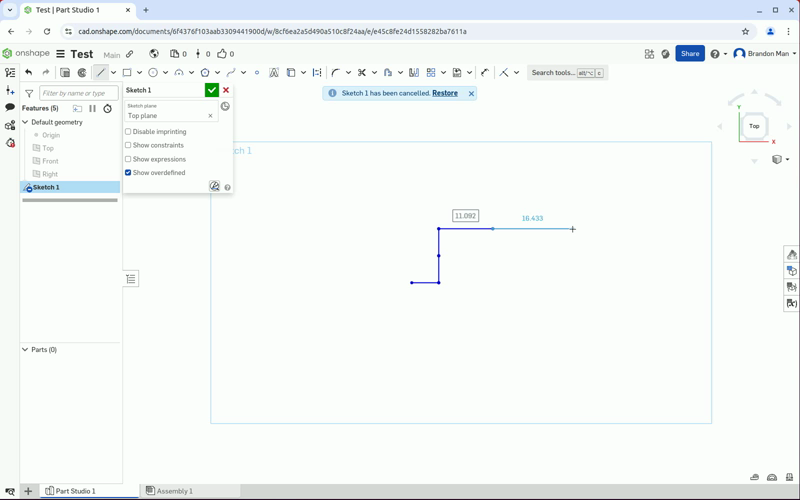
key_up(shift)
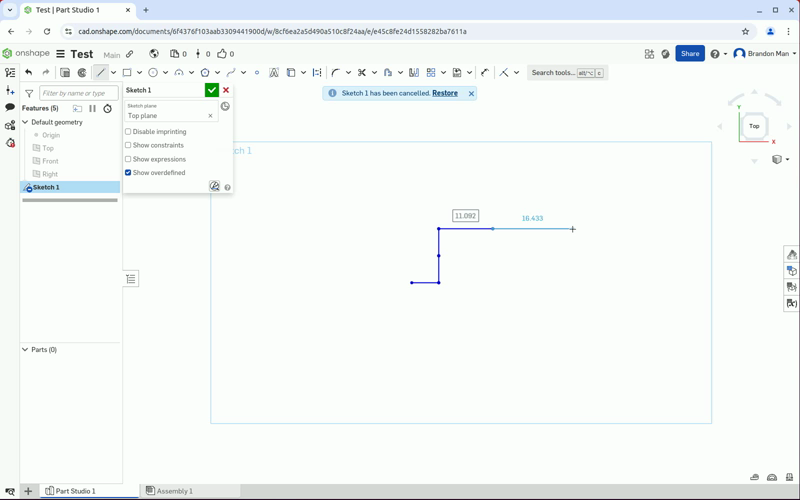
key_down(shift)
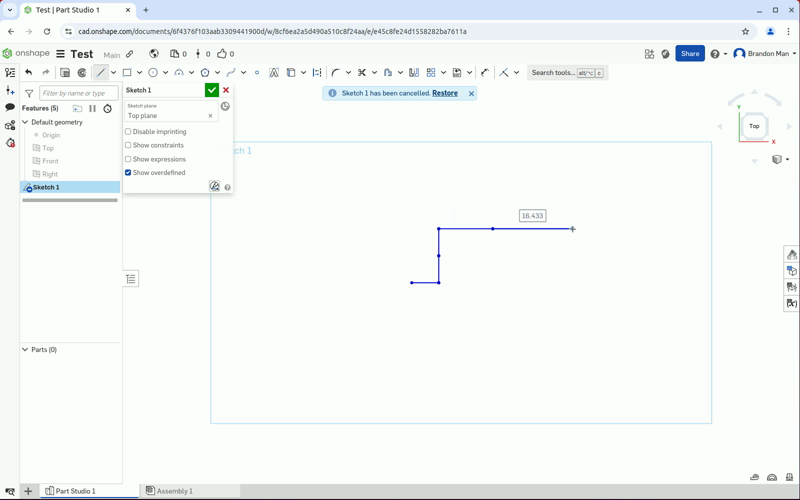
mouse_move(589, 228)
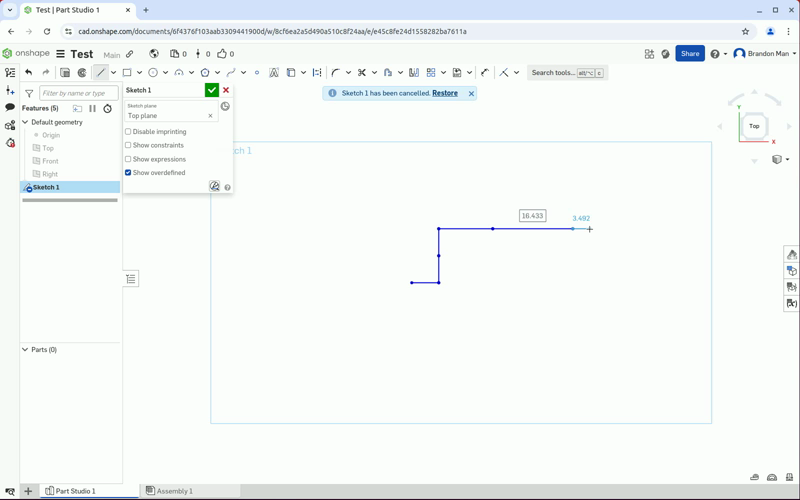
mouse_move(572, 201)
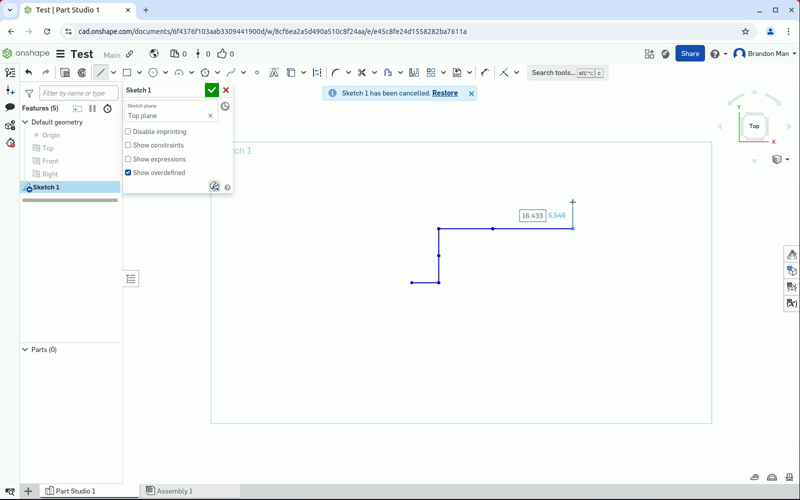
click(572, 201)
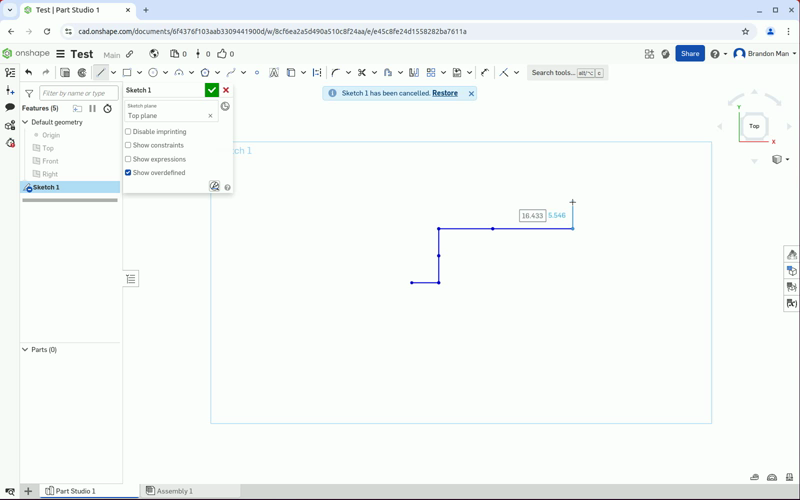
key_up(shift)
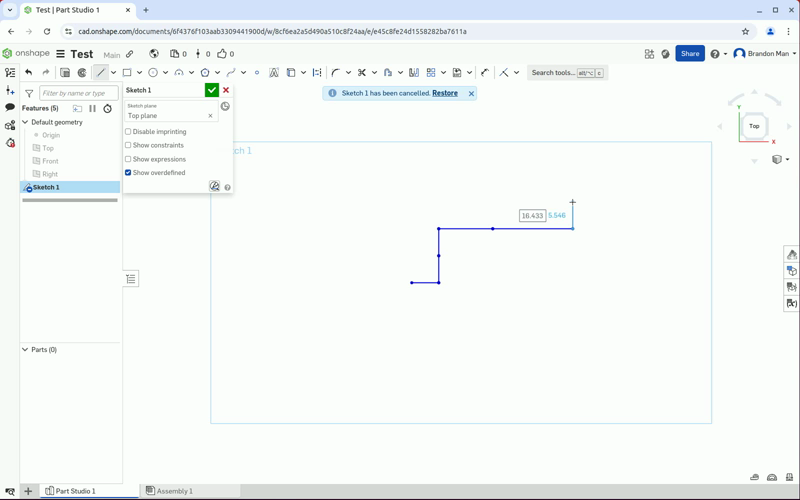
key_down(shift)
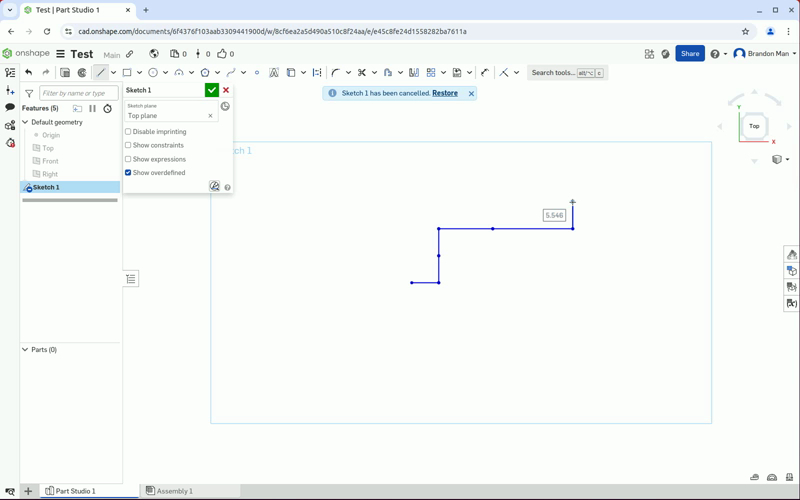
mouse_move(411, 201)
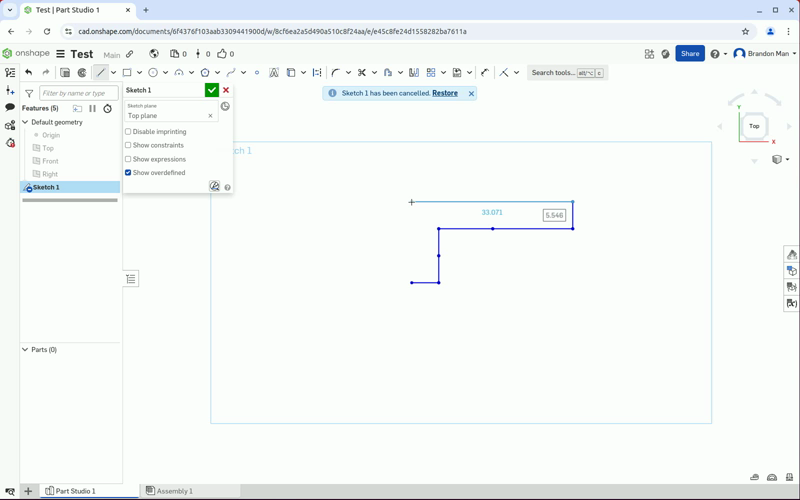
click(411, 201)
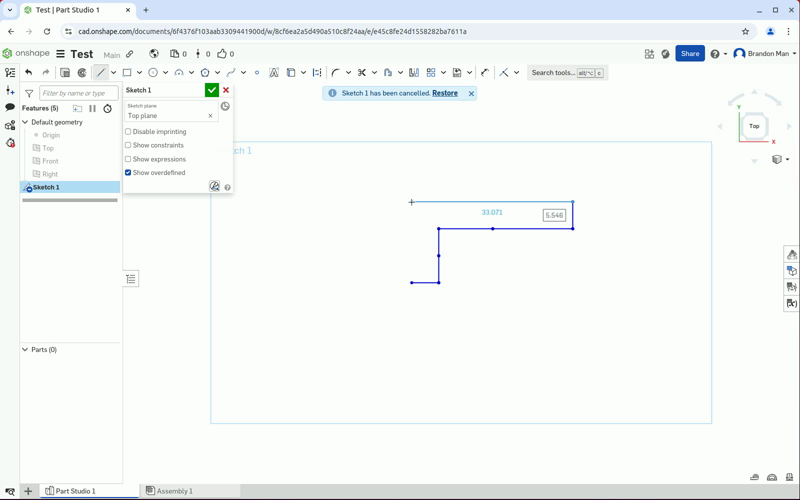
key_up(shift)
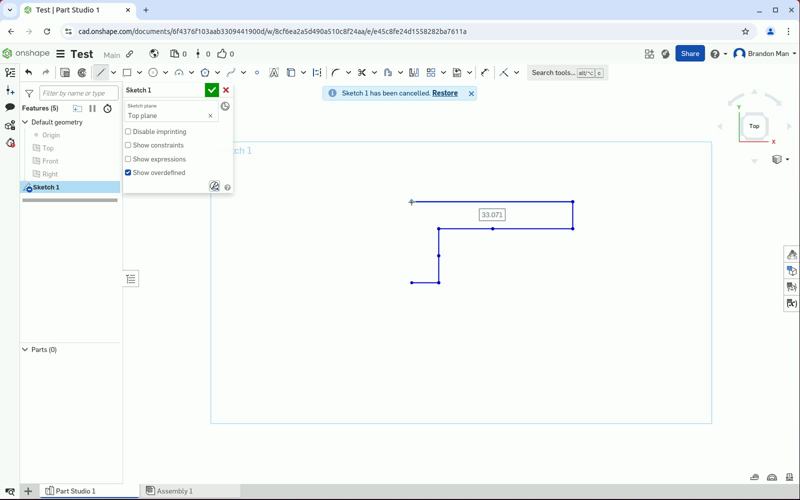
key_down(shift)
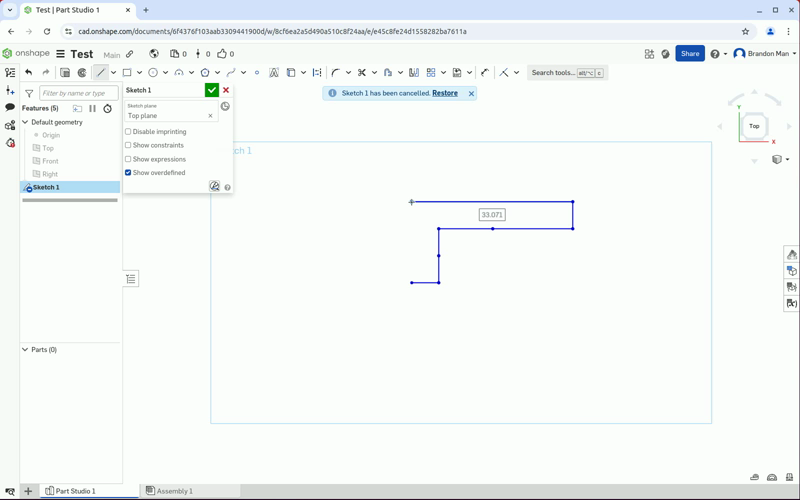
mouse_move(411, 282)
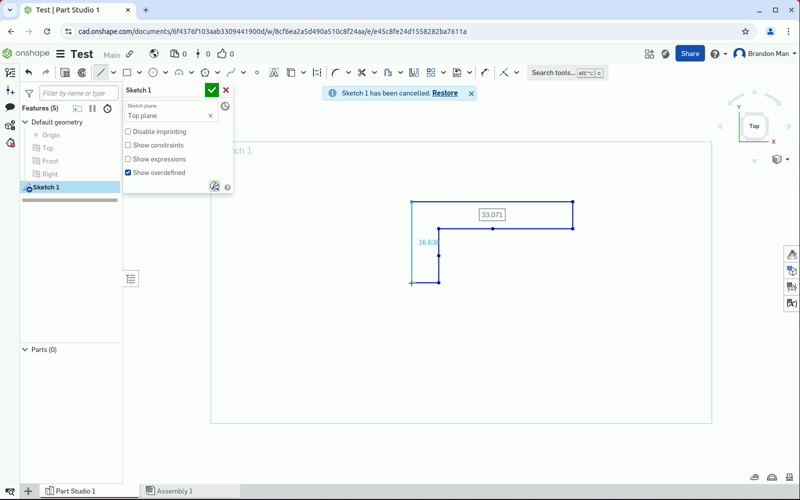
key_up(shift)
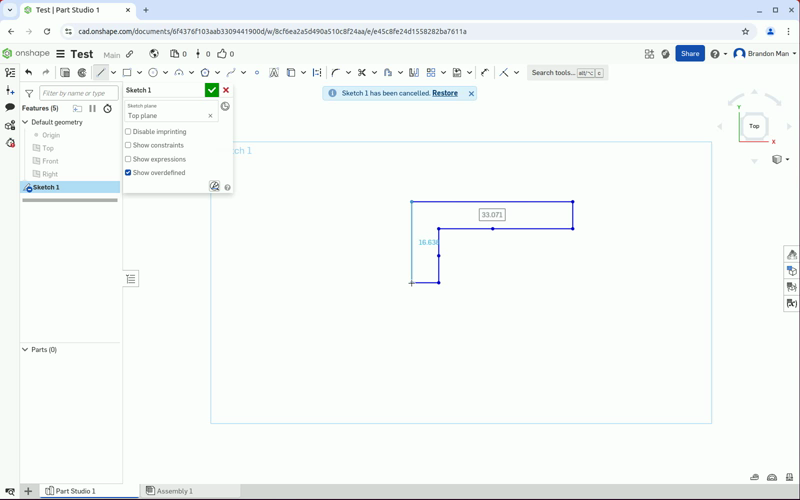
click(411, 282)
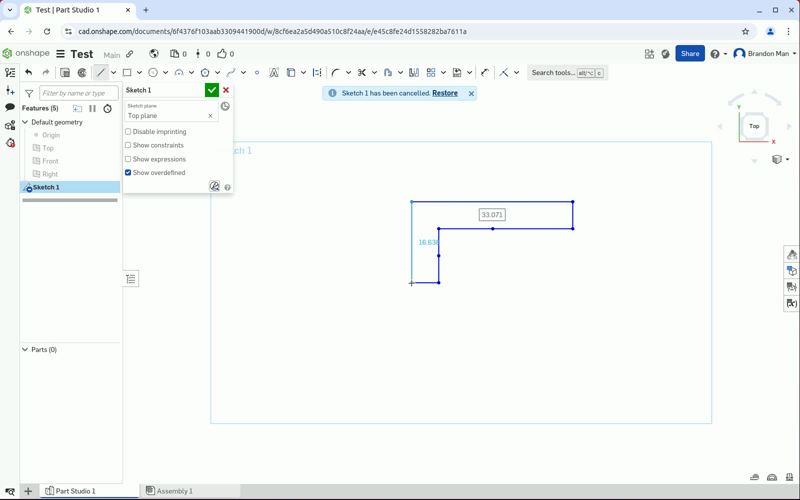
key(esc)
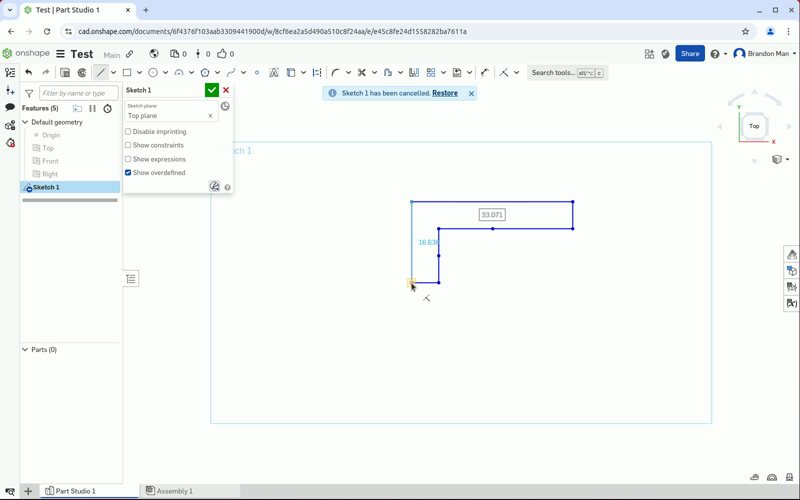
mouse_move(527, 215)
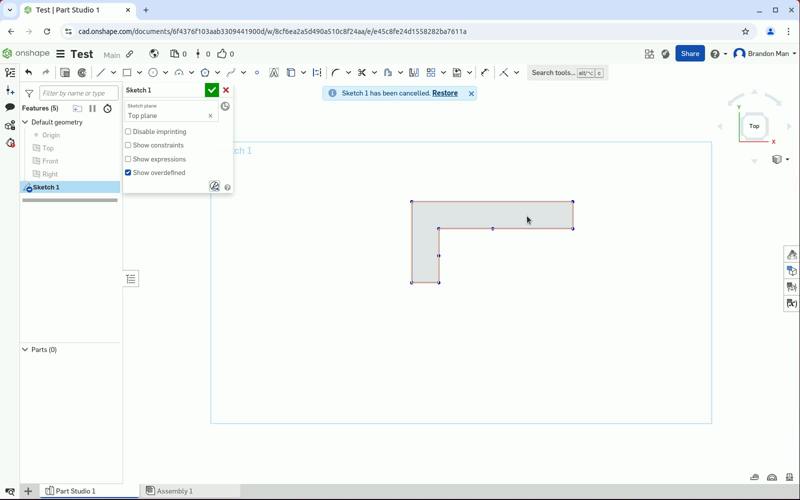
click(527, 215)
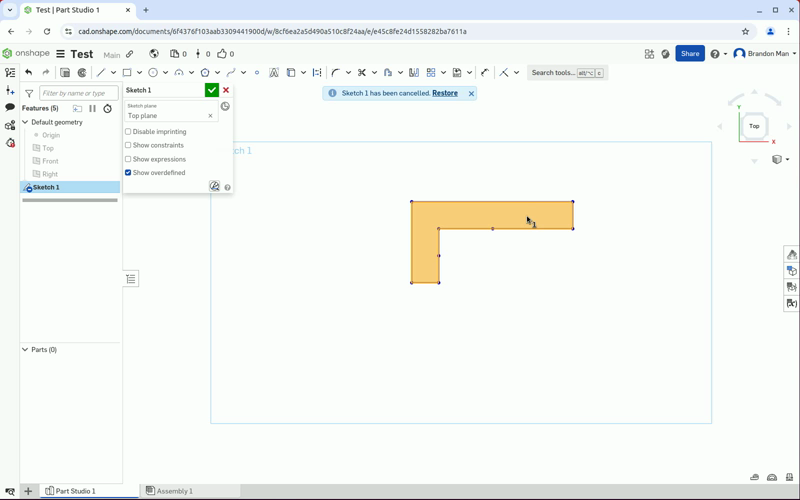
mouse_move(73, 352)
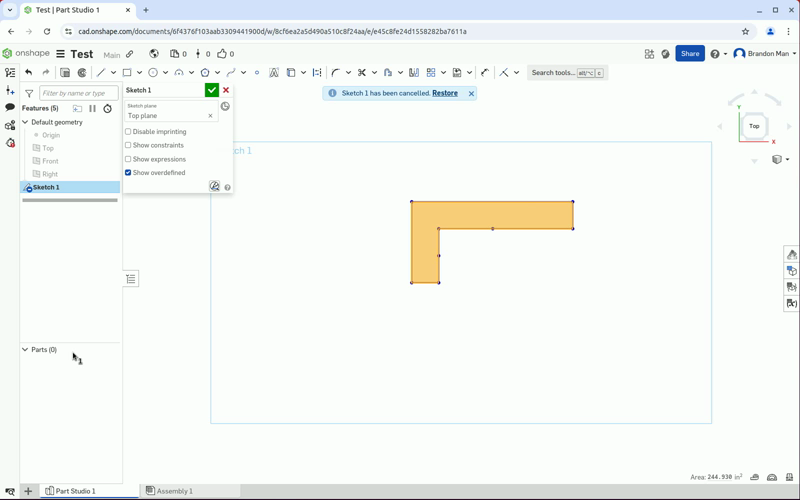
key(shift+y)
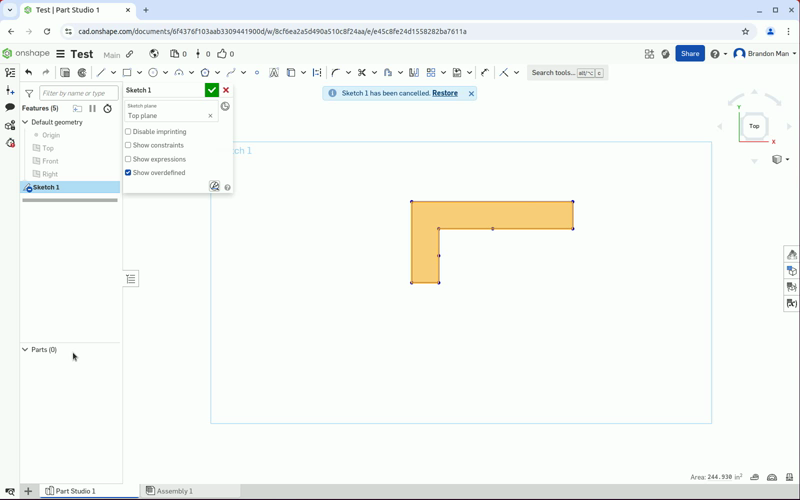
key(shift+e)
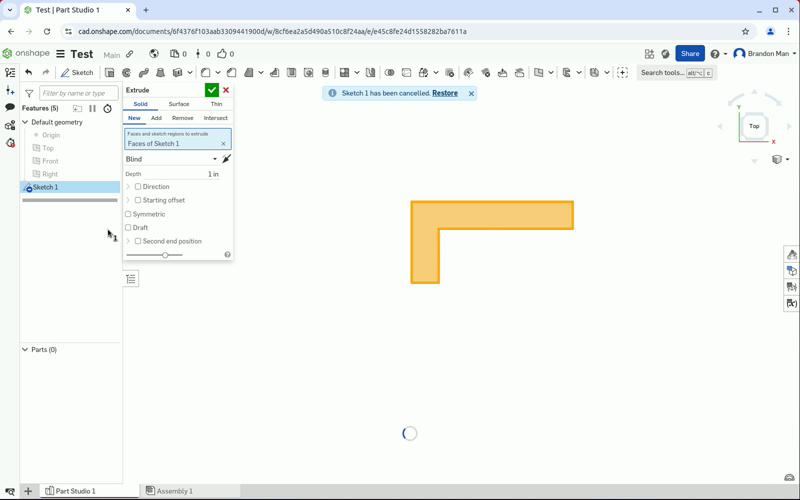
mouse_move(143, 106)
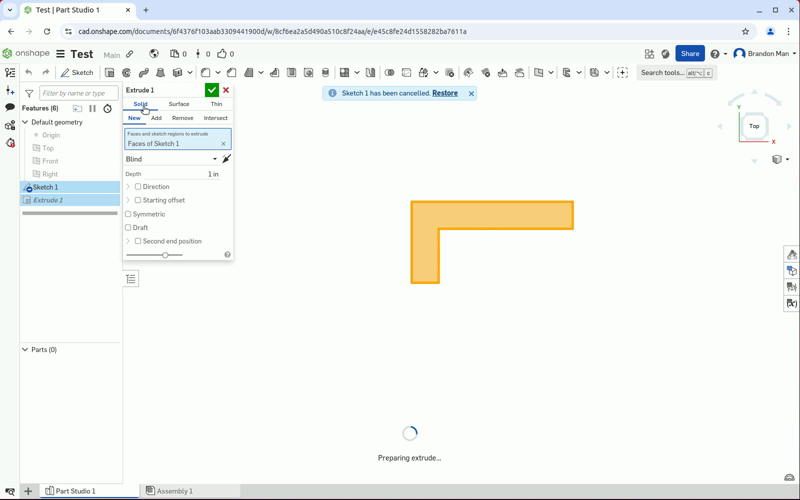
click(143, 106)
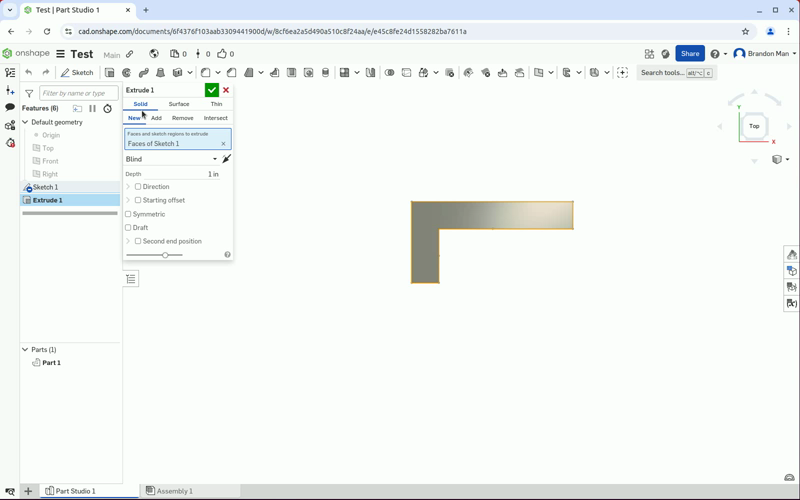
mouse_move(137, 120)
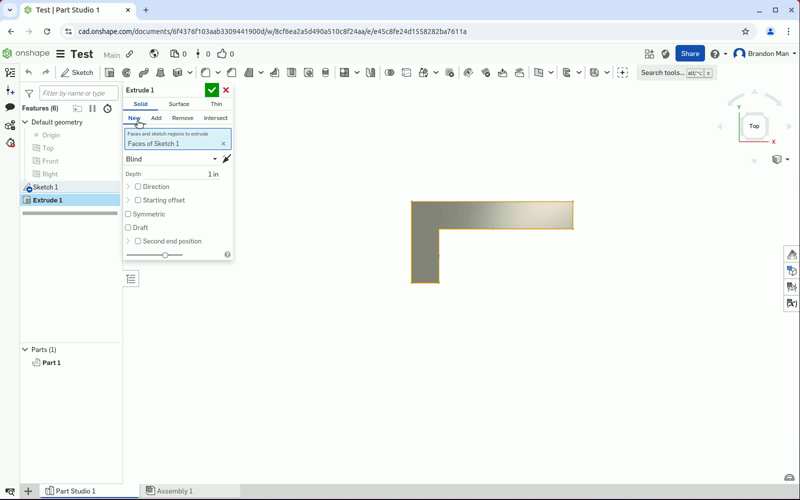
click(137, 120)
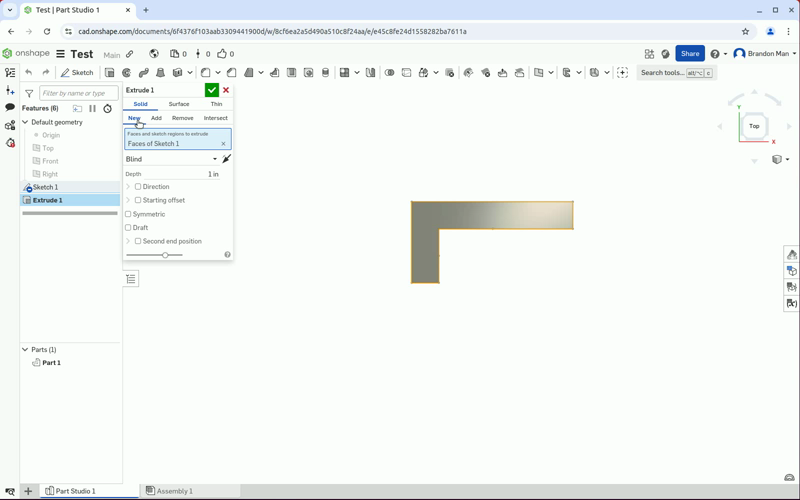
key(tab, 4)
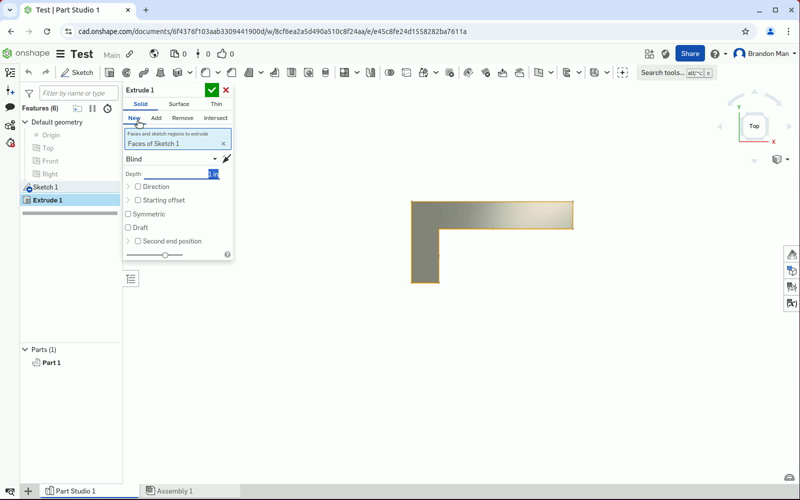
text(11.073)
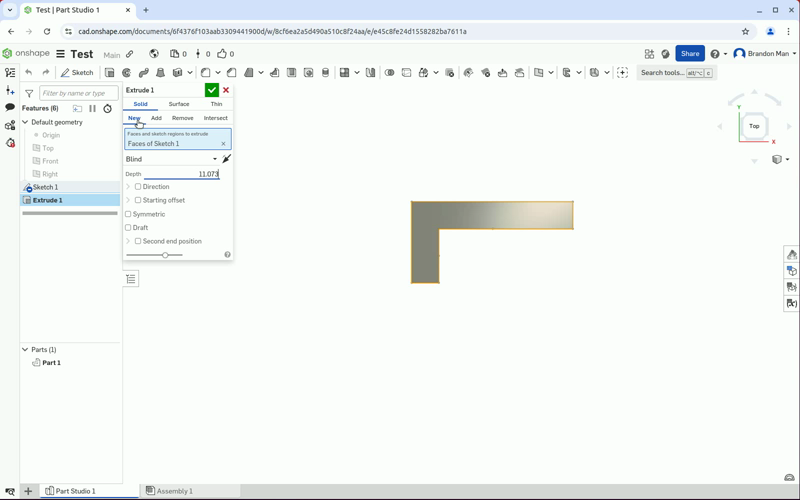
key(enter)
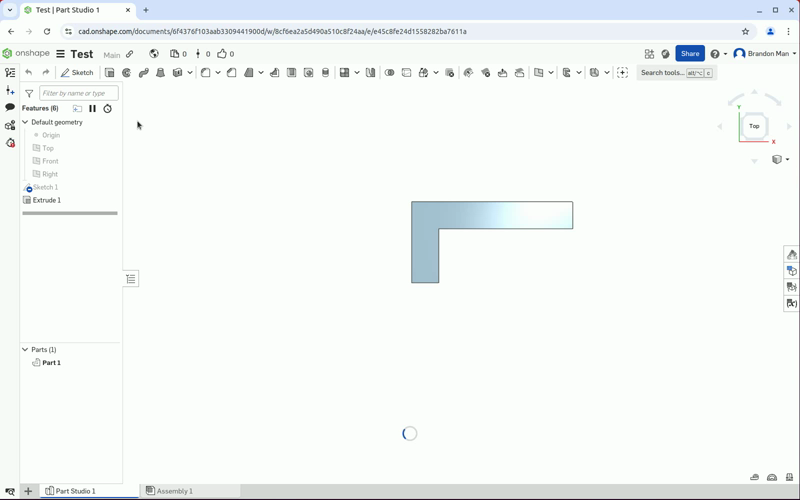
key(shift+h)
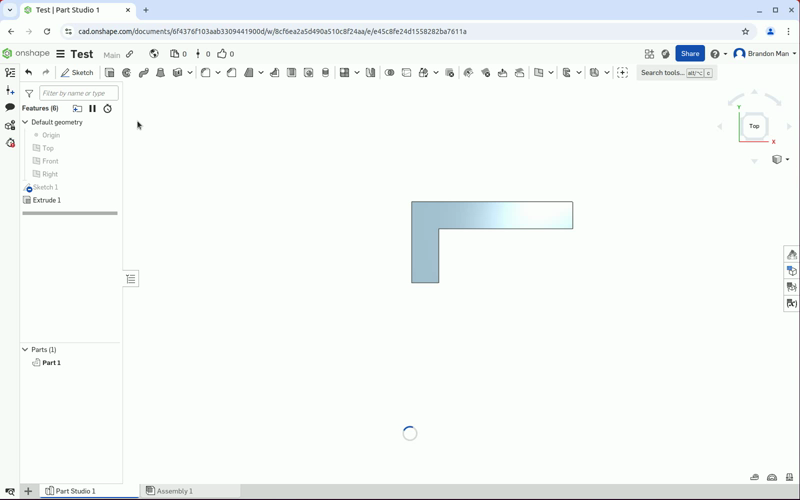
key(shift+h)
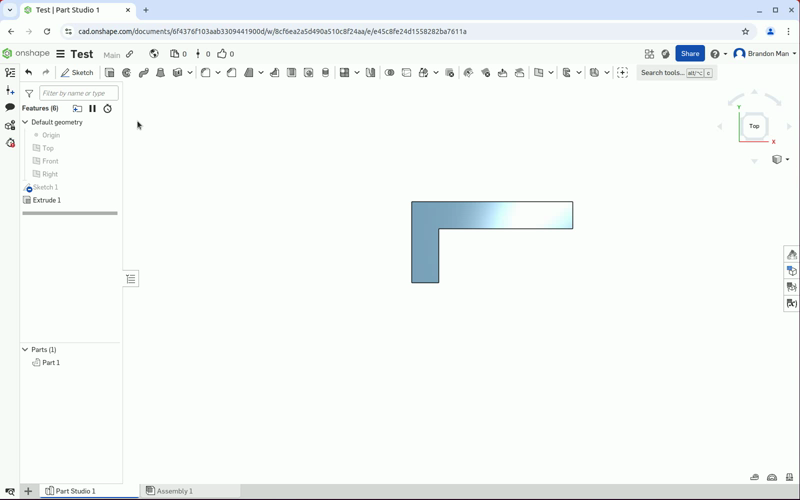
mouse_move(73, 189)
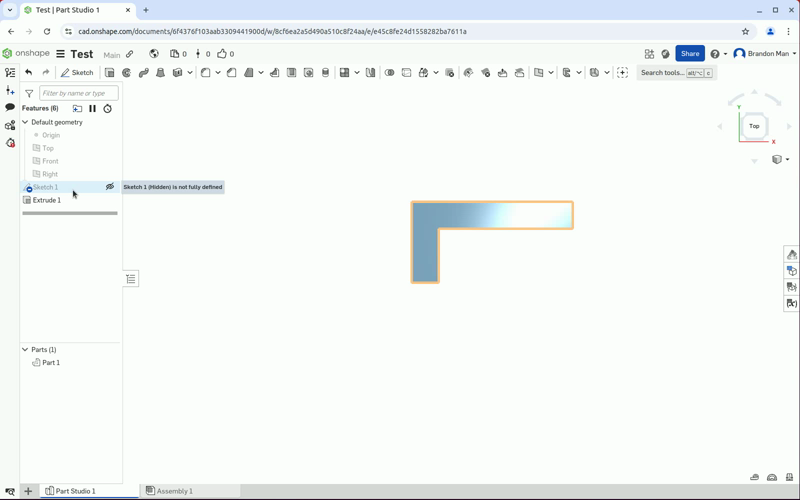
click(73, 189)
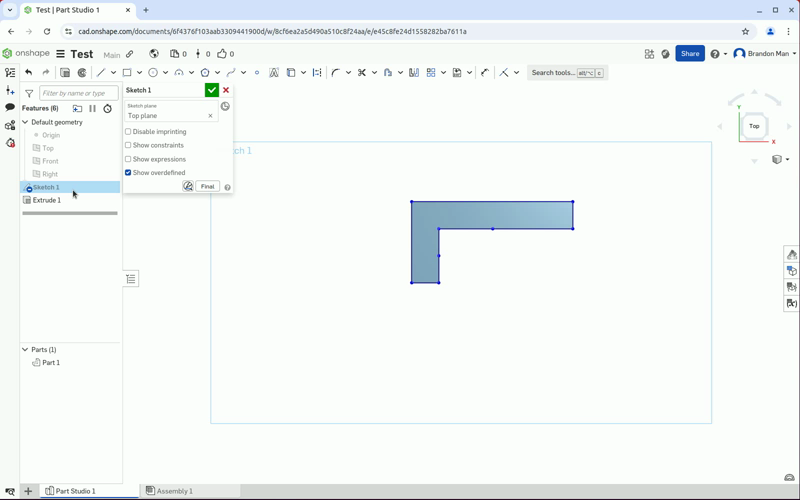
mouse_move(229, 92)
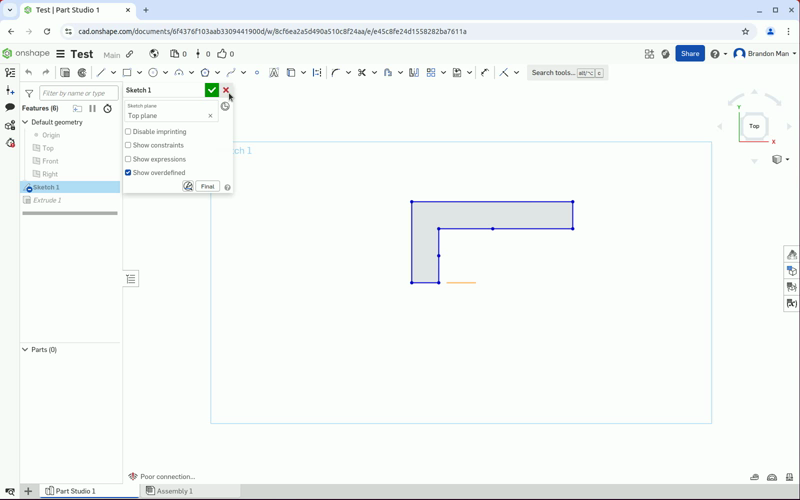
click(229, 92)
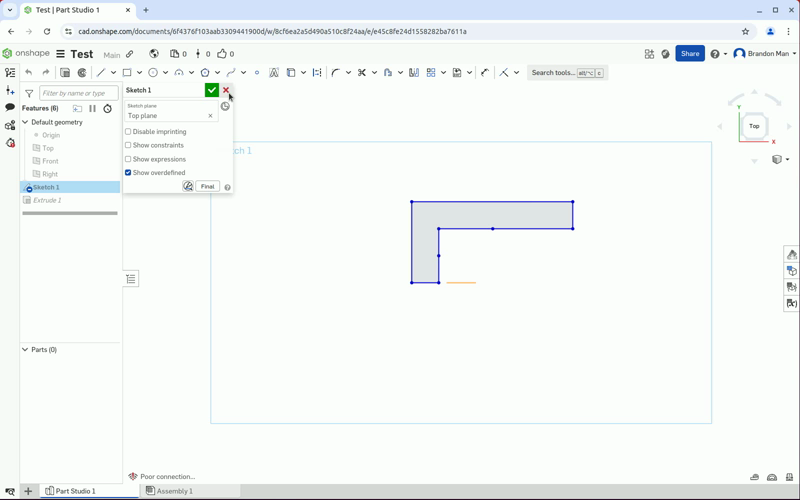
key(shift+s)
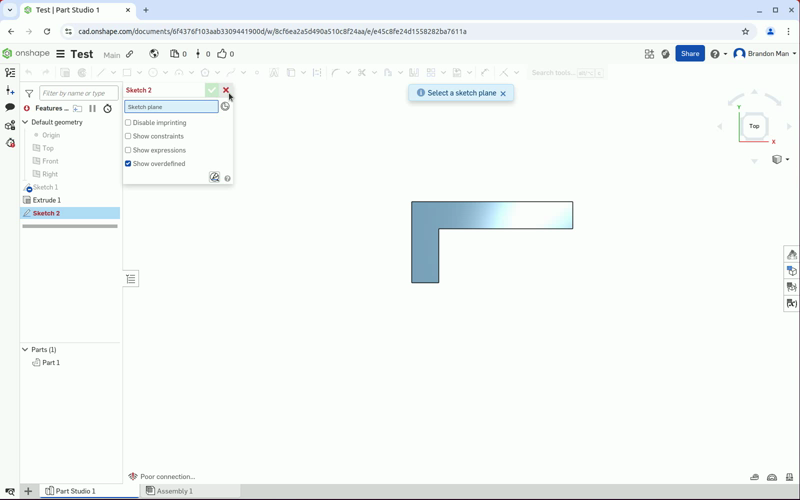
mouse_move(73, 150)
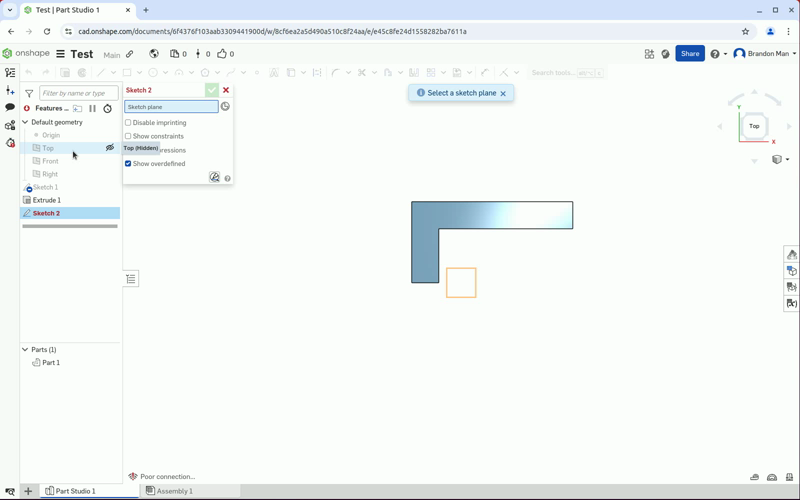
click(73, 150)
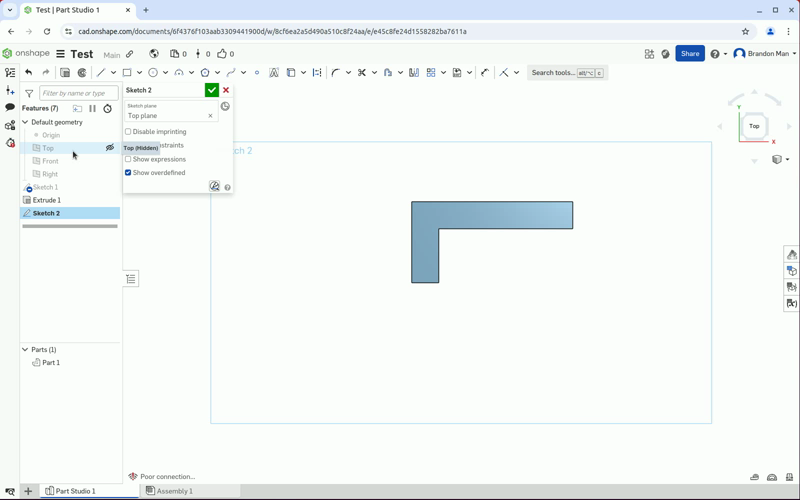
mouse_move(73, 352)
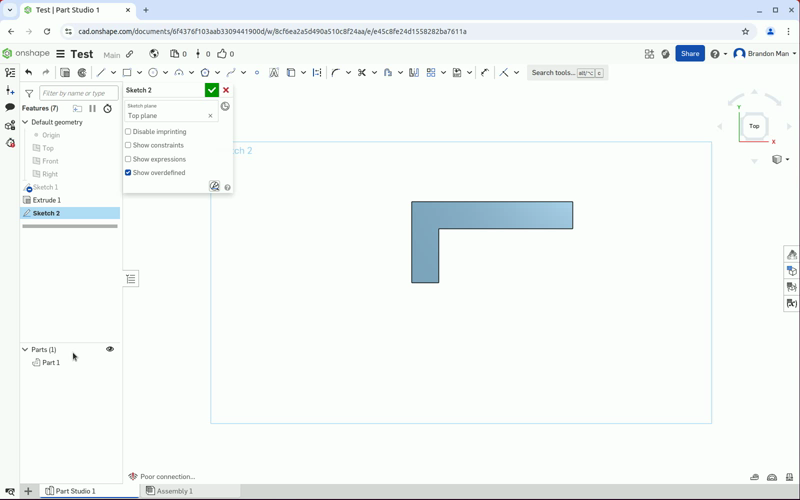
key(y)
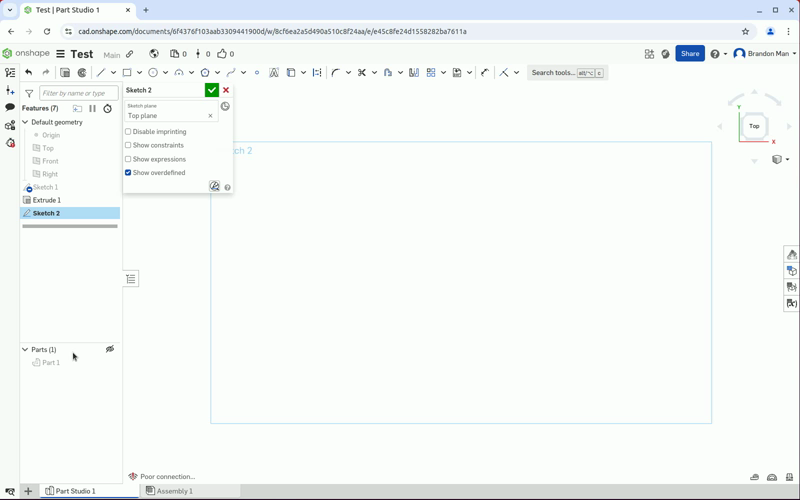
key(l)
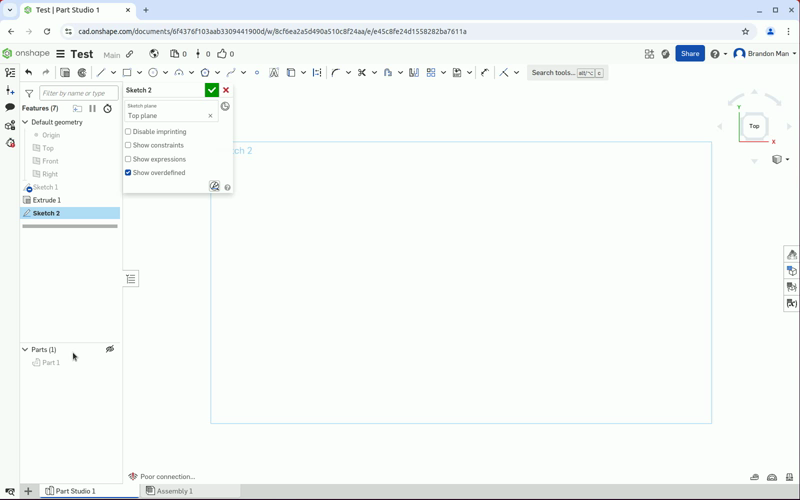
key_down(shift)
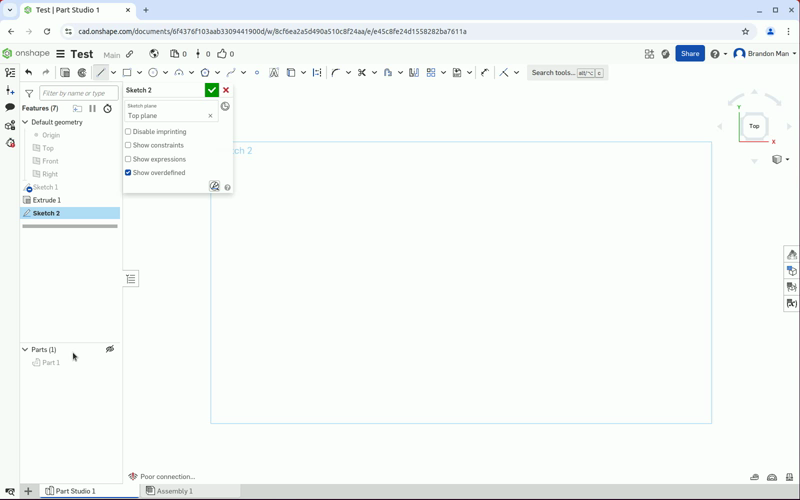
mouse_move(411, 282)
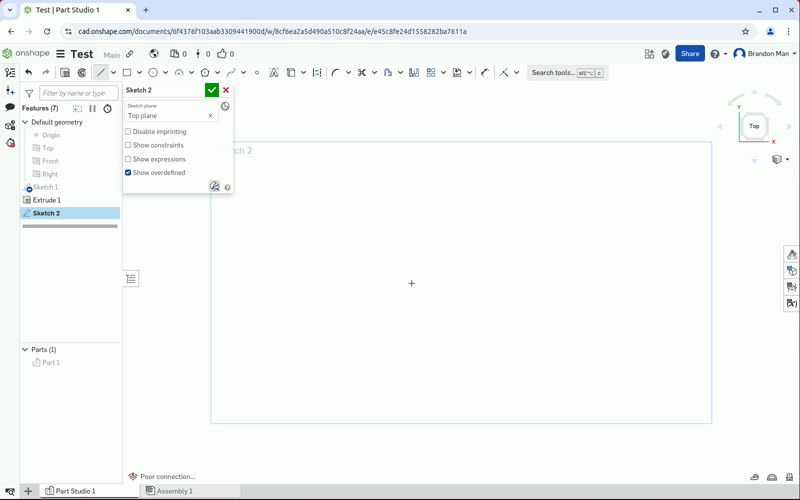
click(411, 282)
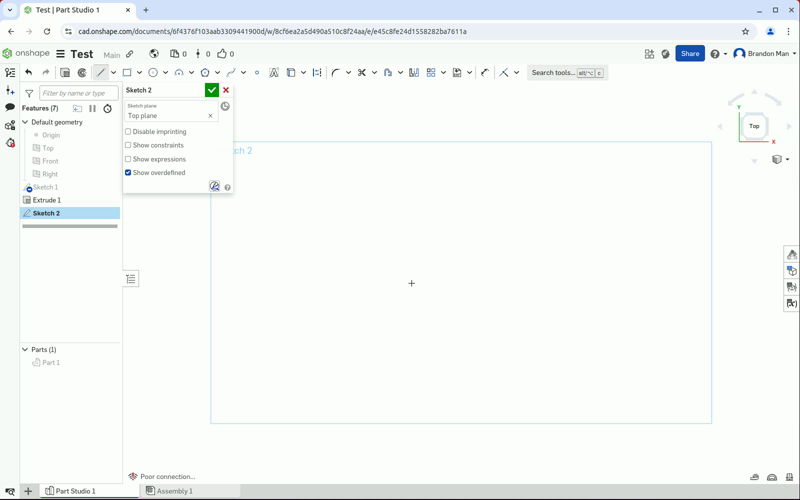
key_up(shift)
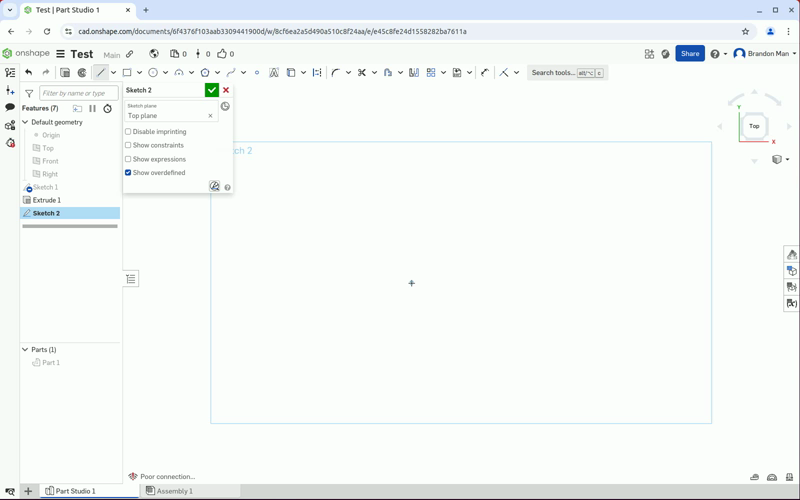
key_down(shift)
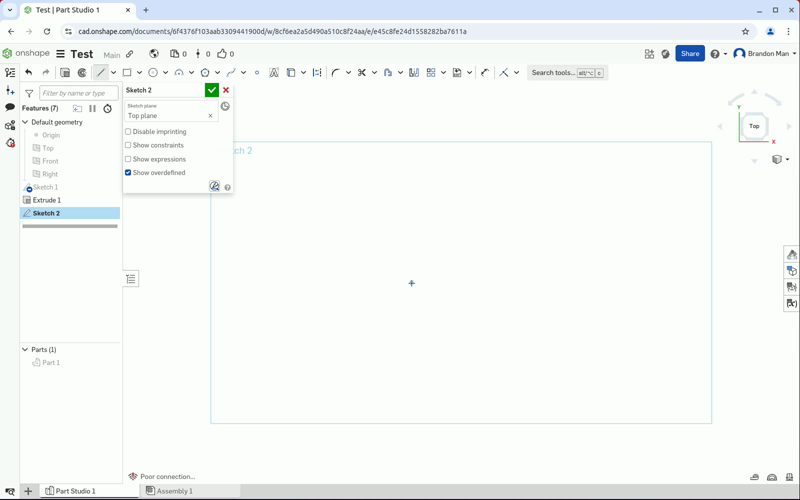
mouse_move(441, 282)
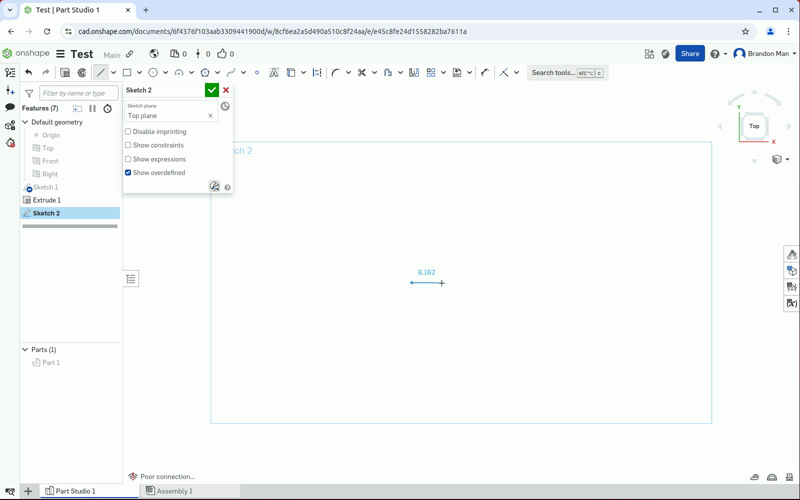
mouse_move(438, 282)
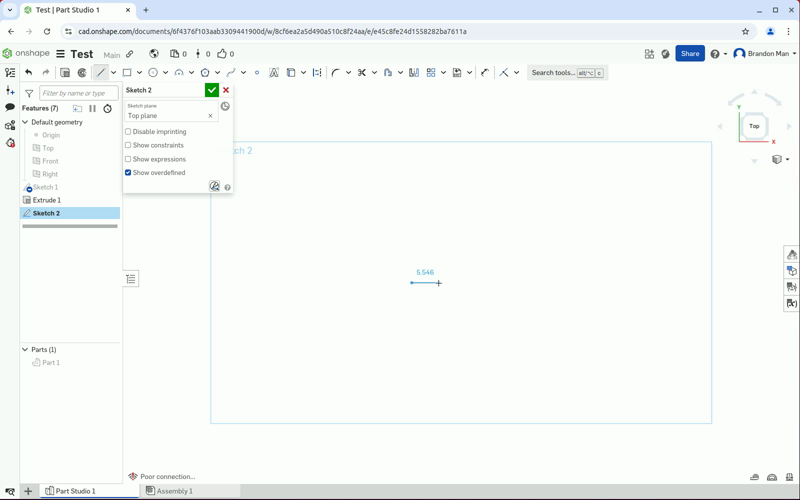
click(438, 282)
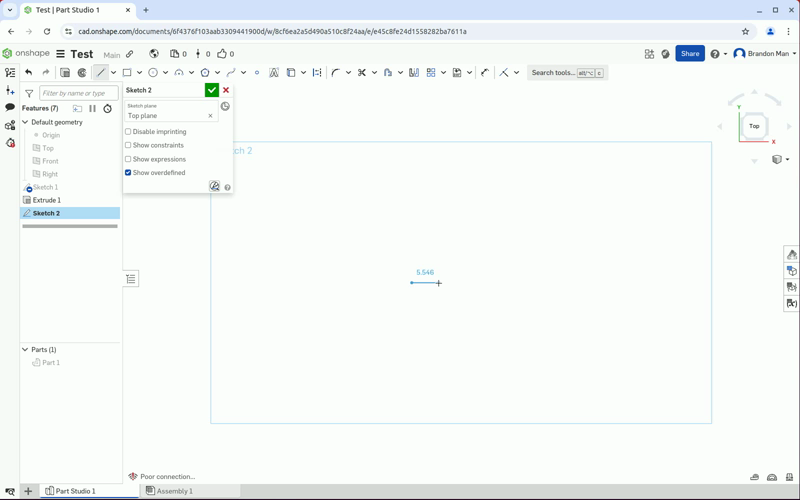
key_up(shift)
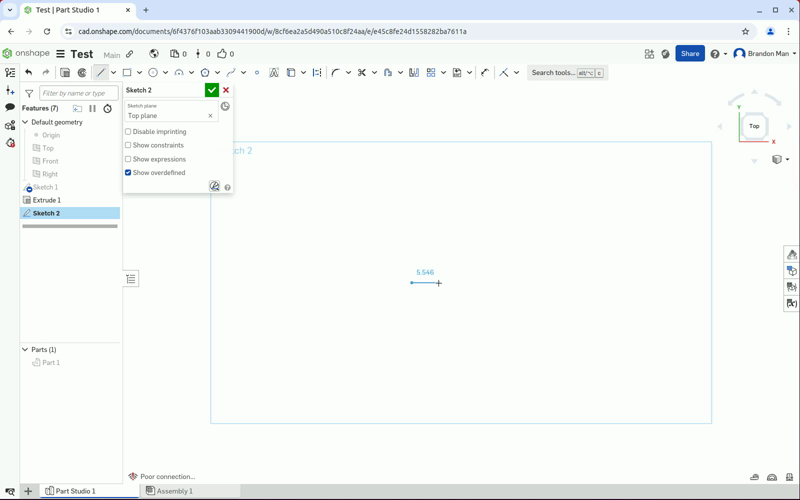
key_down(shift)
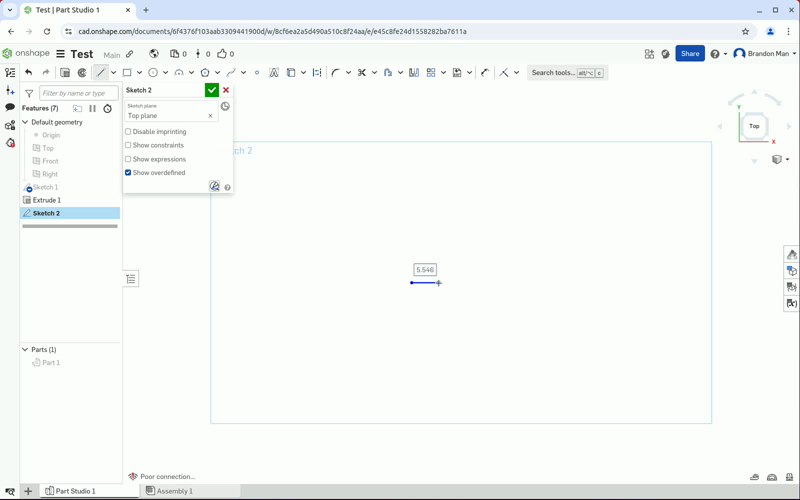
mouse_move(468, 282)
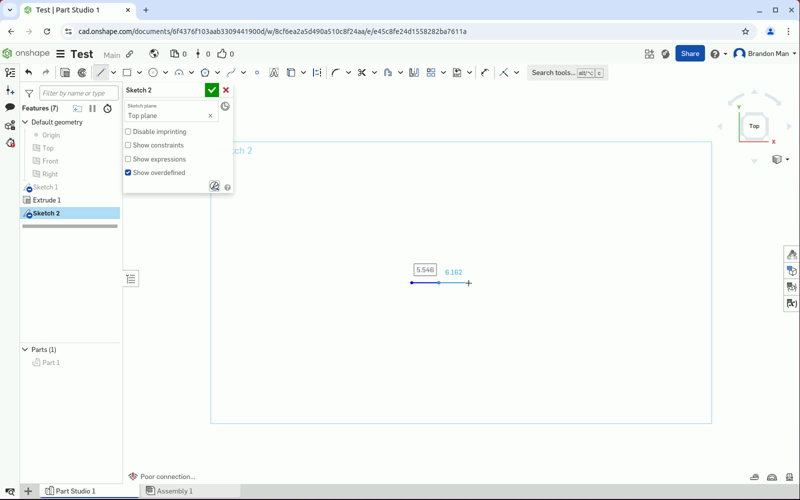
mouse_move(438, 255)
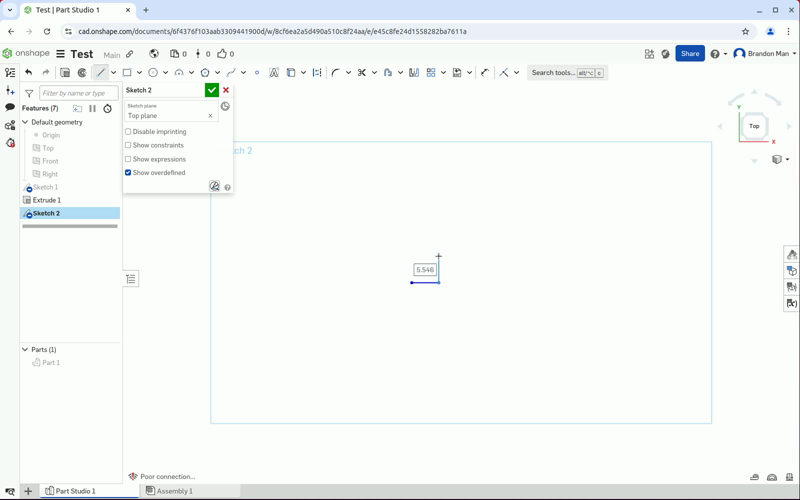
click(438, 255)
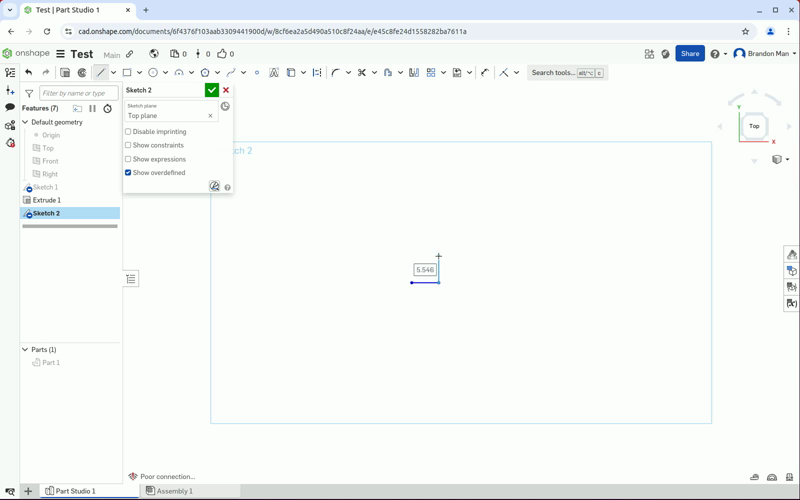
key_up(shift)
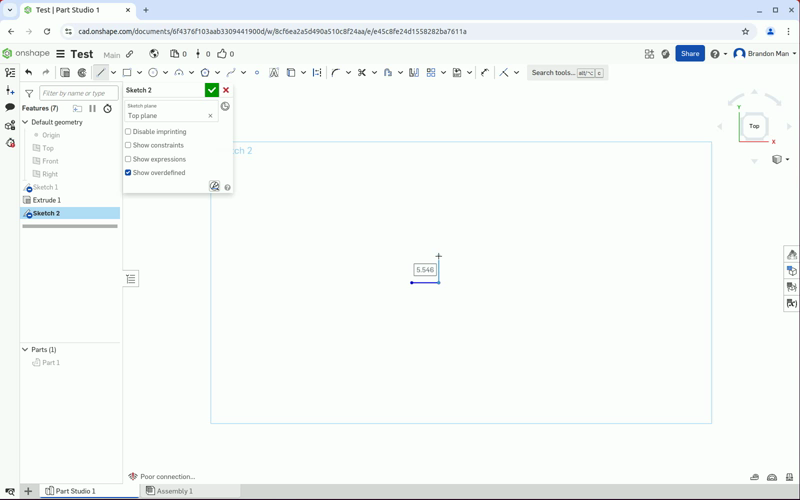
key_down(shift)
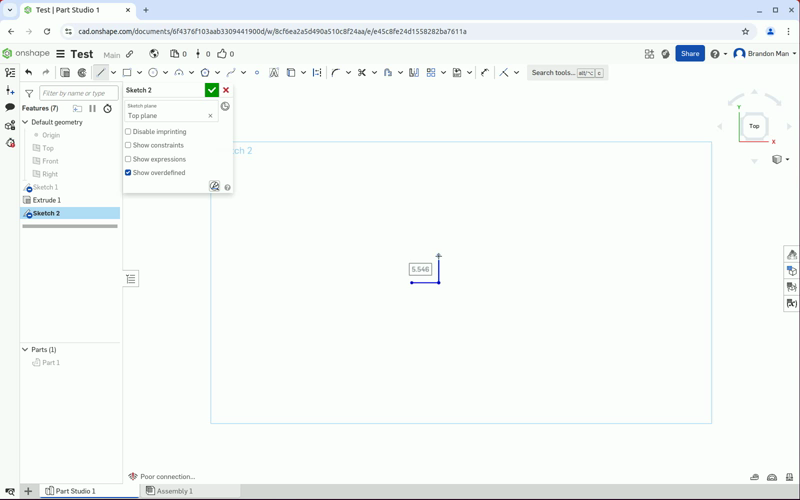
mouse_move(468, 255)
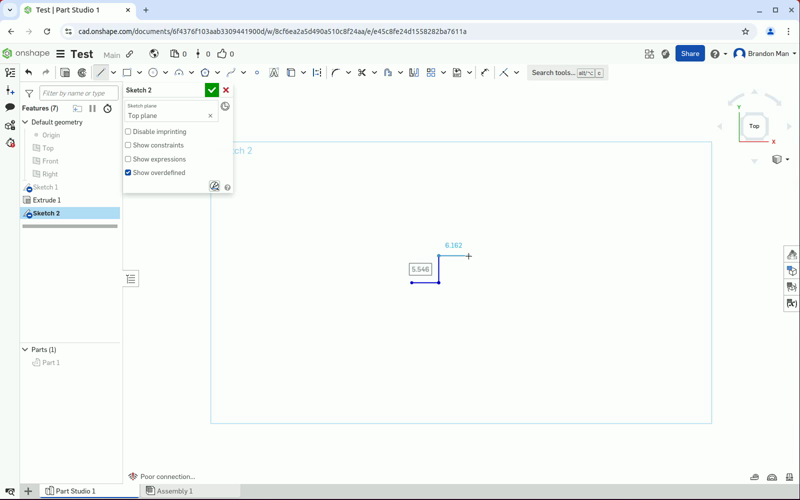
mouse_move(438, 228)
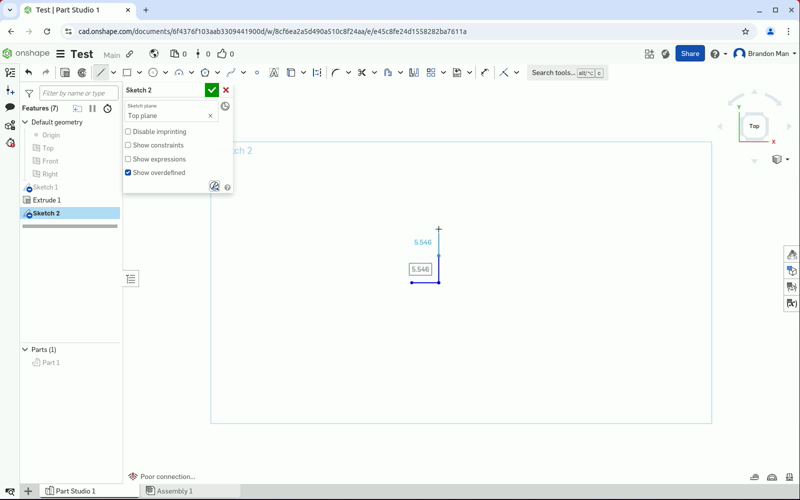
click(438, 228)
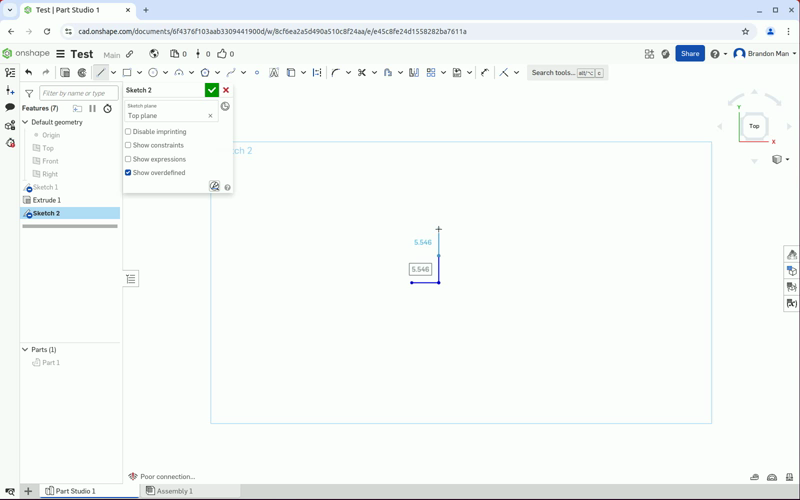
key_up(shift)
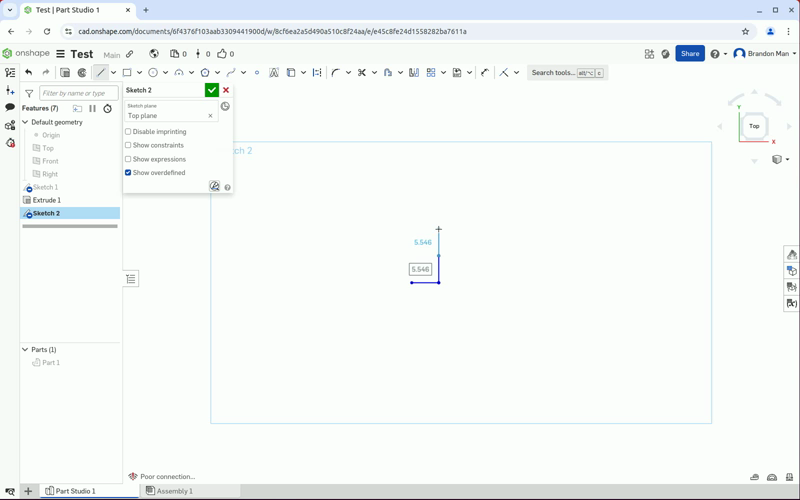
key_down(shift)
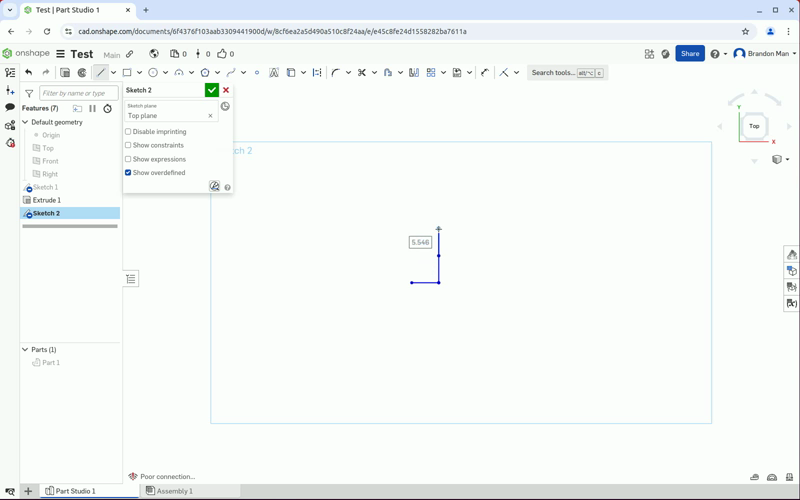
mouse_move(468, 228)
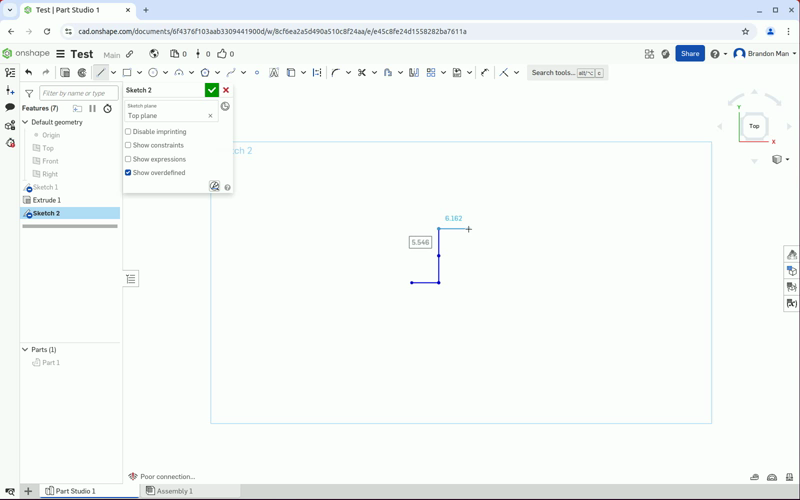
mouse_move(492, 228)
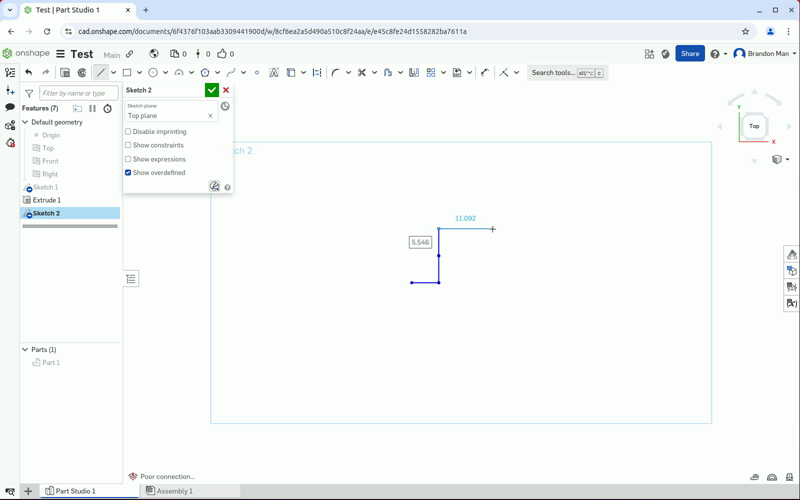
click(492, 228)
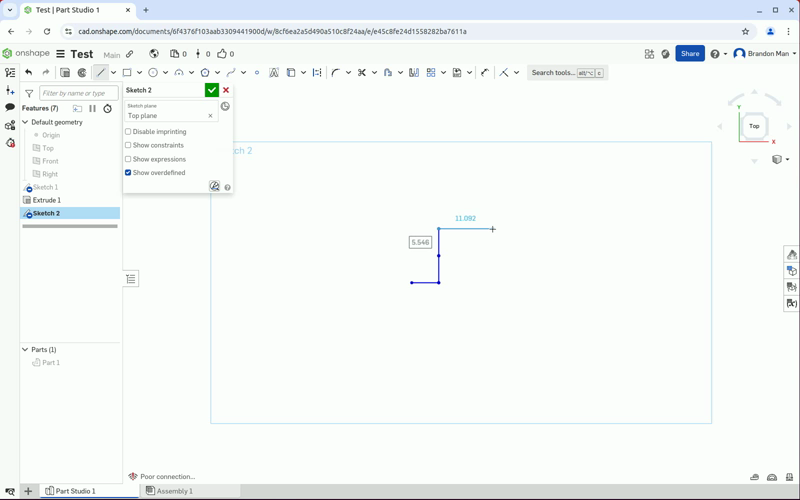
key_up(shift)
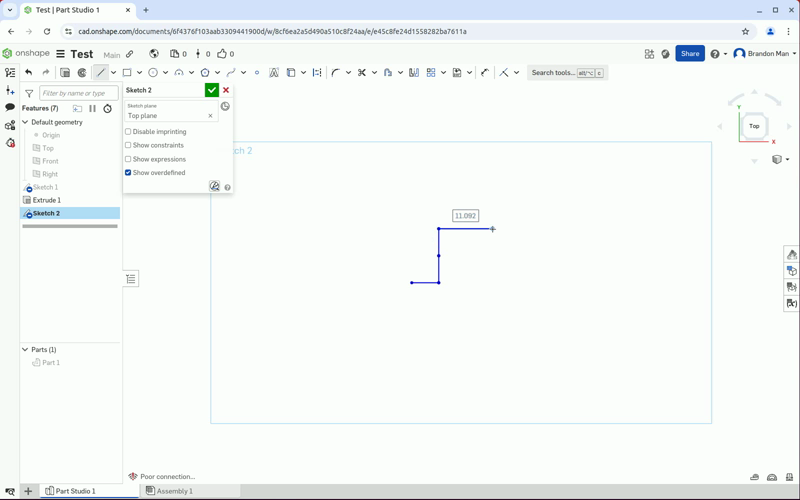
key_down(shift)
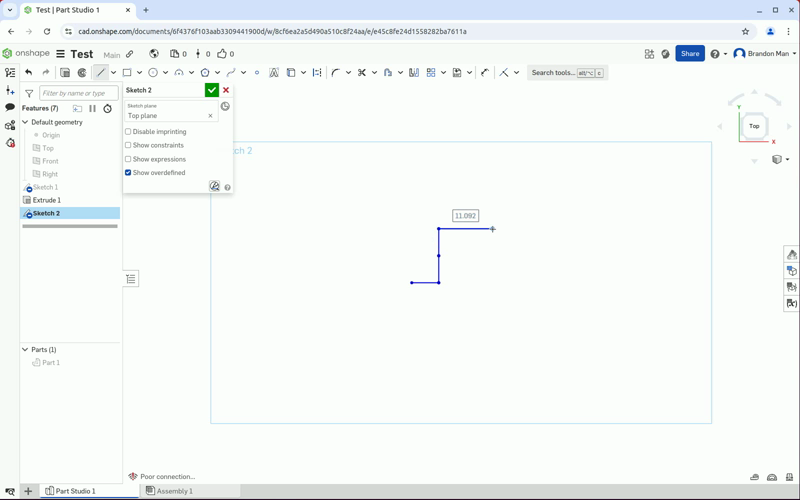
mouse_move(572, 228)
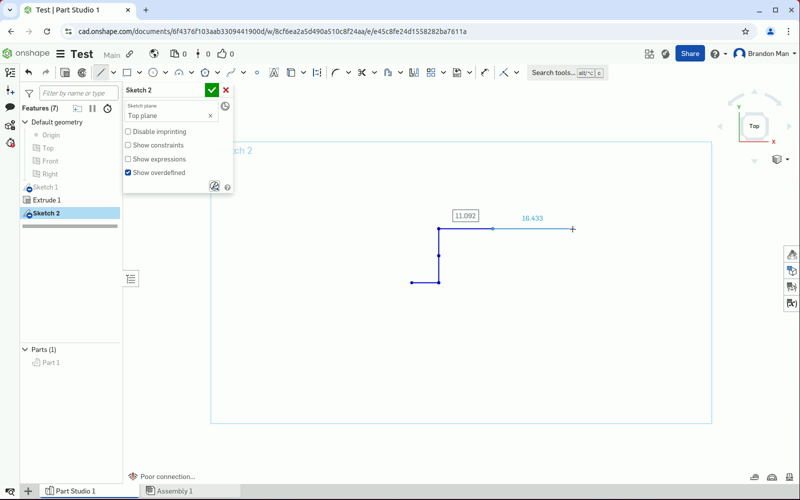
click(572, 228)
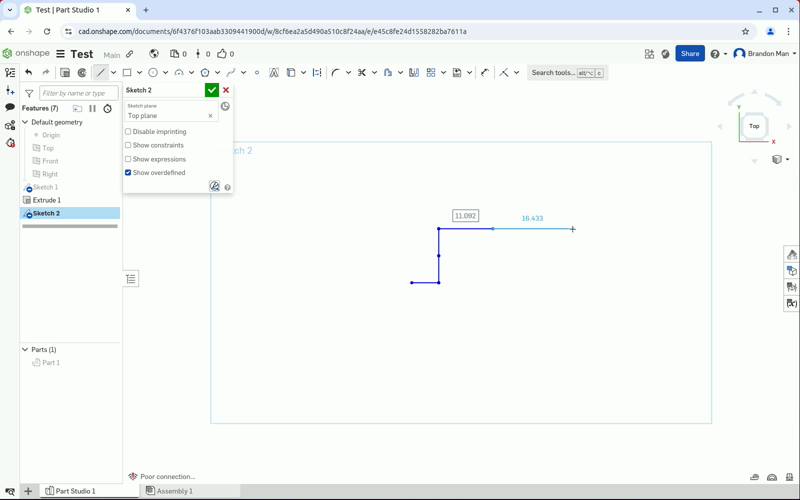
key_up(shift)
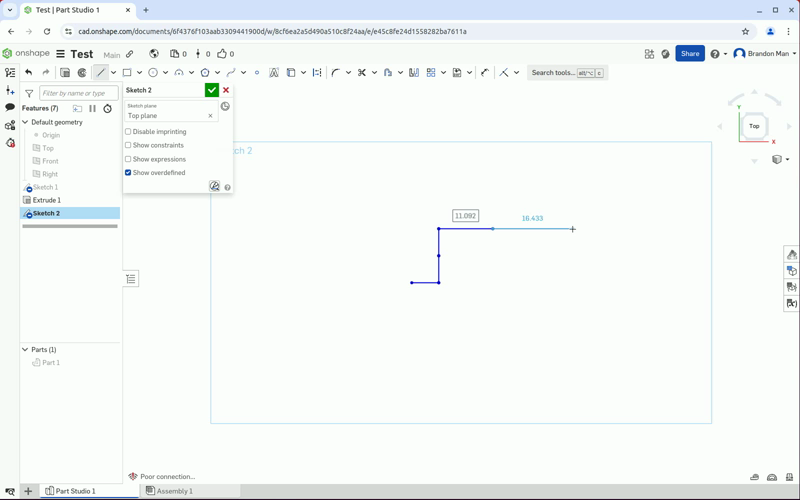
key_down(shift)
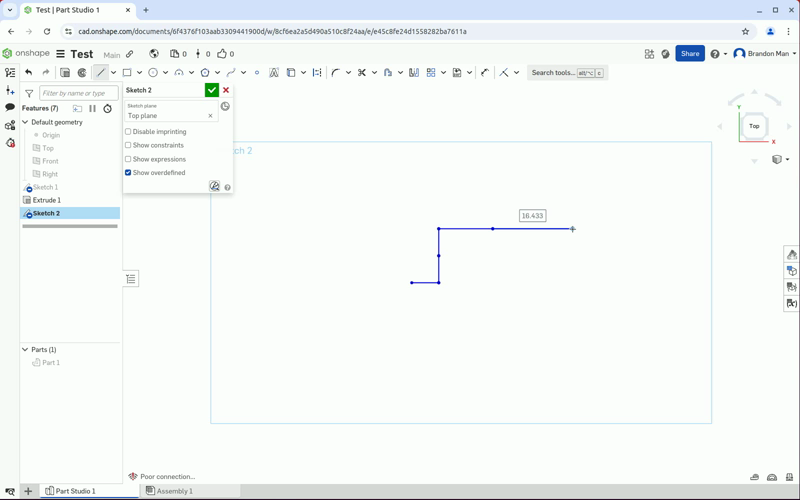
mouse_move(589, 228)
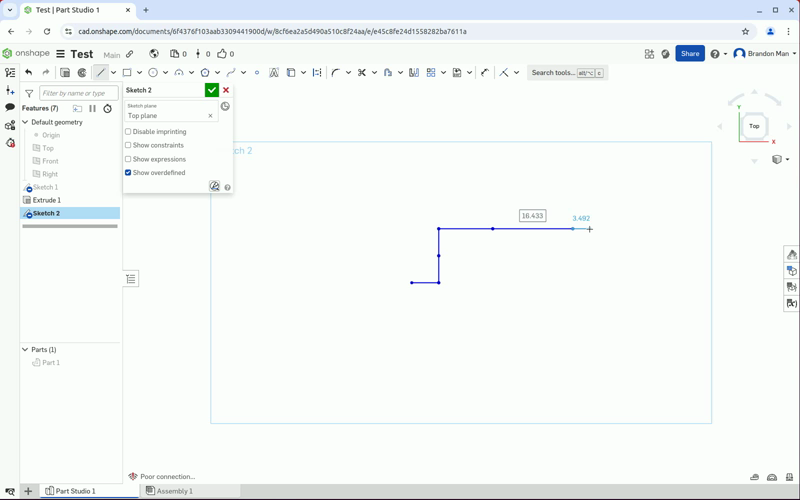
mouse_move(572, 201)
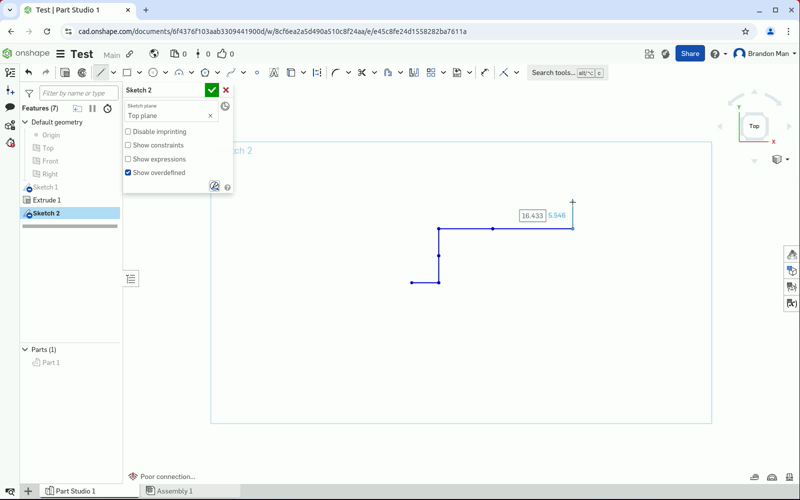
click(572, 201)
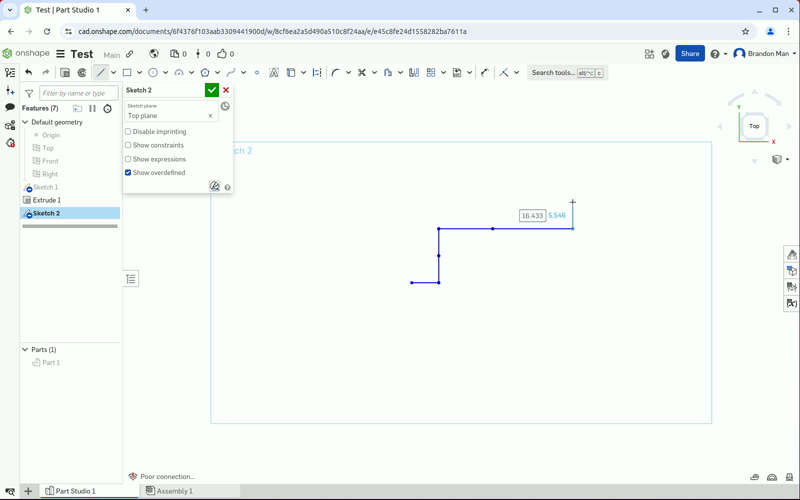
key_up(shift)
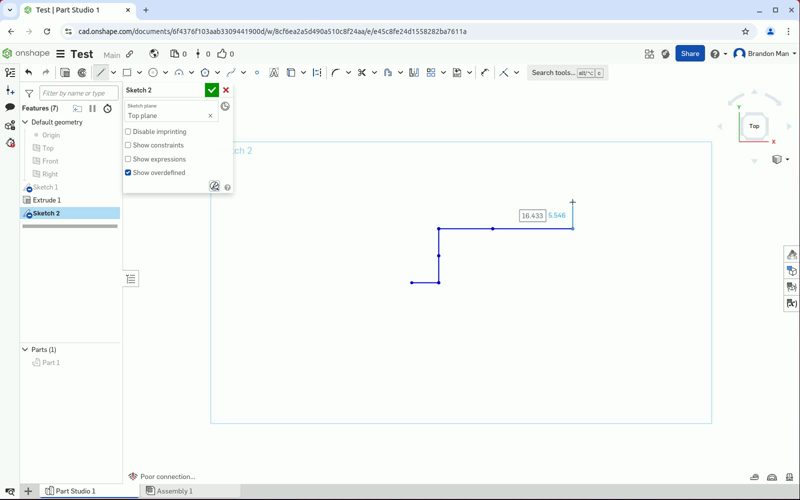
key_down(shift)
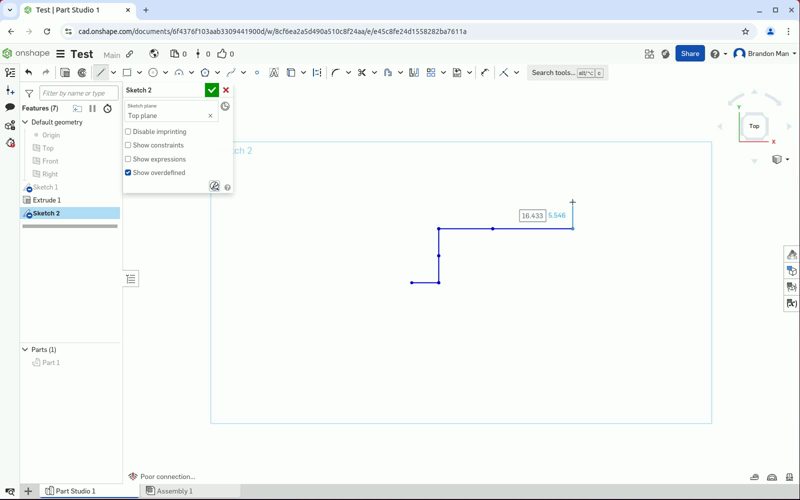
mouse_move(411, 201)
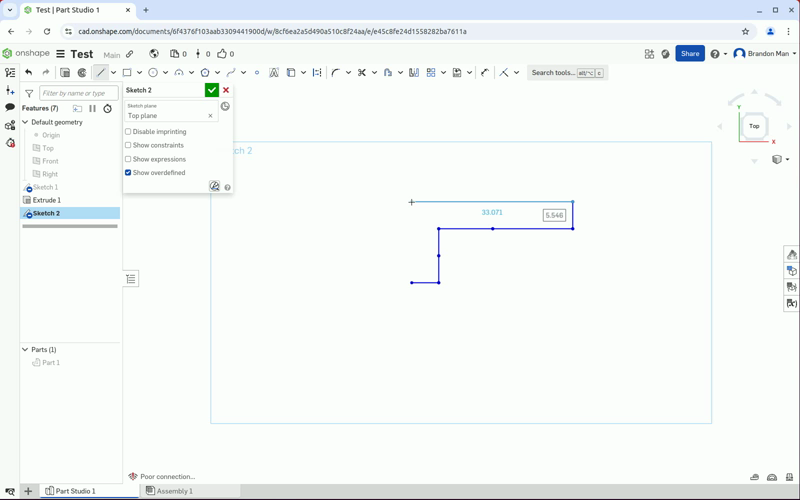
click(411, 201)
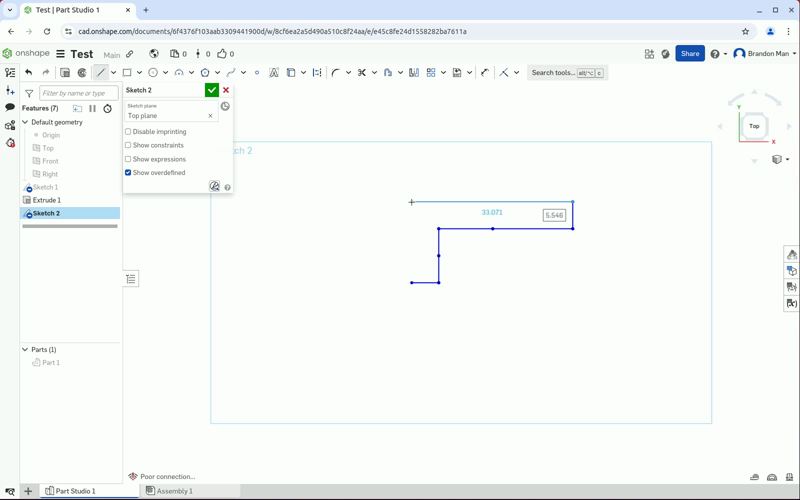
key_up(shift)
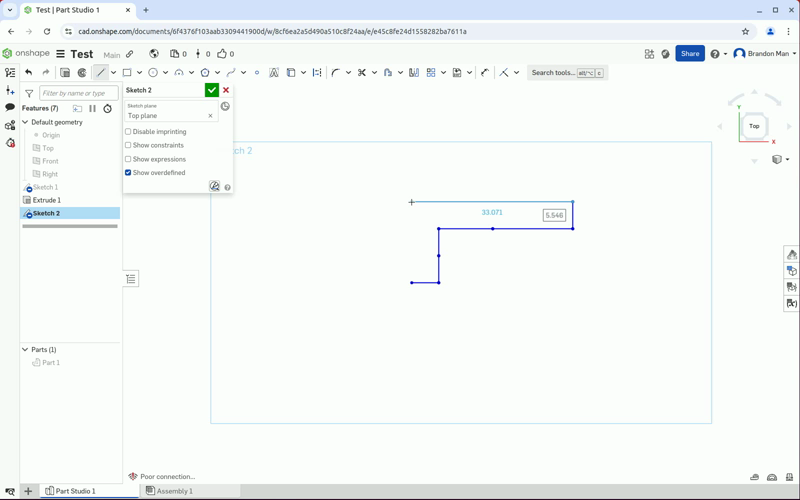
key_down(shift)
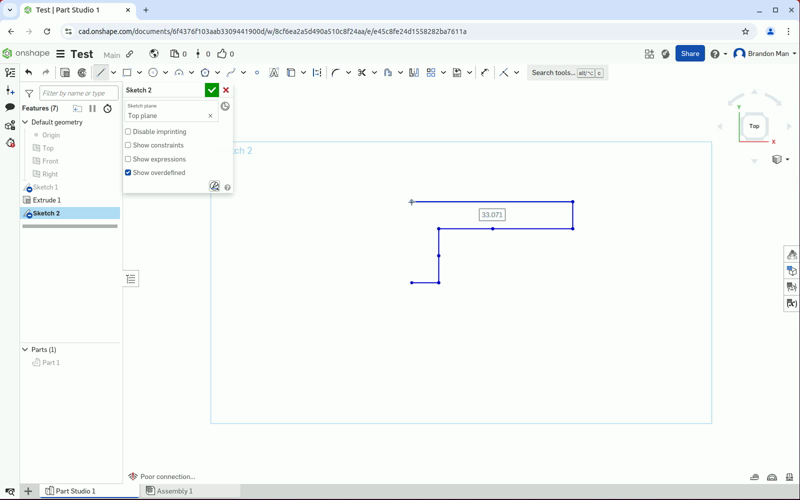
mouse_move(411, 282)
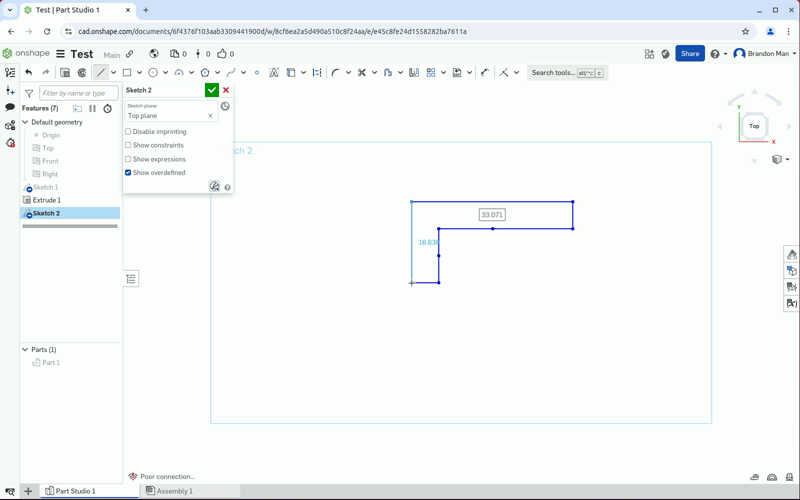
key_up(shift)
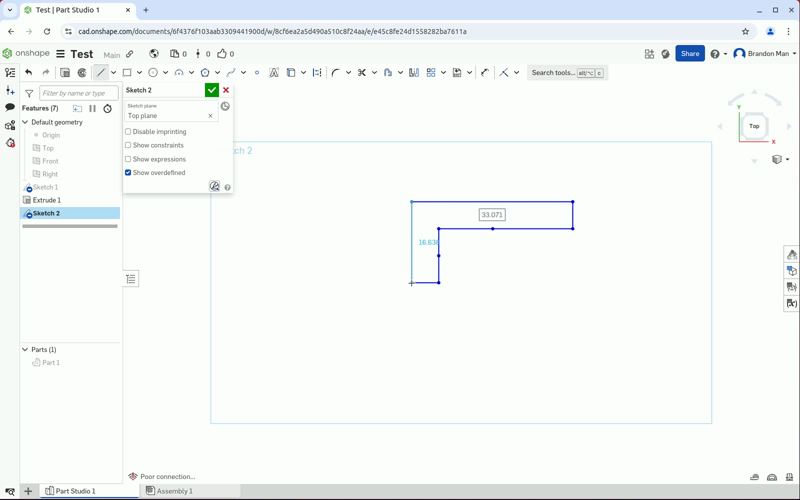
click(411, 282)
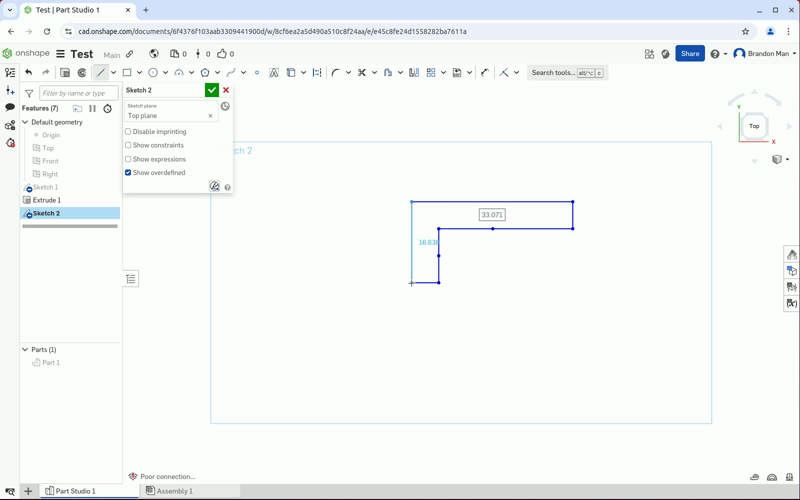
key(esc)
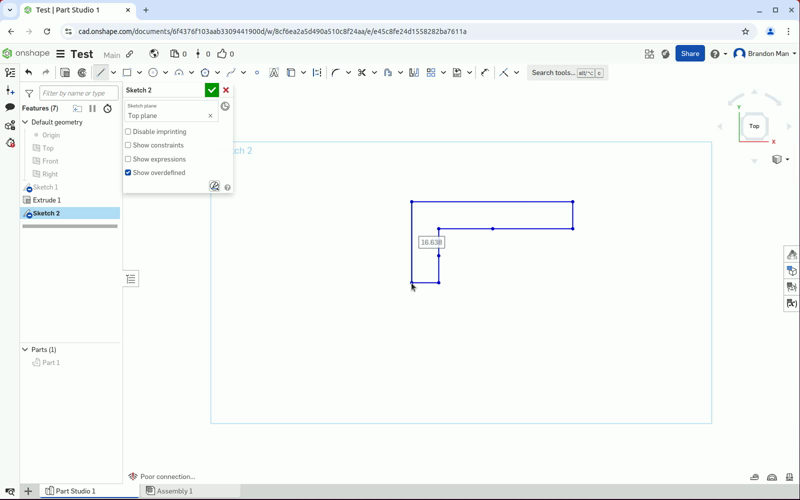
mouse_move(505, 218)
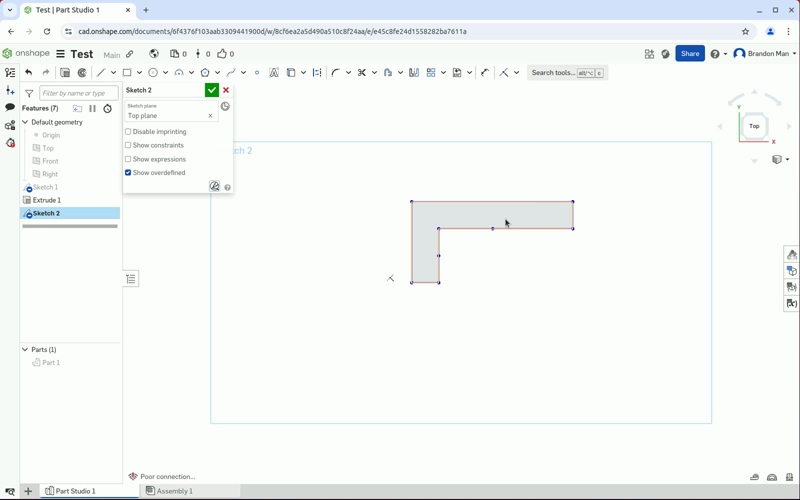
click(505, 218)
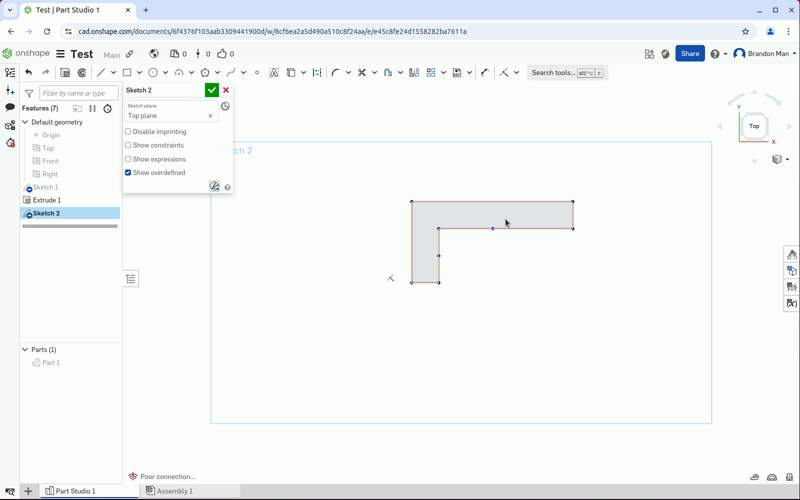
mouse_move(73, 352)
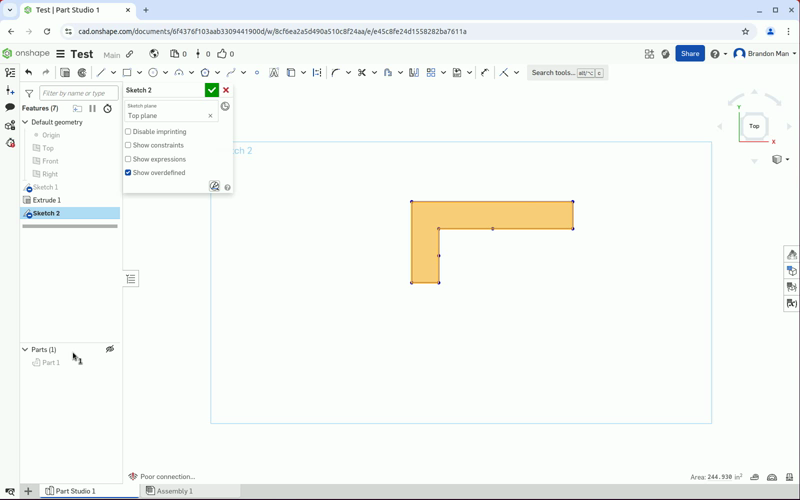
key(shift+y)
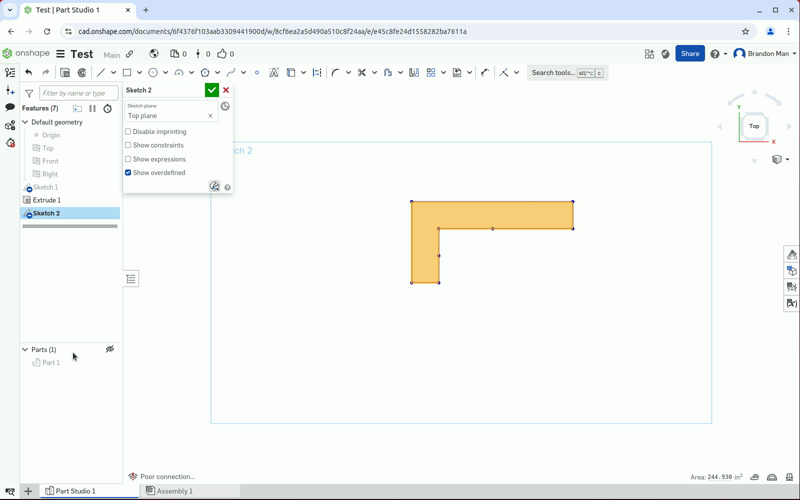
key(shift+e)
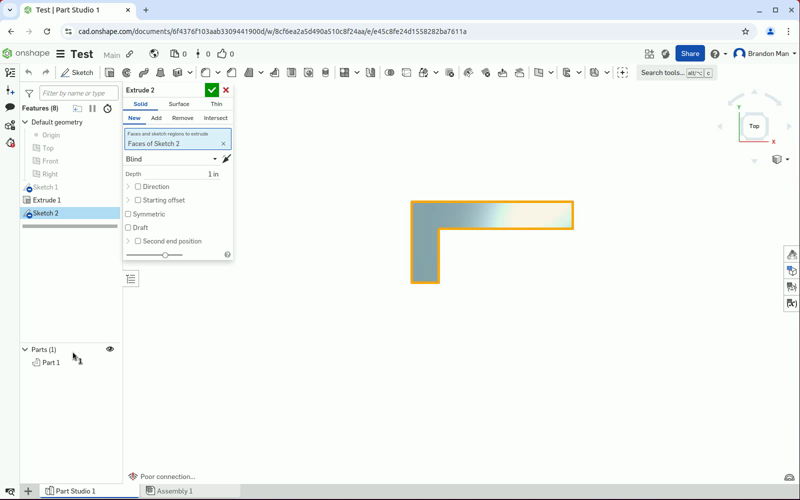
mouse_move(143, 106)
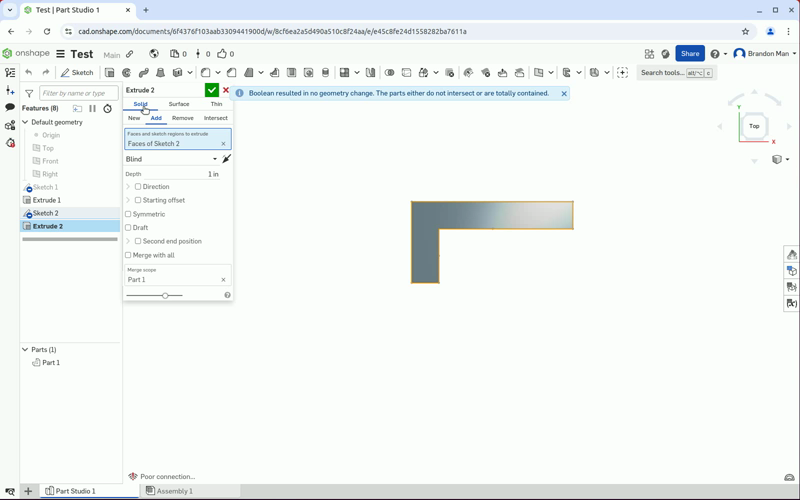
click(143, 106)
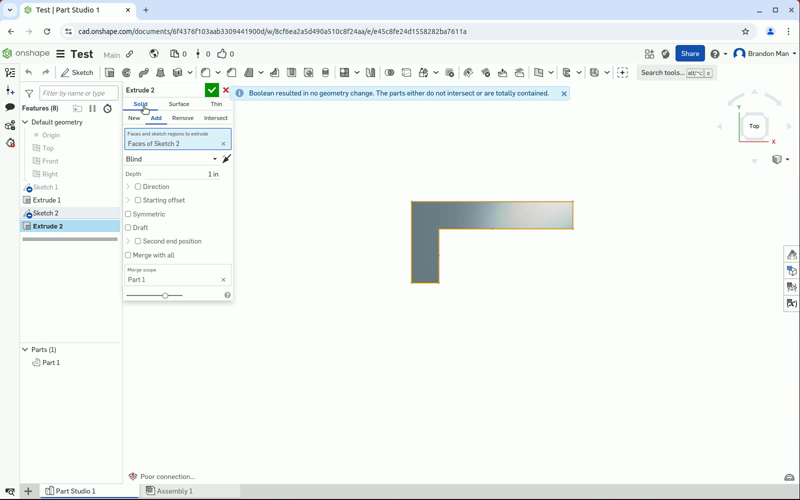
mouse_move(137, 120)
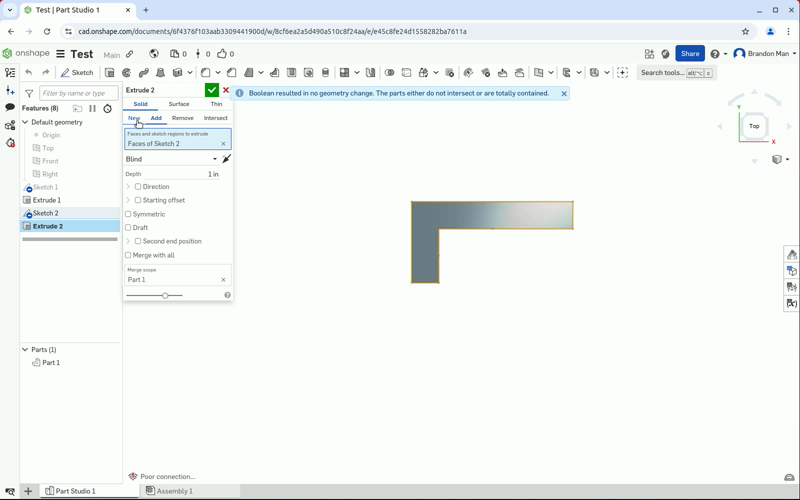
click(137, 120)
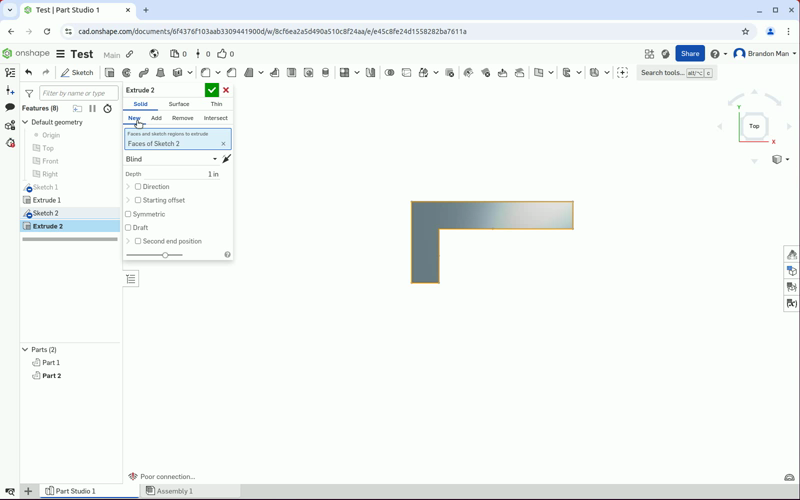
key(tab, 4)
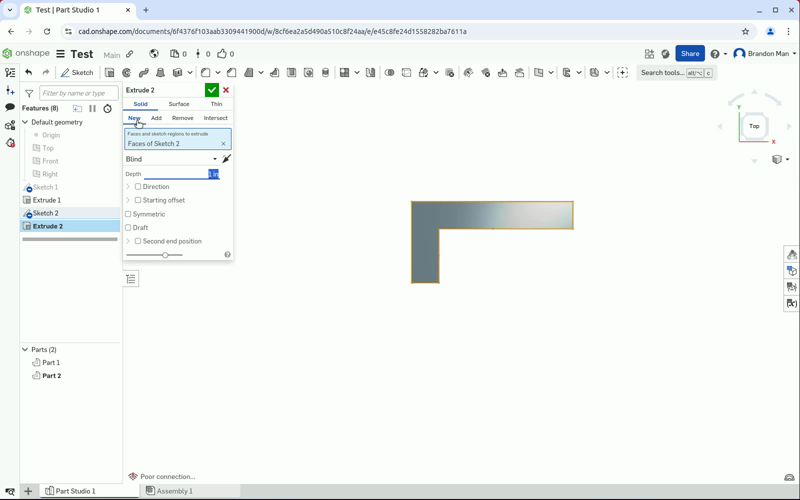
text(5.536)
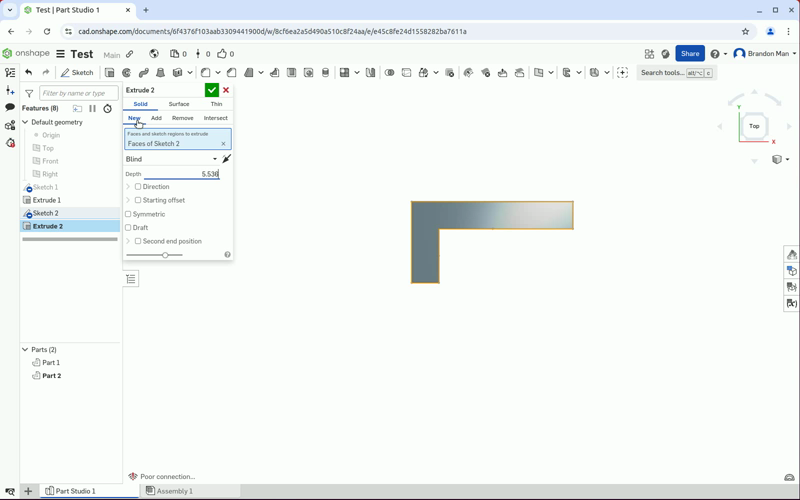
key(enter)
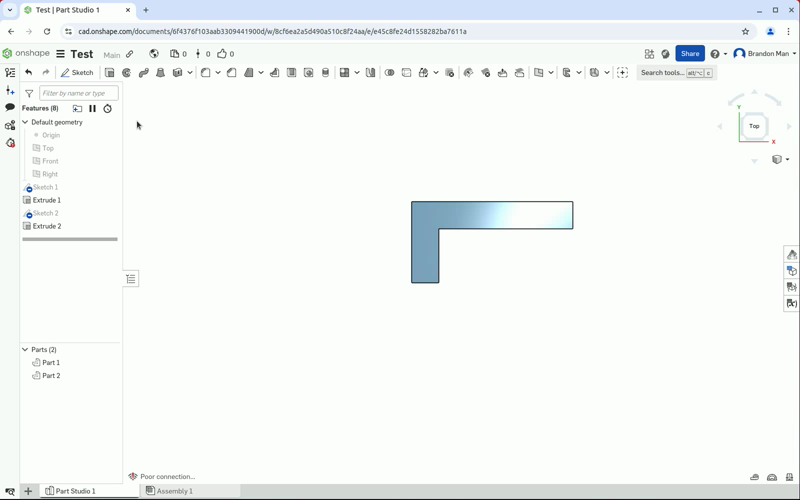
key(shift+h)
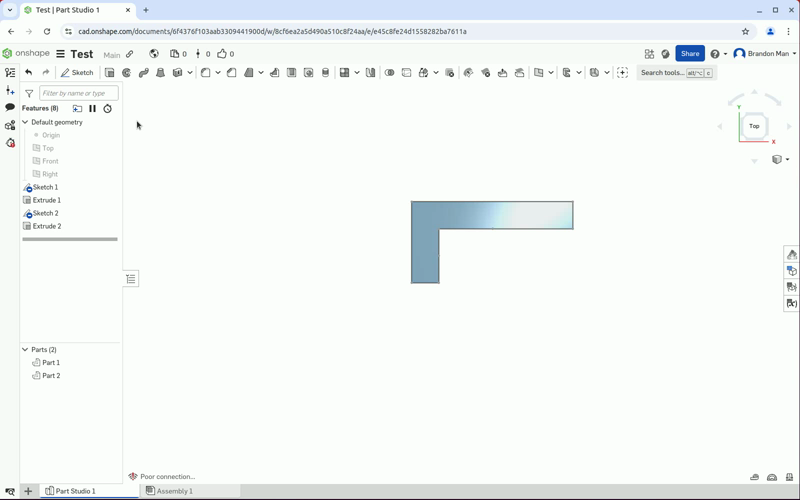
key(shift+h)
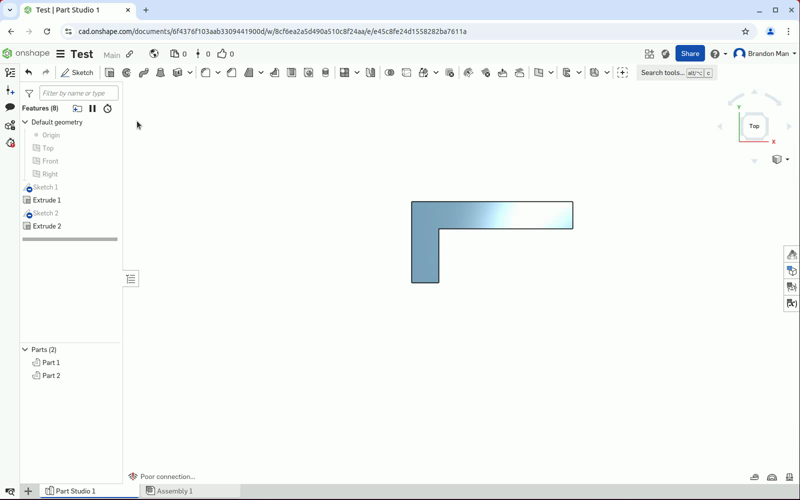
mouse_move(73, 189)
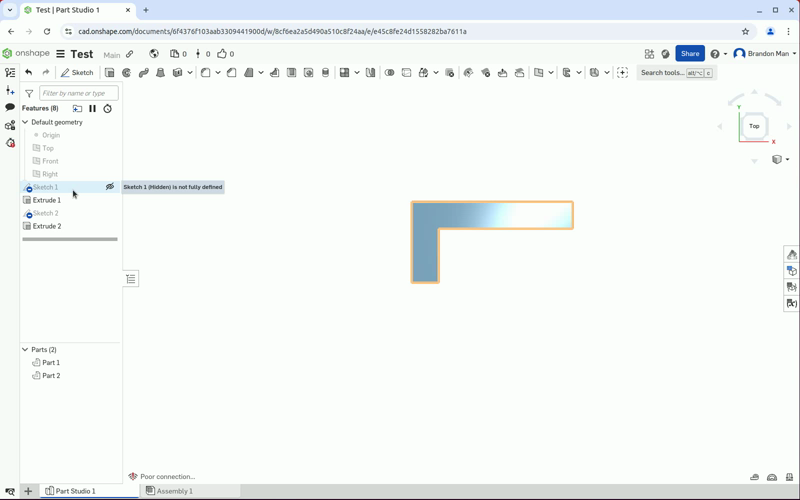
click(73, 189)
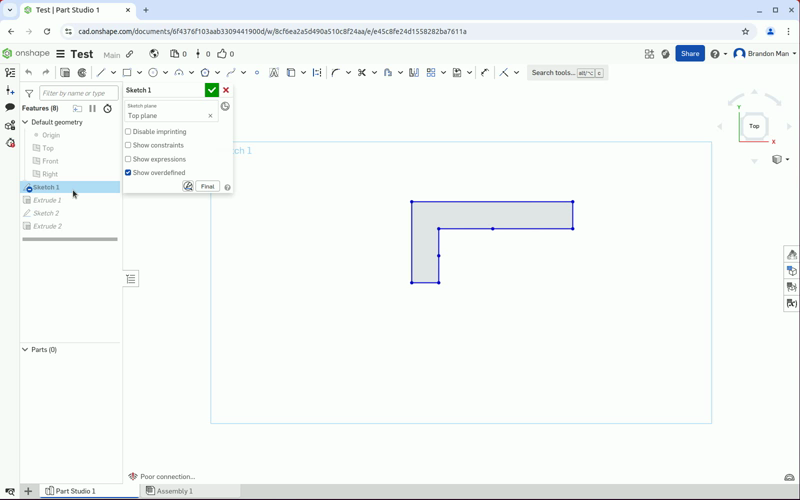
mouse_move(229, 92)
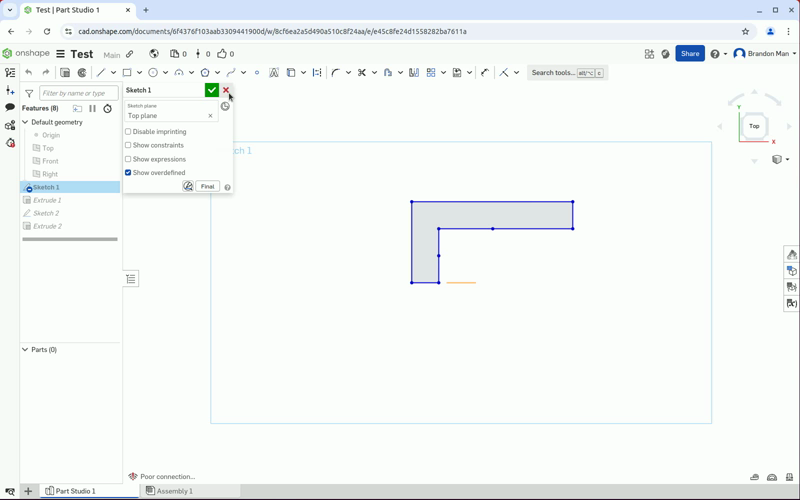
click(229, 92)
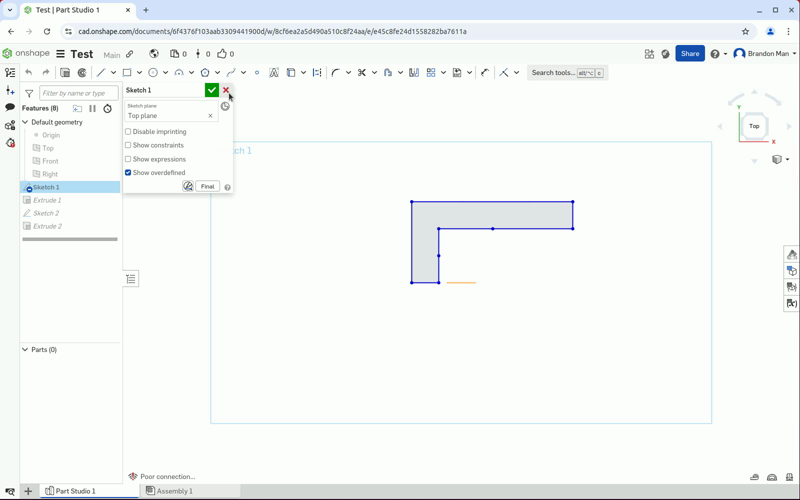
key(shift+s)
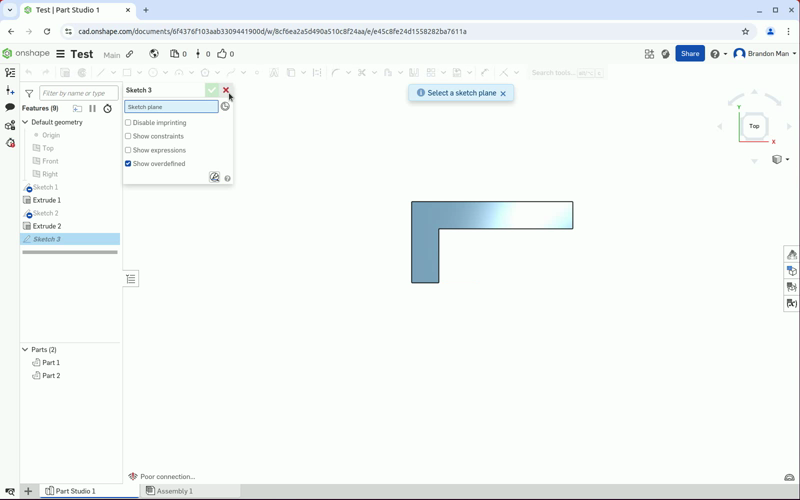
mouse_move(73, 150)
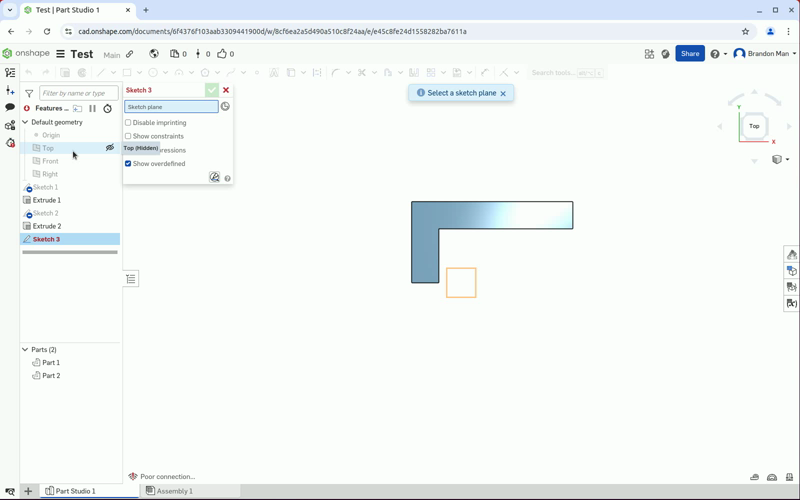
click(73, 150)
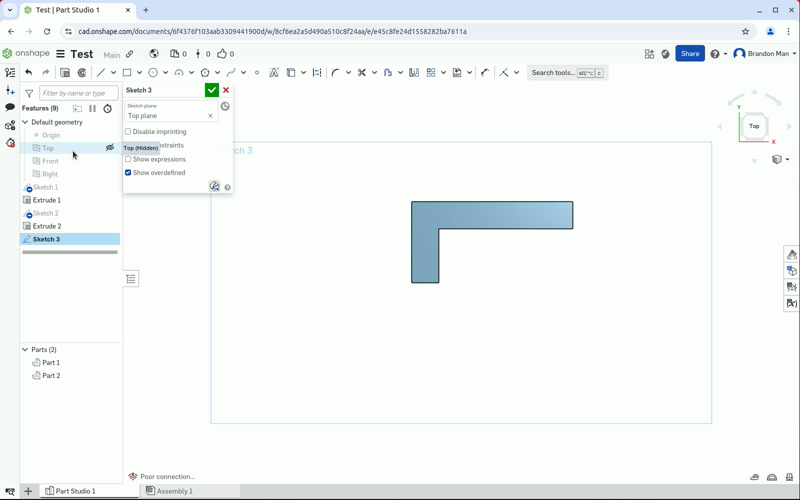
mouse_move(73, 352)
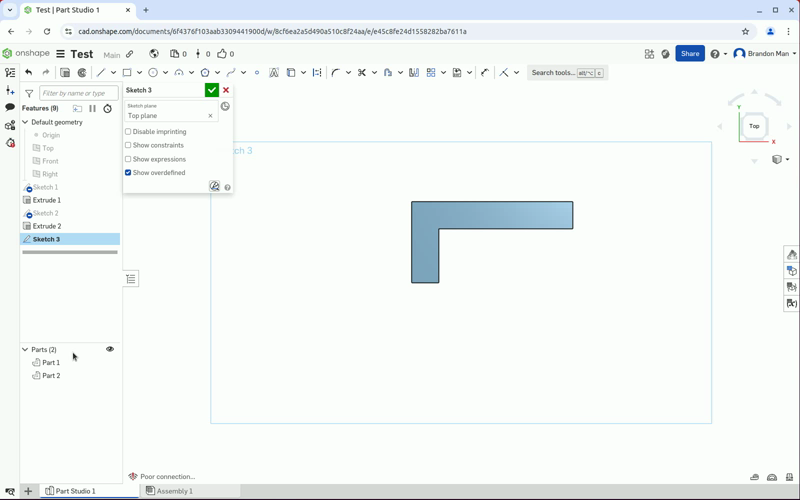
key(y)
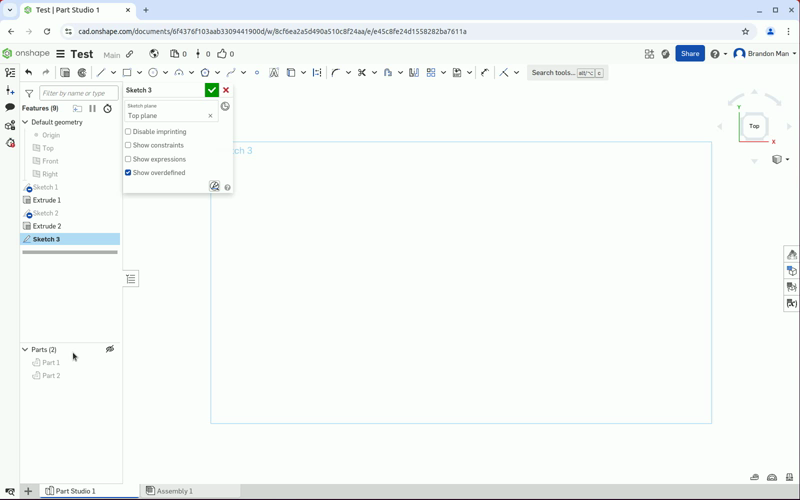
key(l)
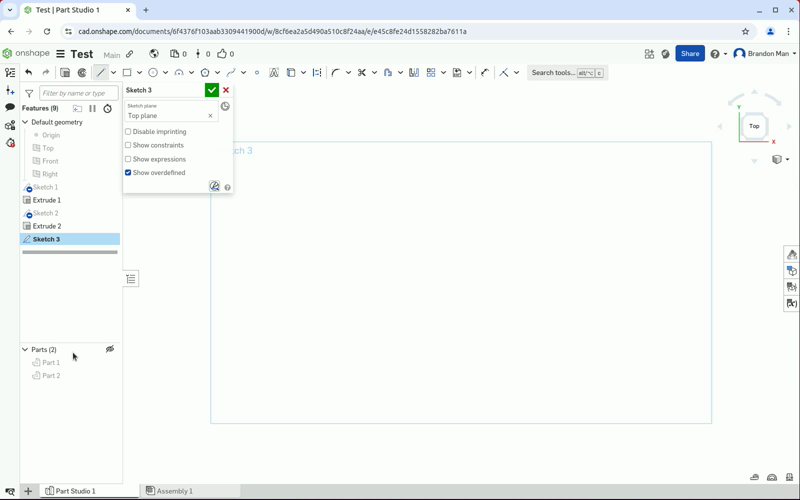
key_down(shift)
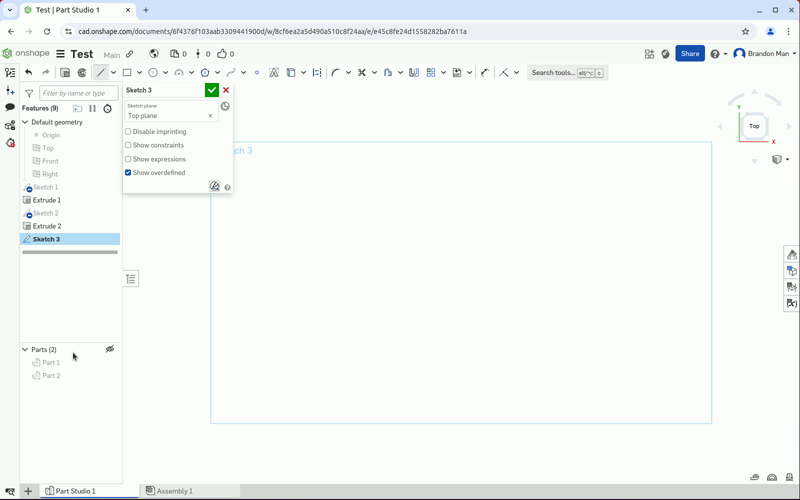
mouse_move(438, 255)
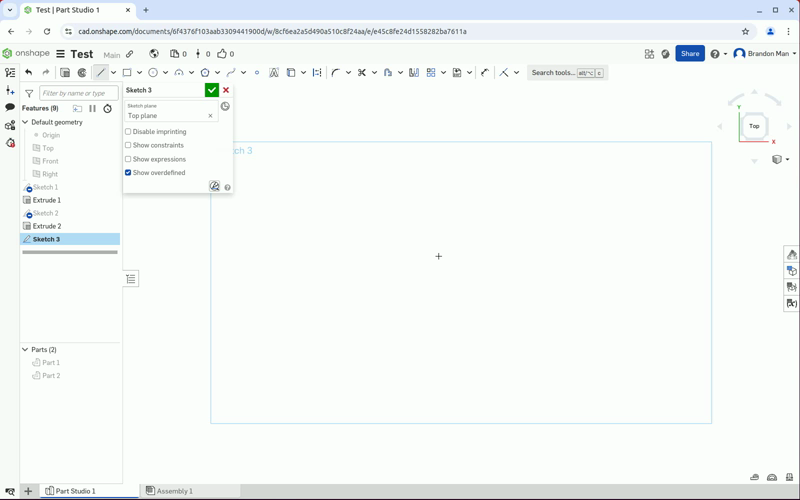
click(438, 255)
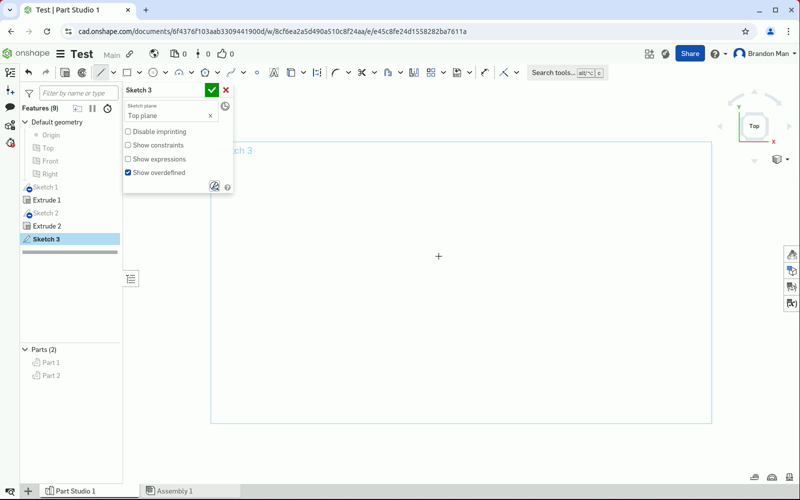
key_up(shift)
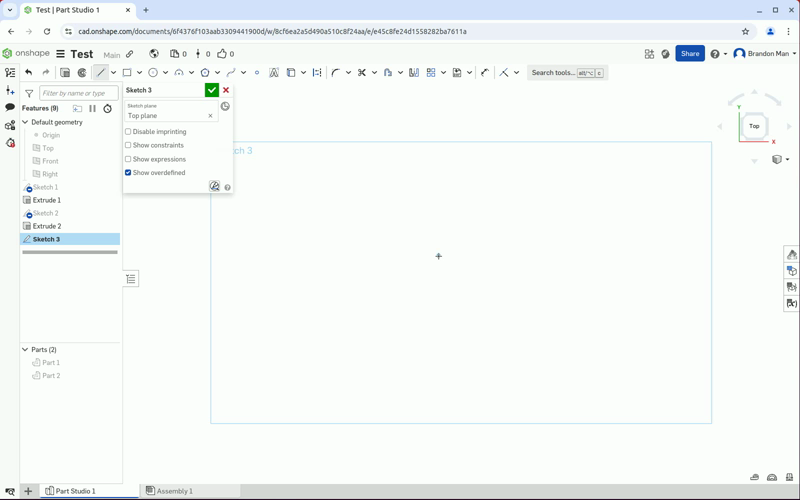
key_down(shift)
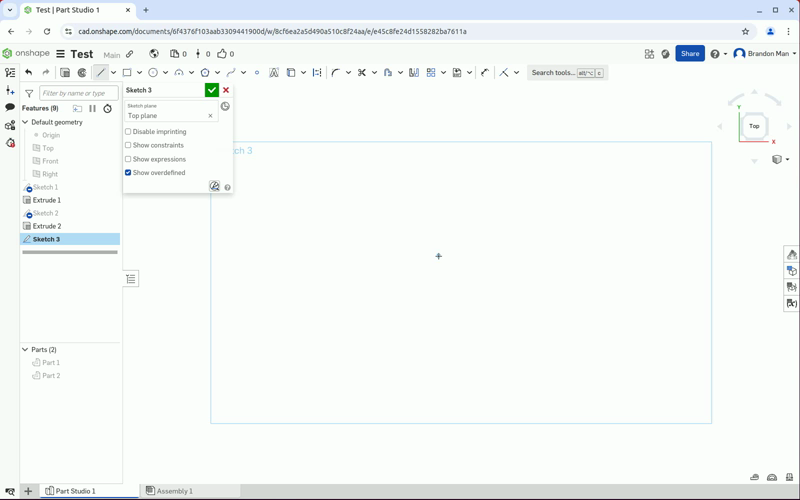
mouse_move(493, 228)
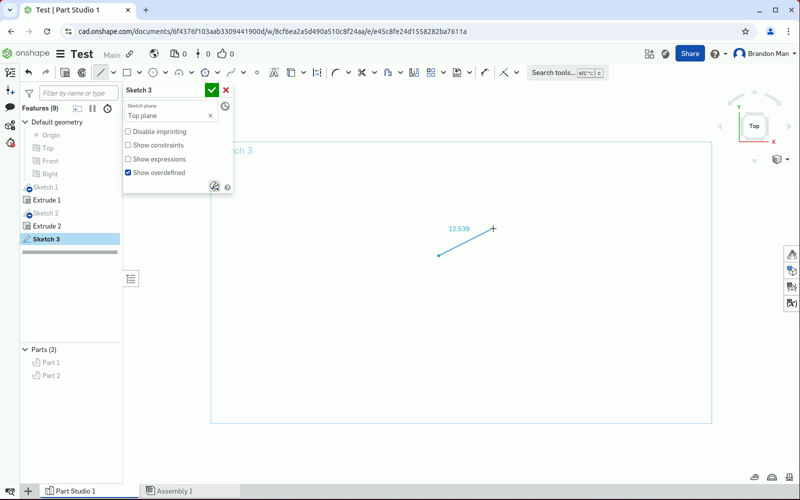
click(493, 228)
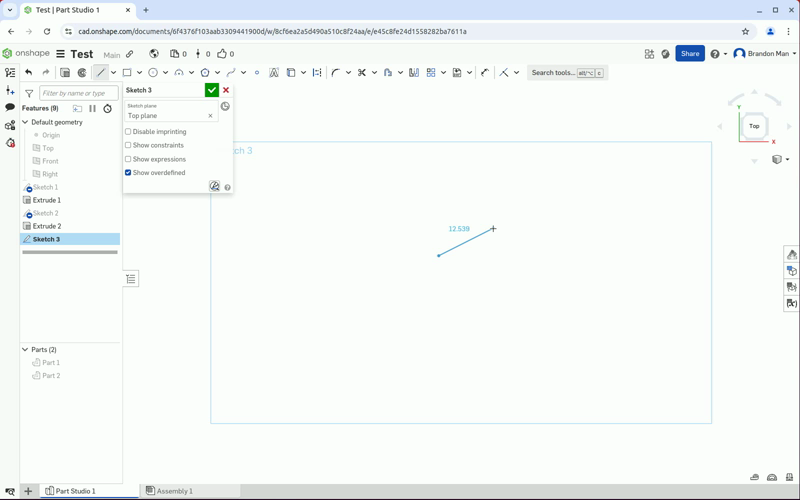
key_up(shift)
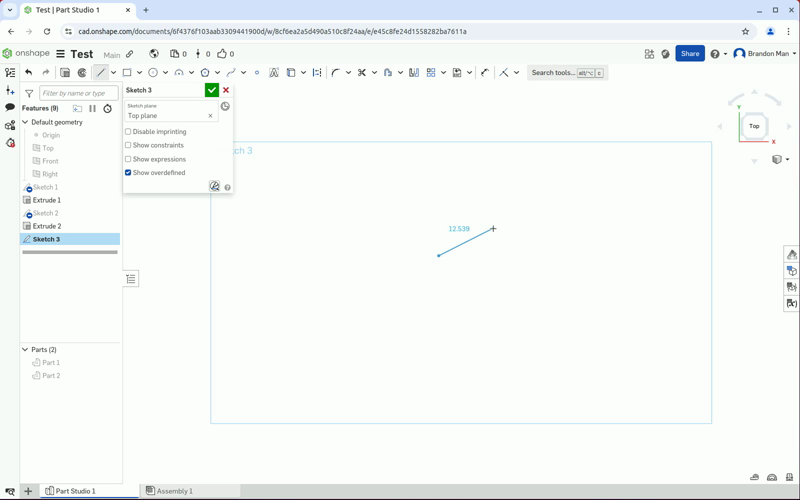
key_down(shift)
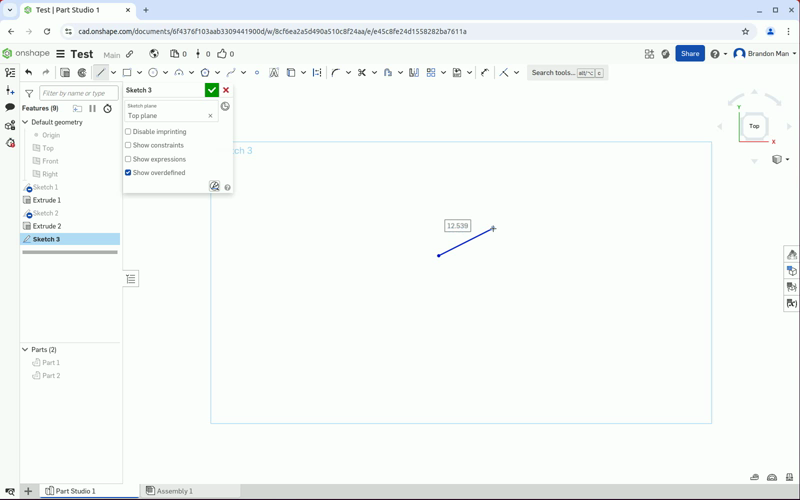
mouse_move(523, 228)
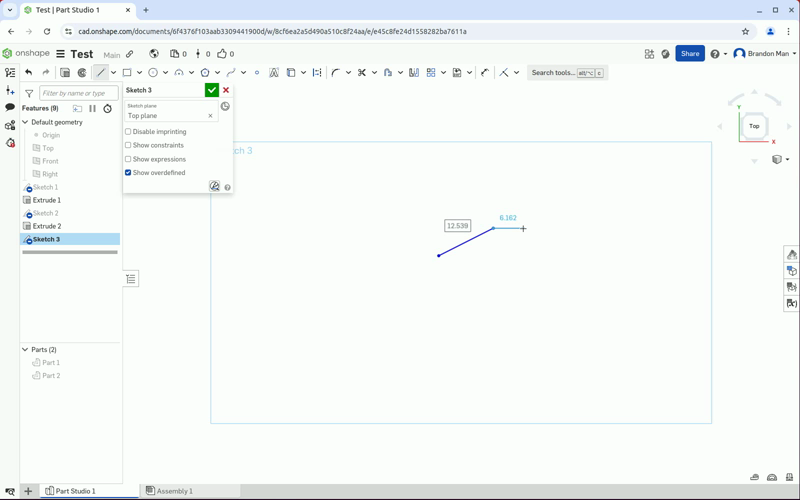
mouse_move(438, 228)
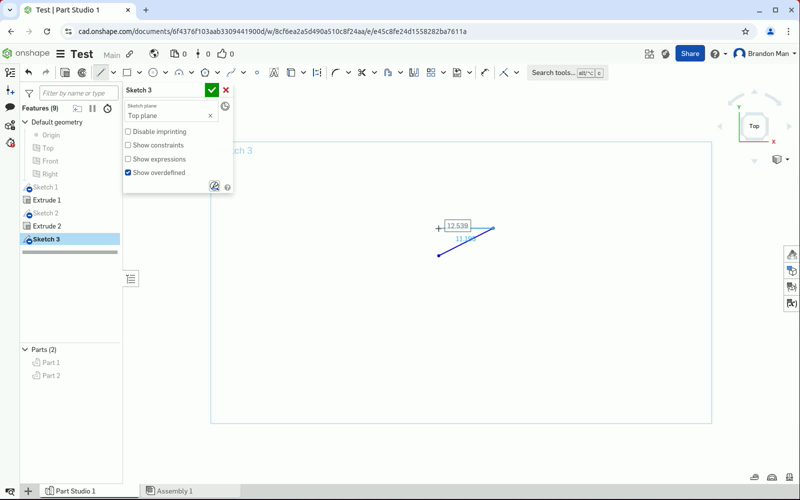
click(438, 228)
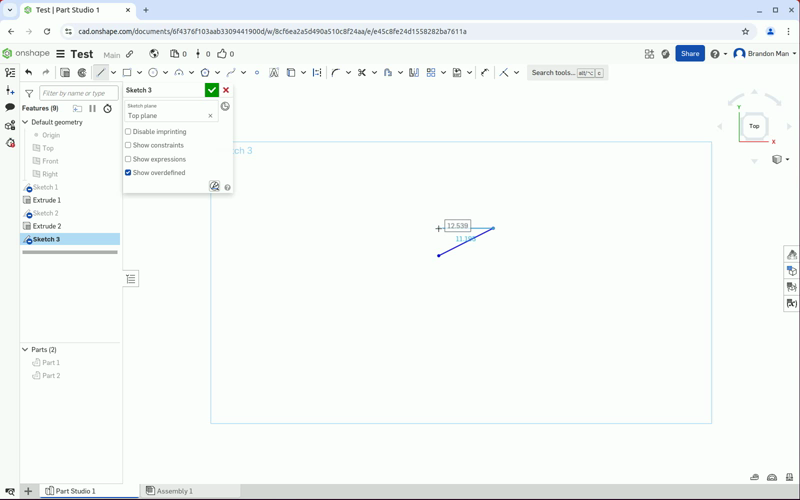
key_up(shift)
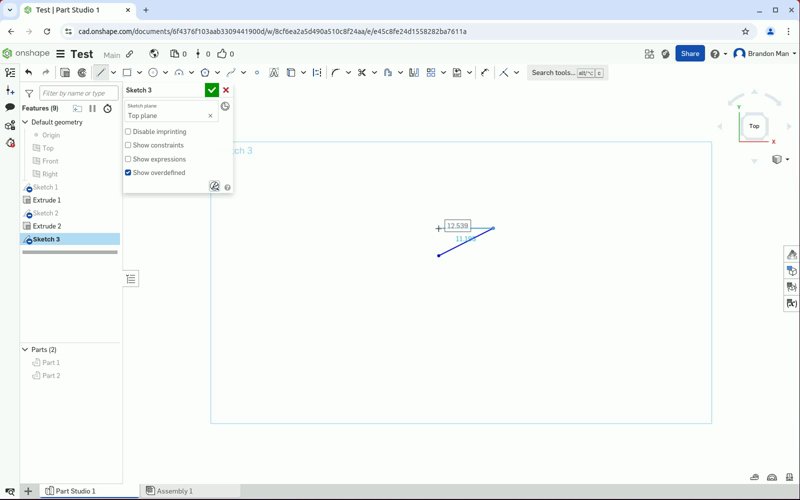
mouse_move(468, 228)
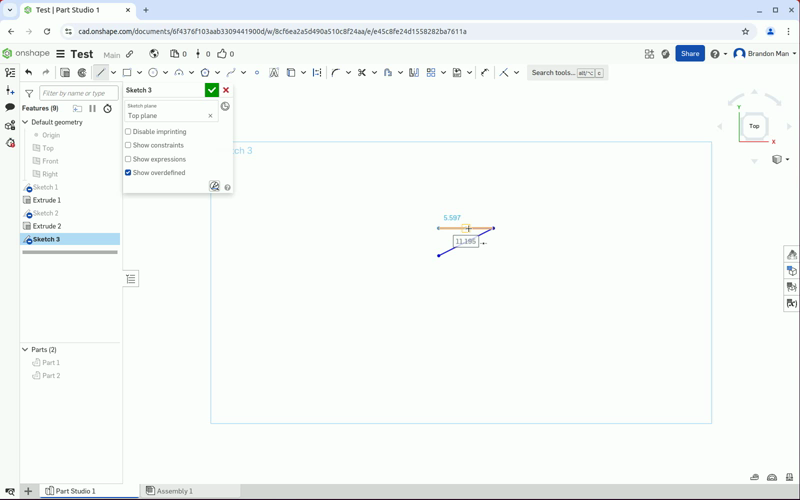
key_down(shift)
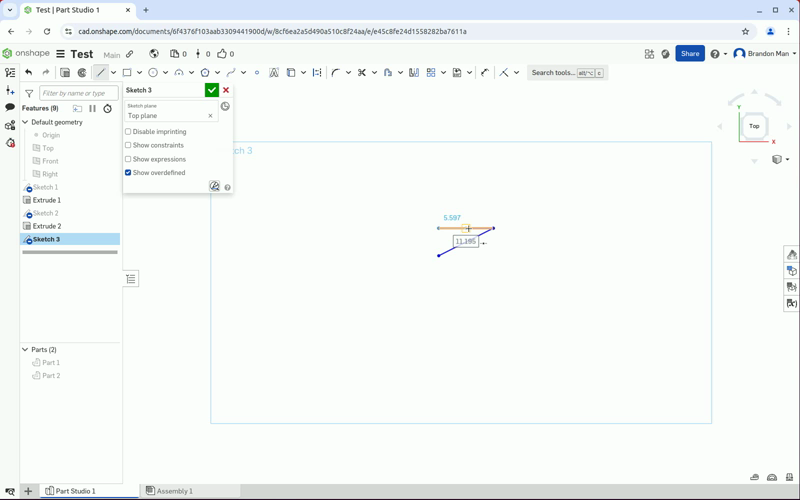
mouse_move(438, 255)
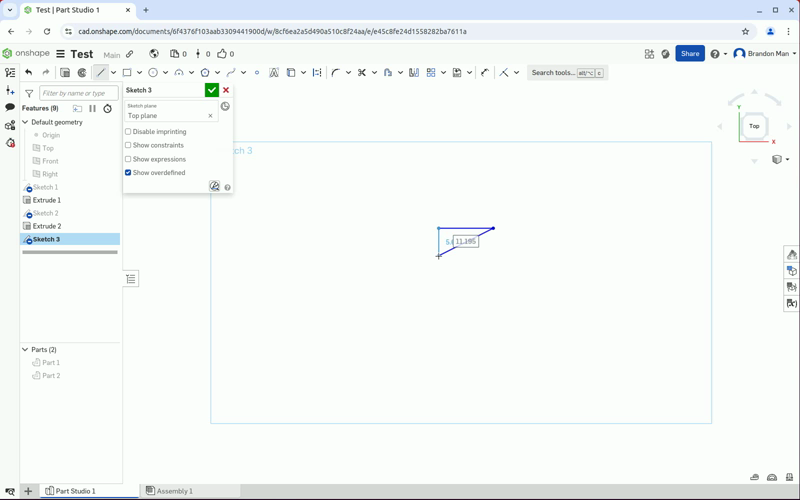
key_up(shift)
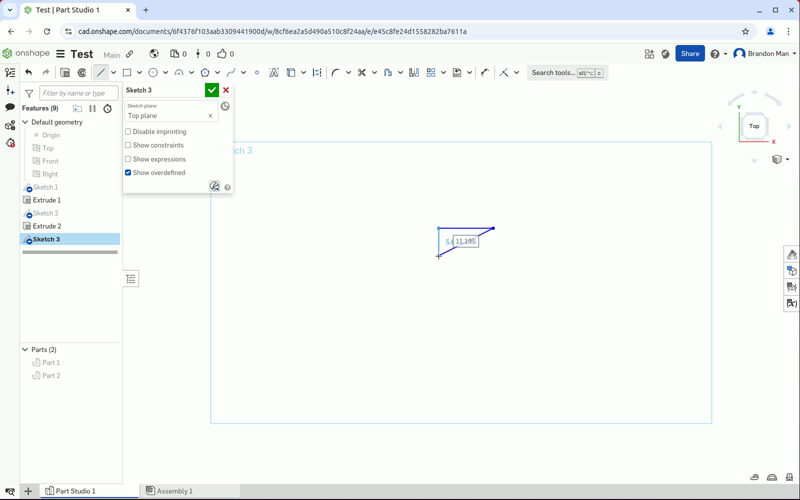
click(438, 255)
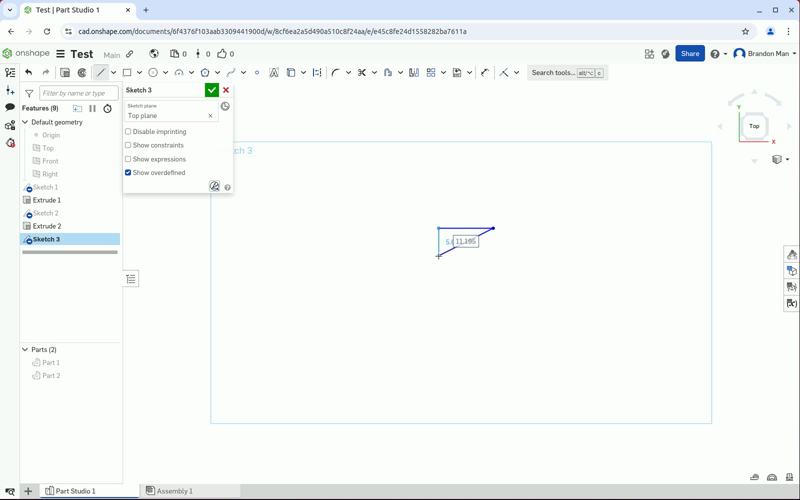
key(esc)
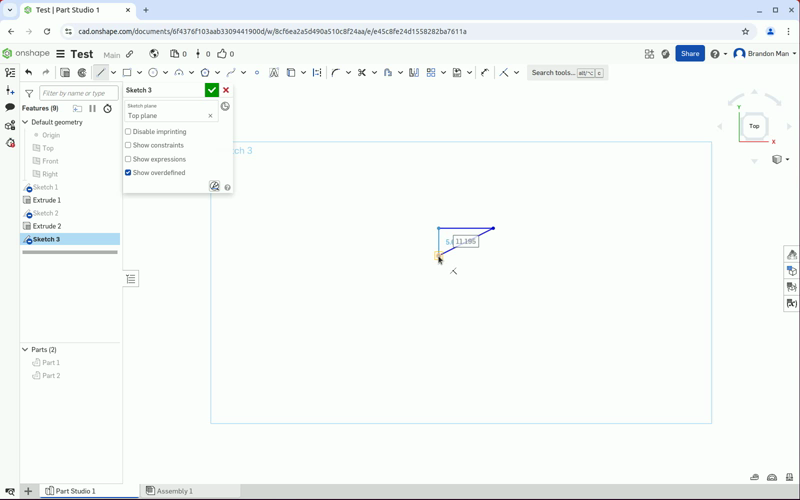
mouse_move(453, 238)
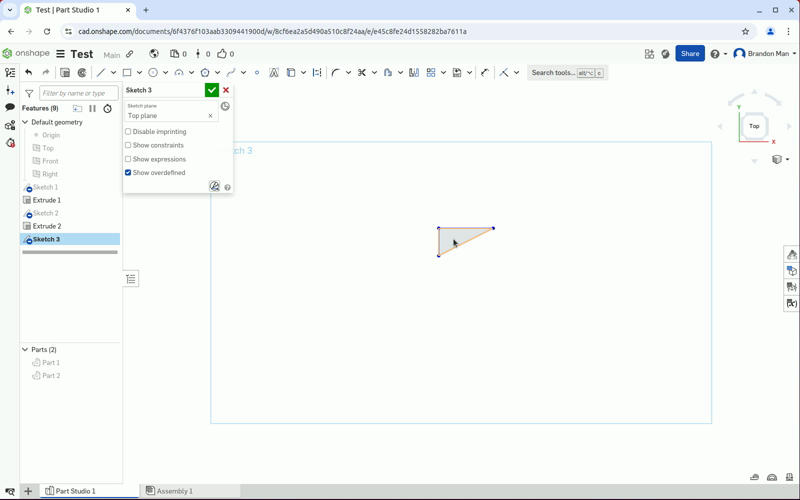
scroll(6)
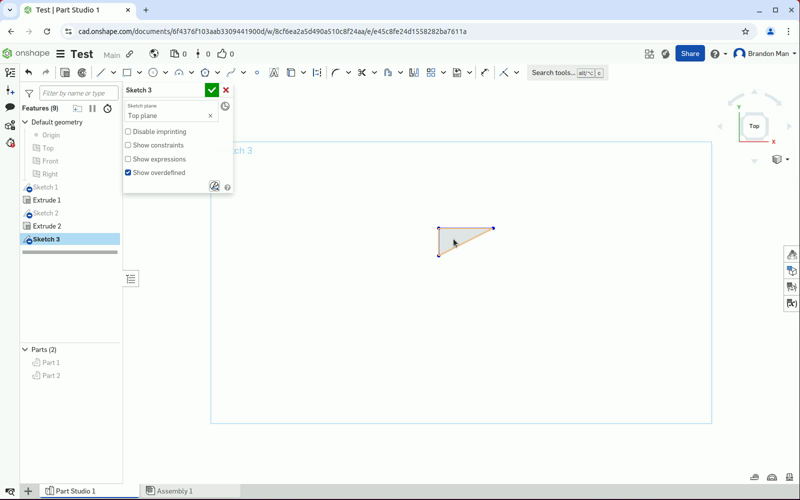
scroll(6)
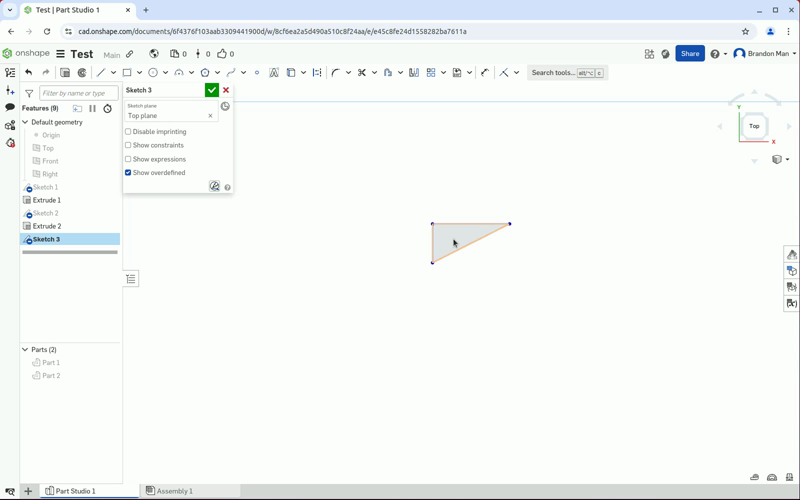
scroll(6)
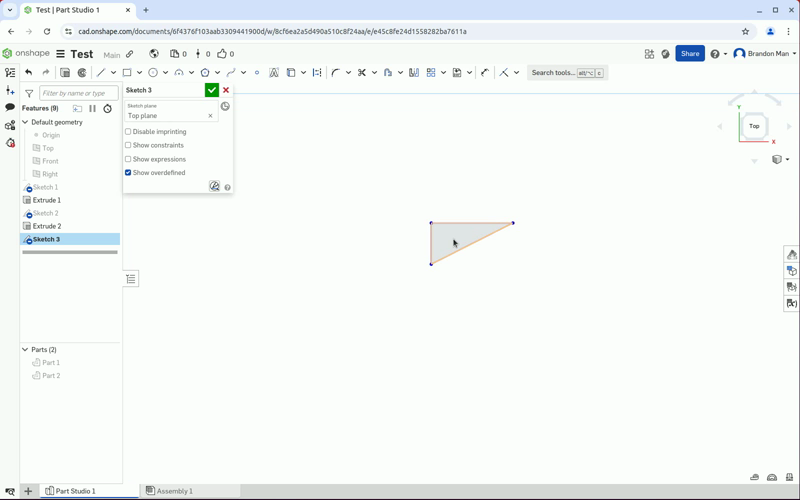
scroll(6)
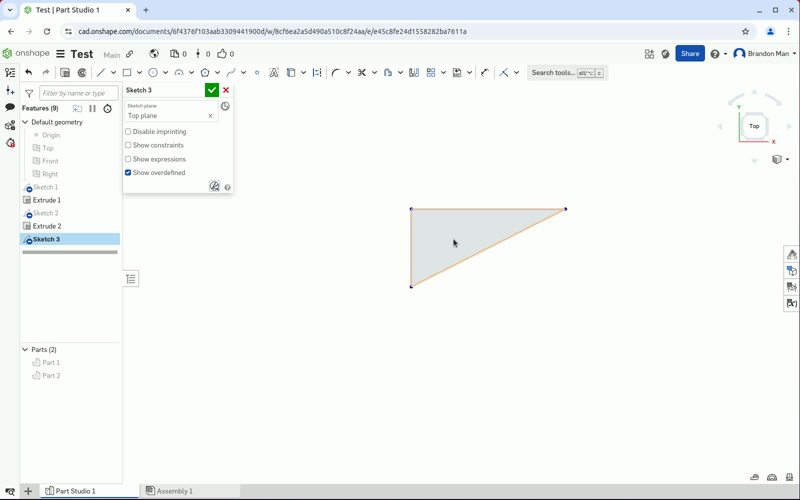
scroll(6)
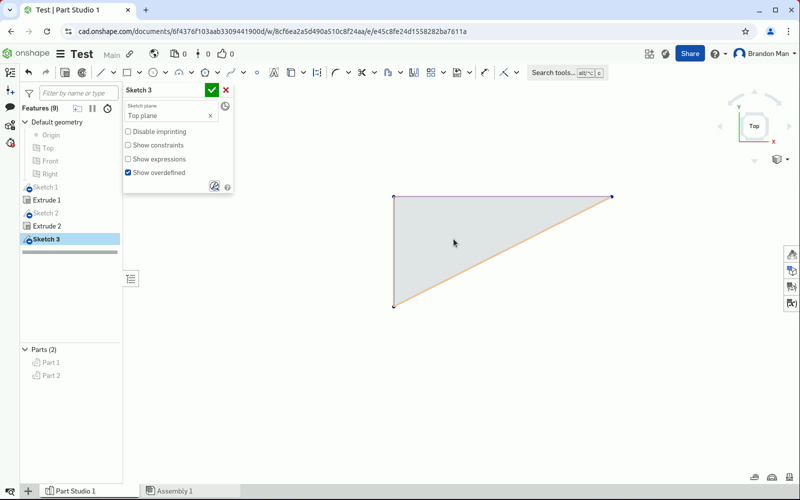
scroll(6)
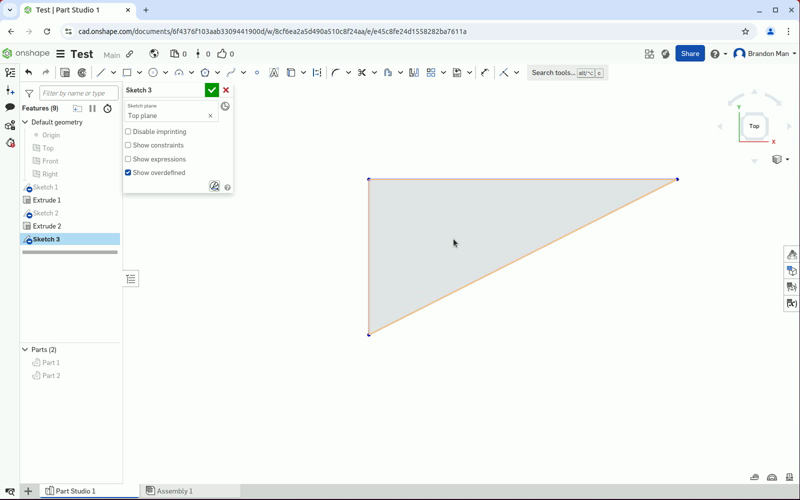
scroll(6)
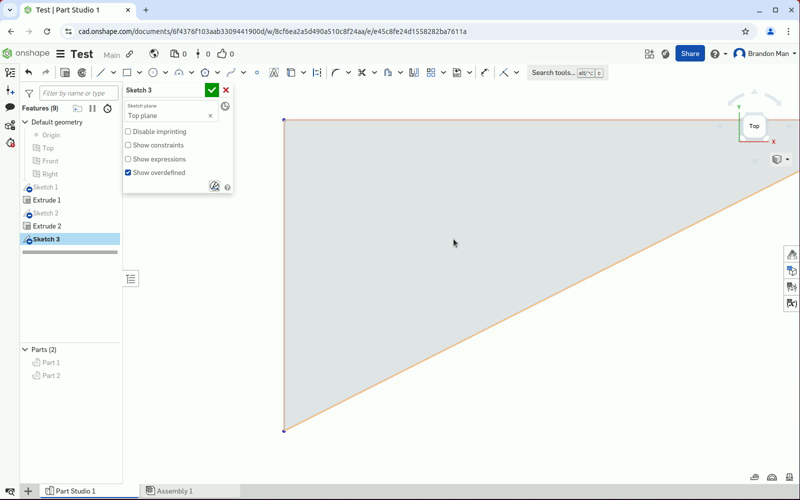
click(453, 238)
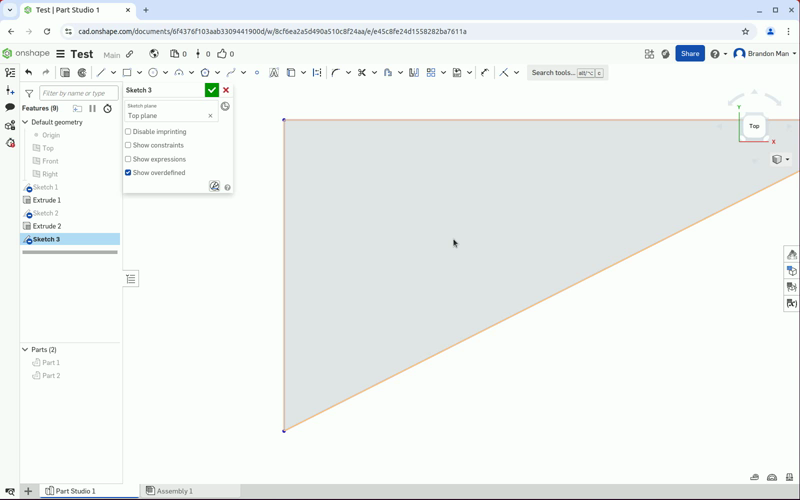
scroll(-6)
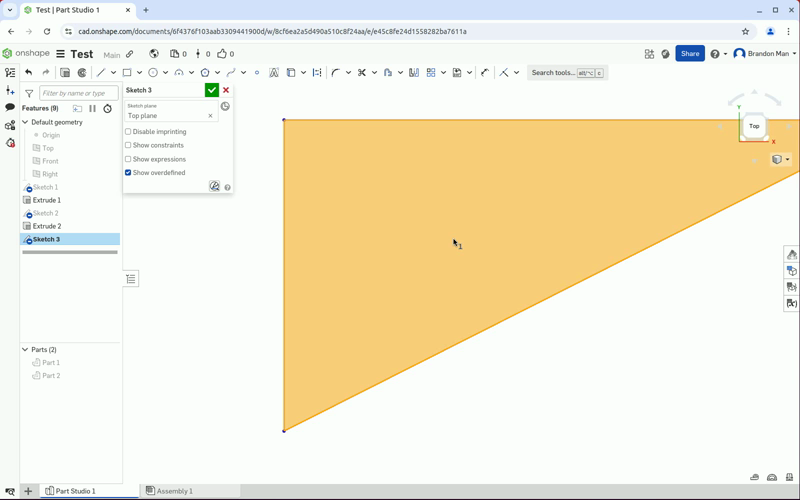
scroll(-6)
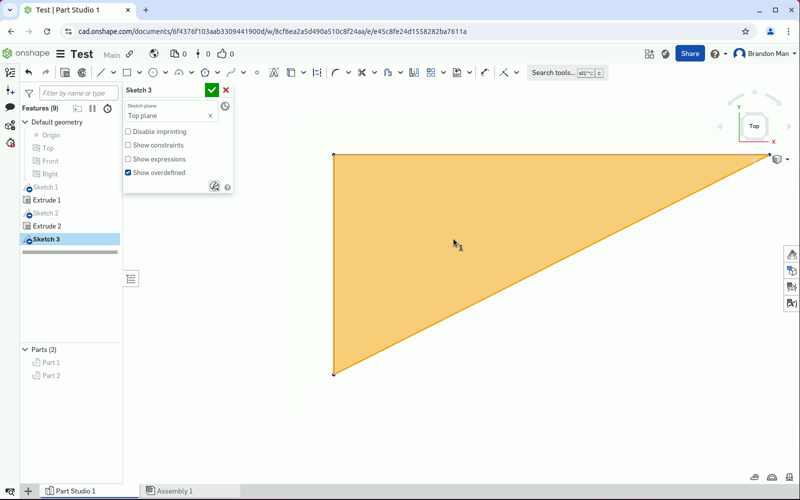
scroll(-6)
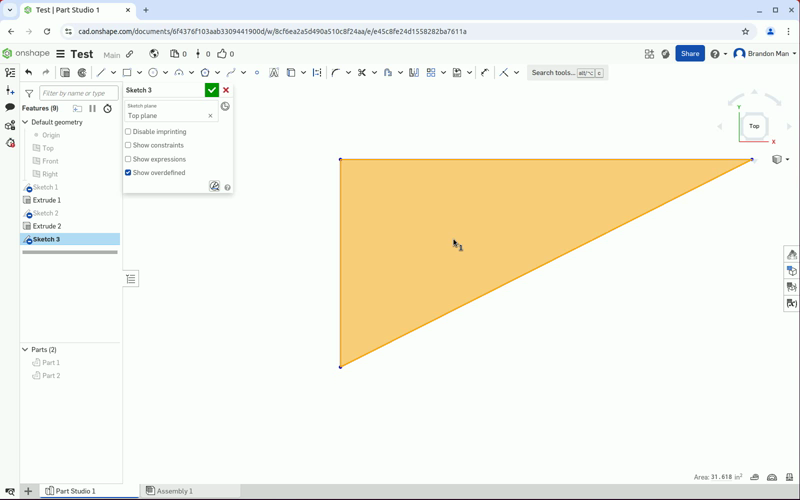
scroll(-6)
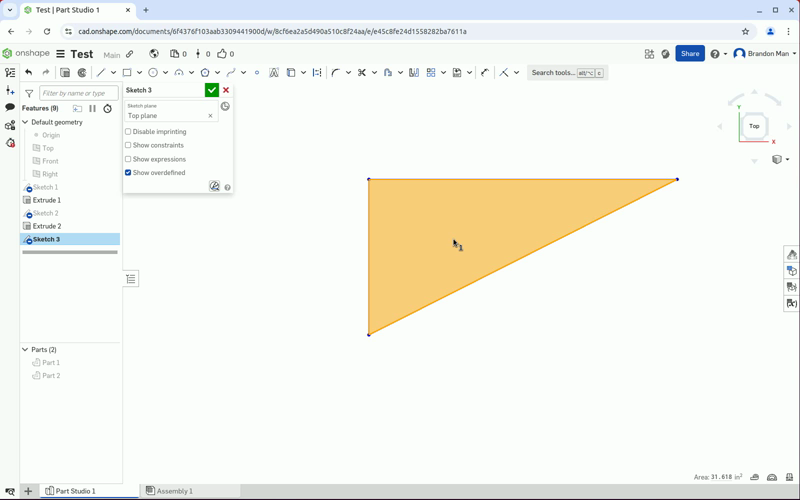
scroll(-6)
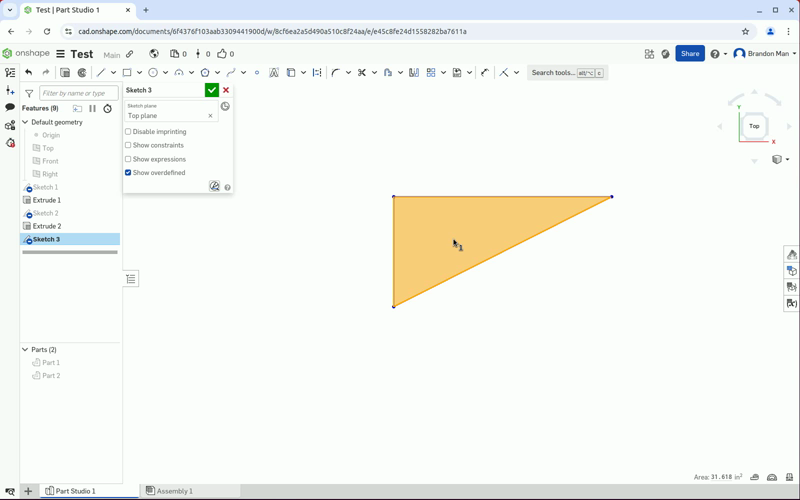
scroll(-6)
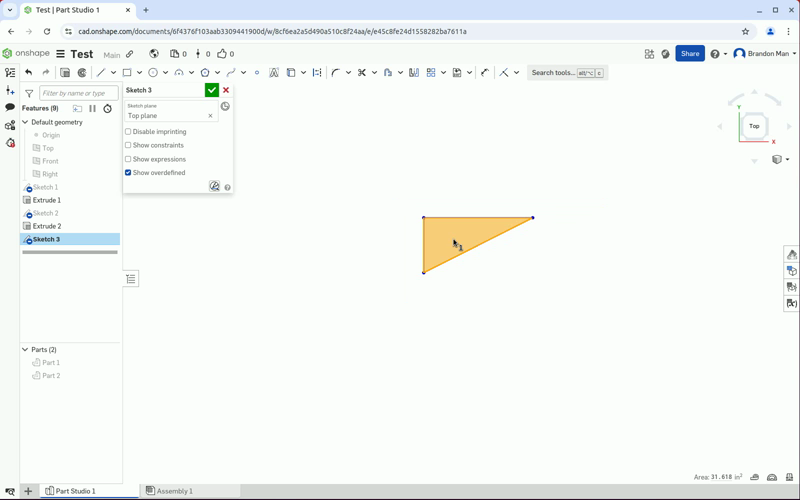
scroll(-6)
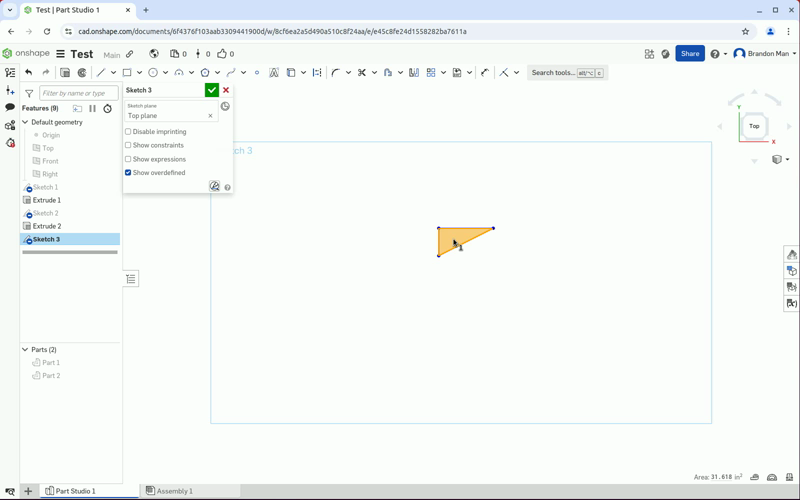
mouse_move(73, 352)
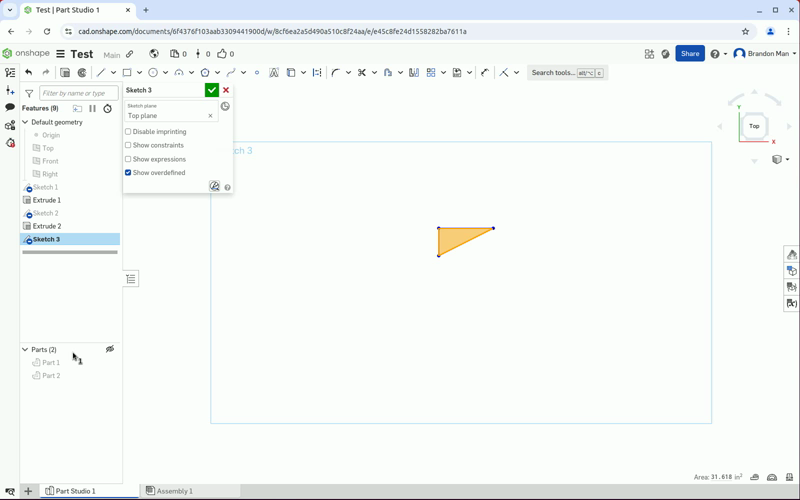
key(shift+y)
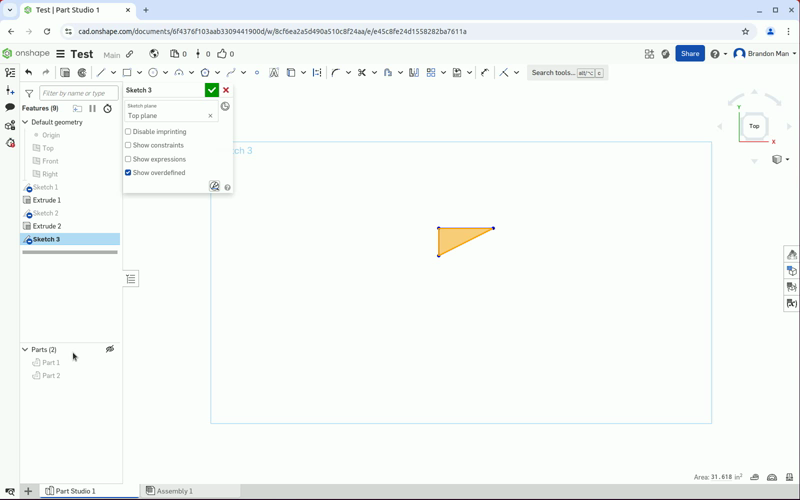
key(shift+e)
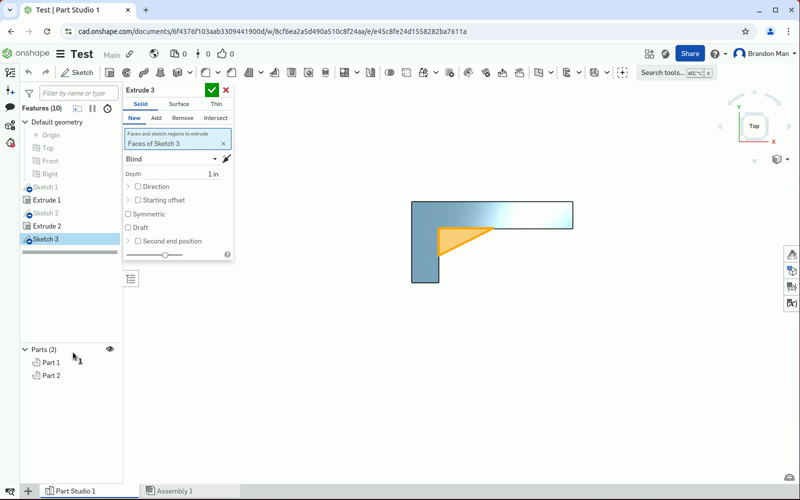
mouse_move(143, 106)
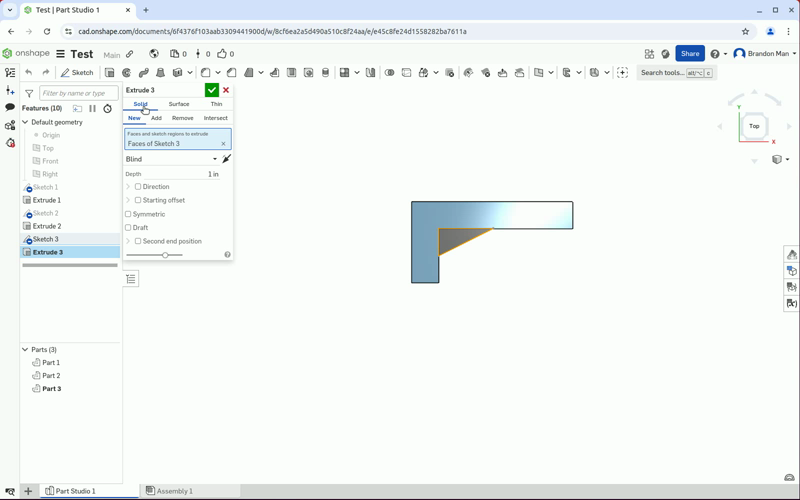
click(143, 106)
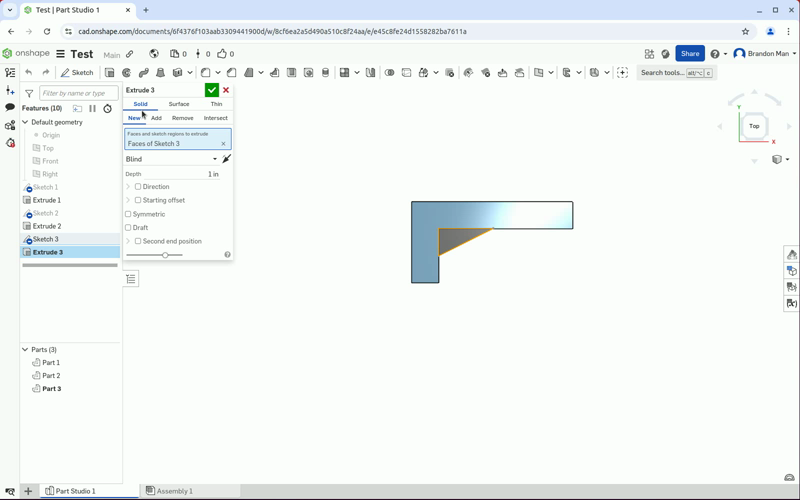
mouse_move(137, 120)
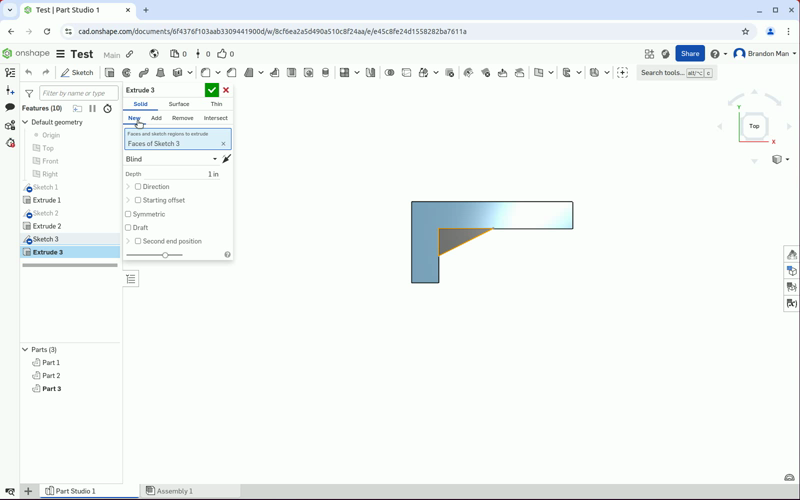
click(137, 120)
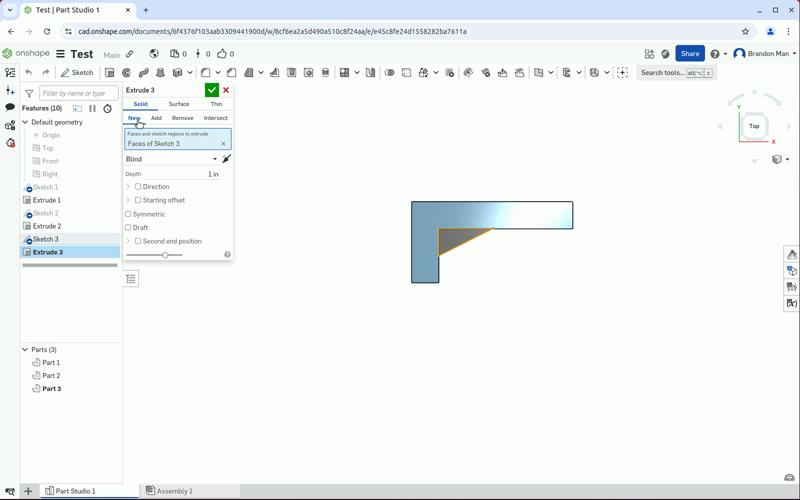
key(tab, 4)
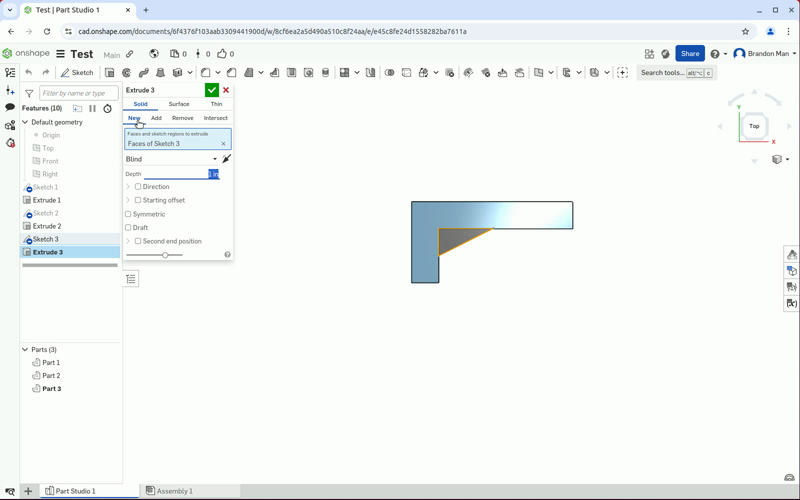
text(5.536)
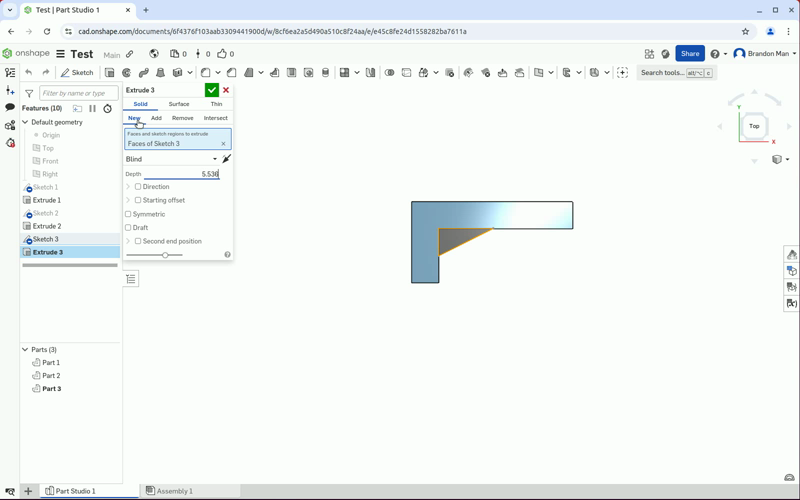
key(enter)
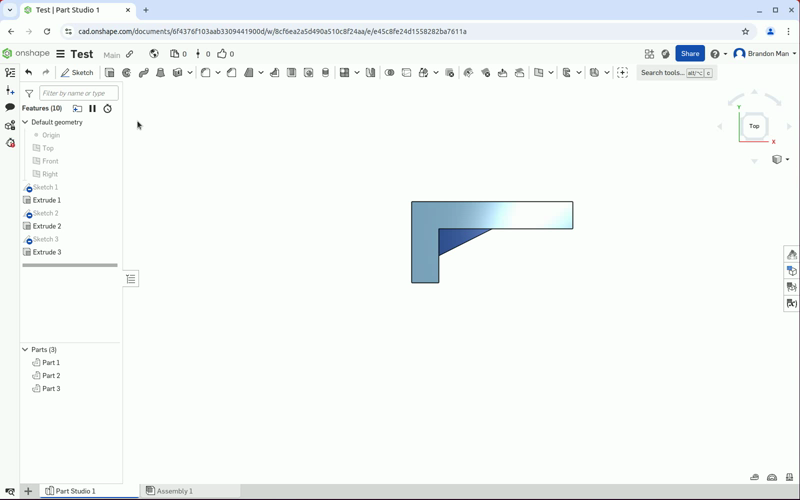
key(shift+h)
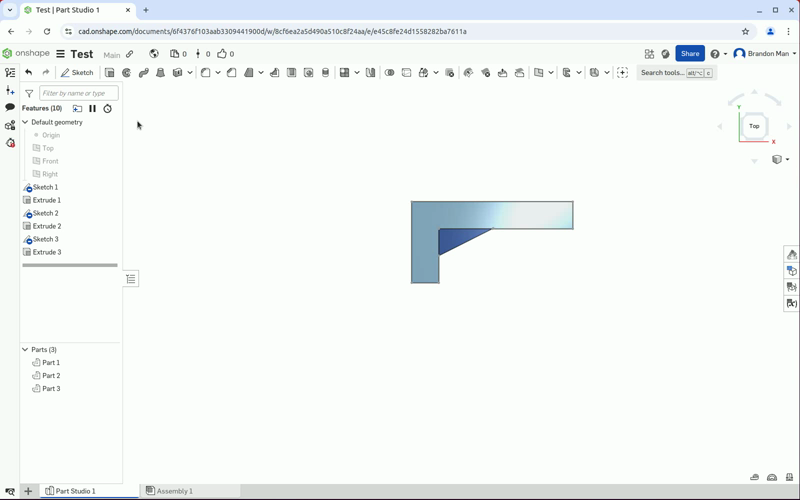
key(shift+h)
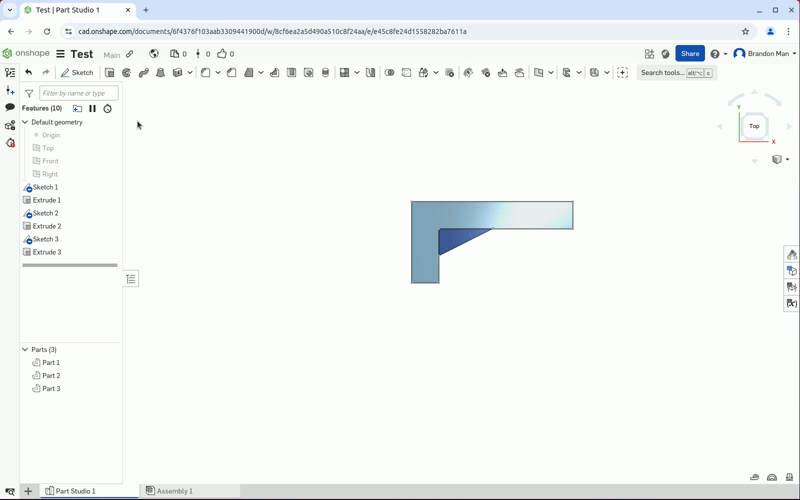
key(shift+7)
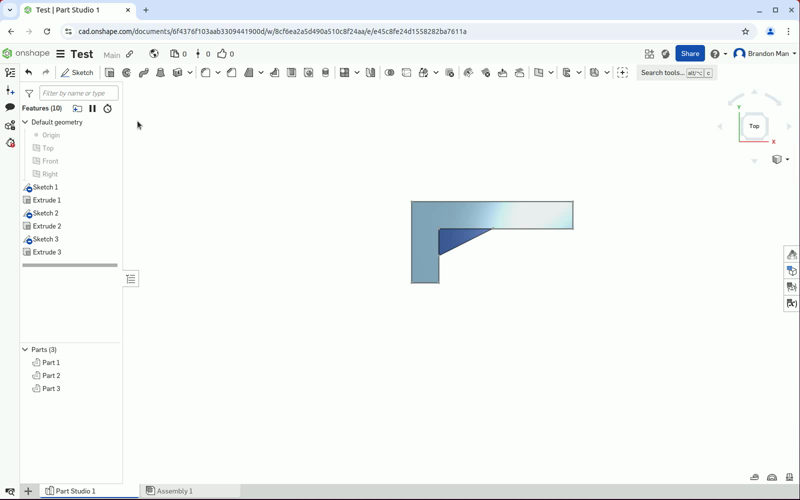
key(up, 3)
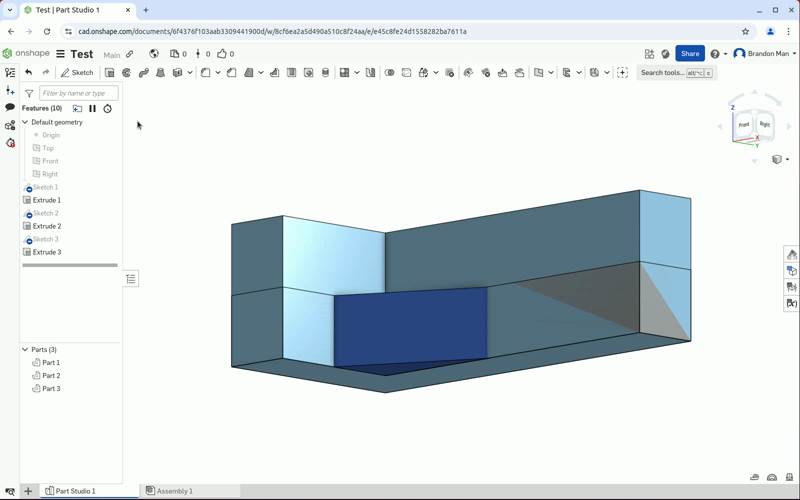
key(left, 3)
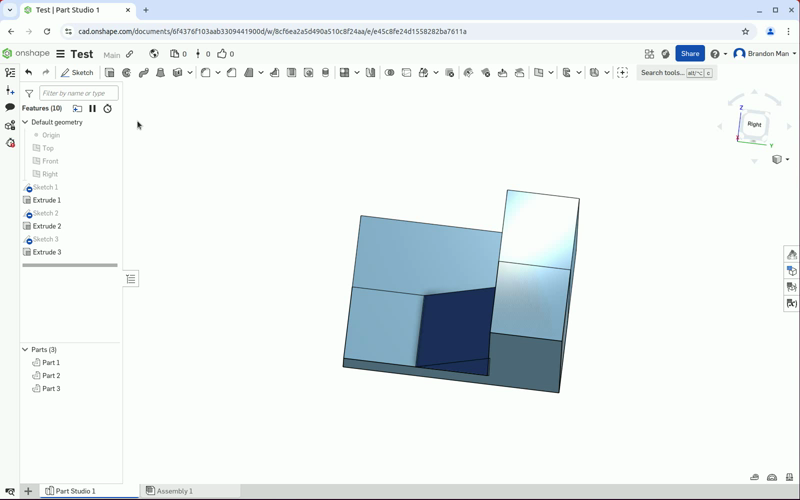
key(right, 3)
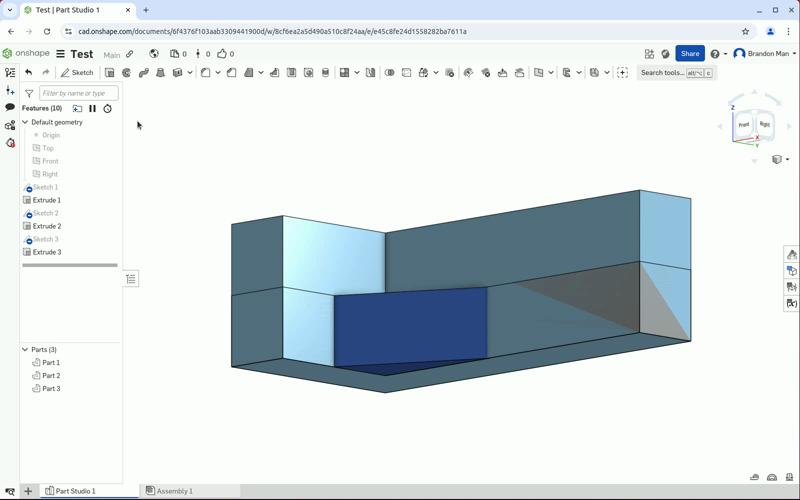
key(down, 3)
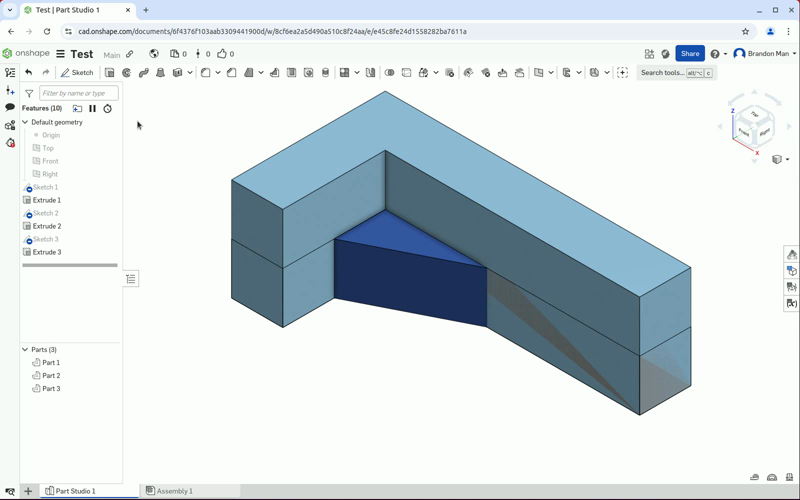
mouse_move(73, 189)
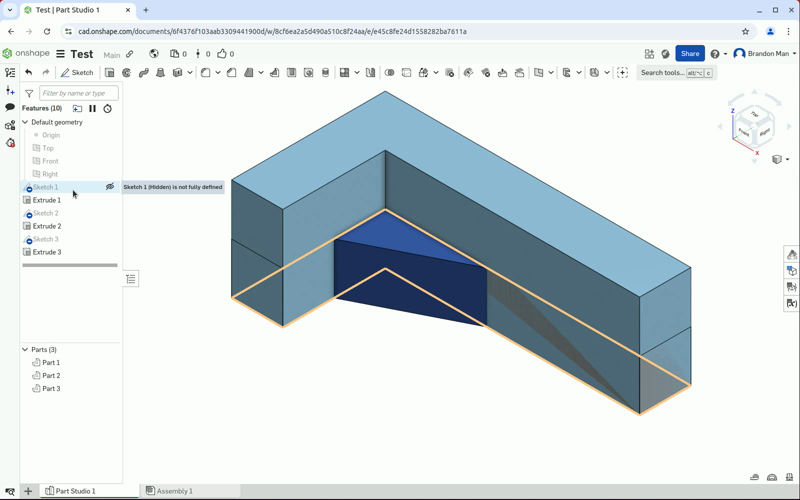
click(73, 189)